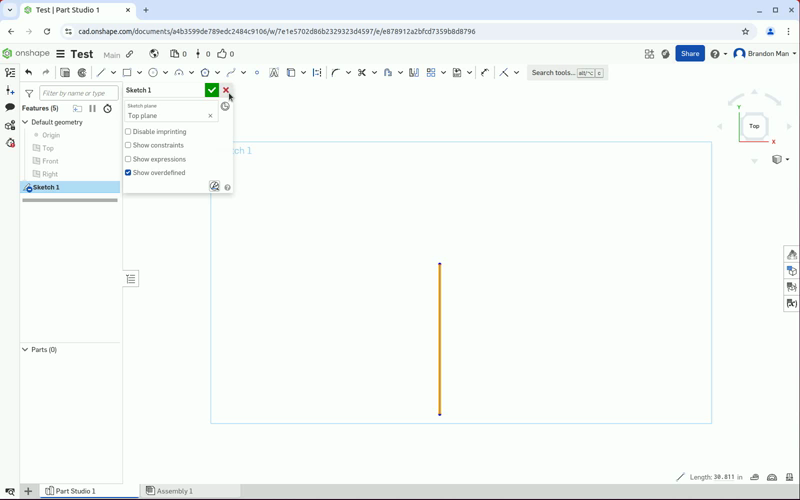
key(shift+h)
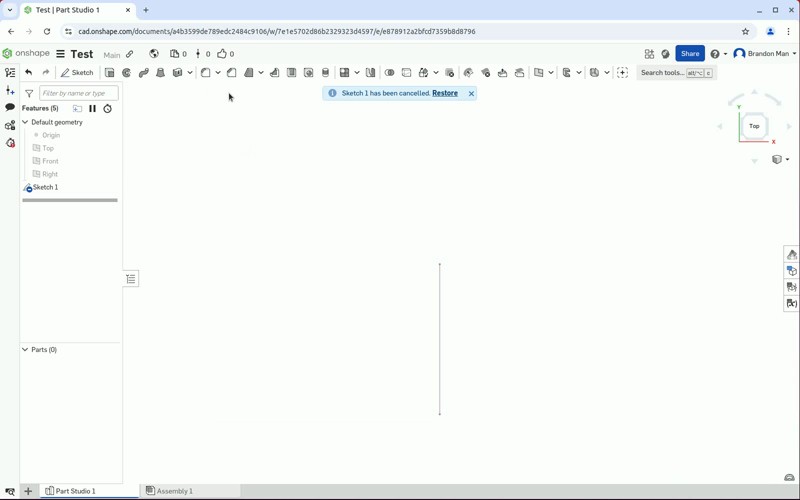
key(shift+s)
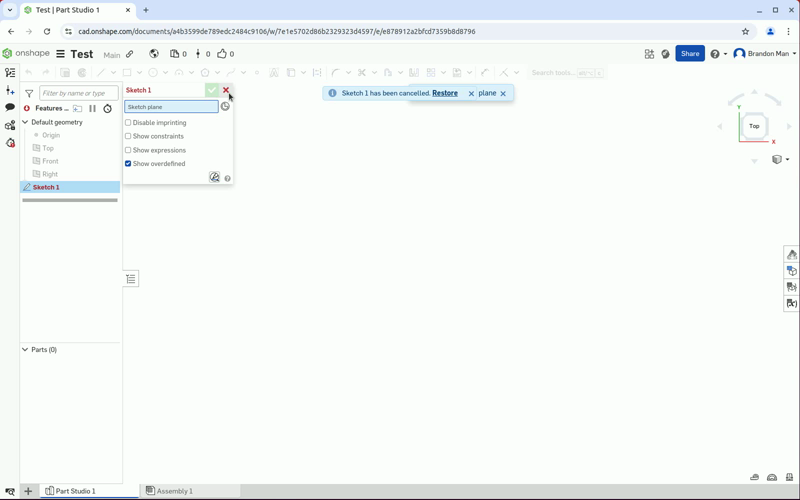
mouse_move(73, 150)
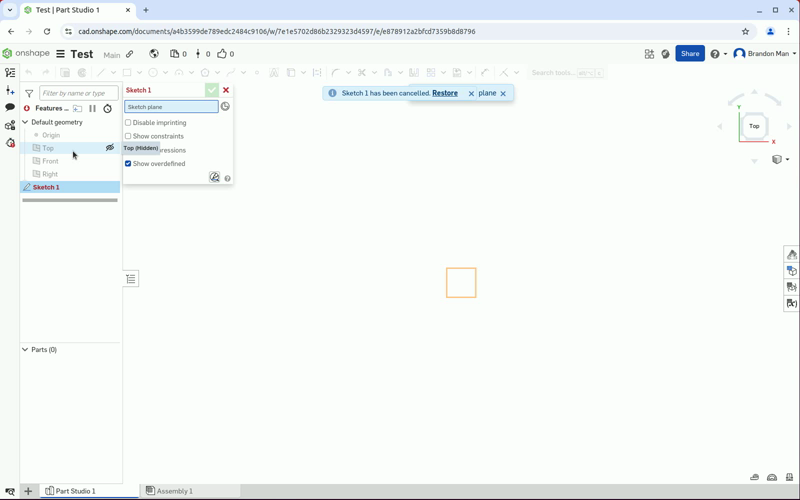
click(73, 150)
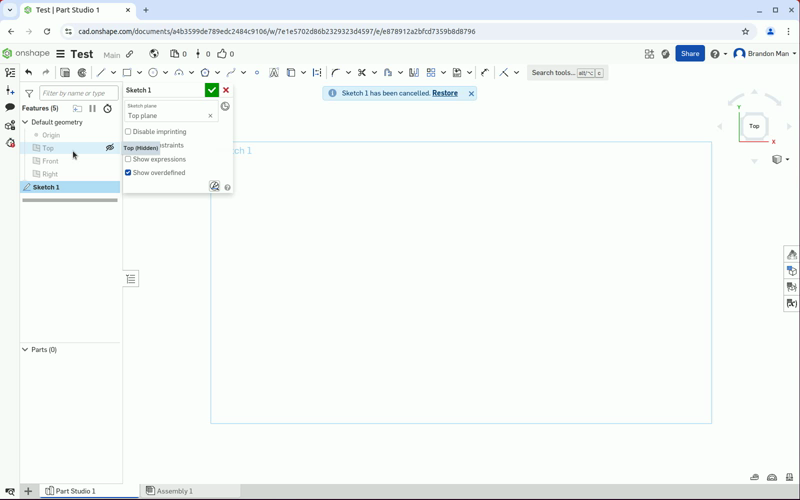
mouse_move(73, 352)
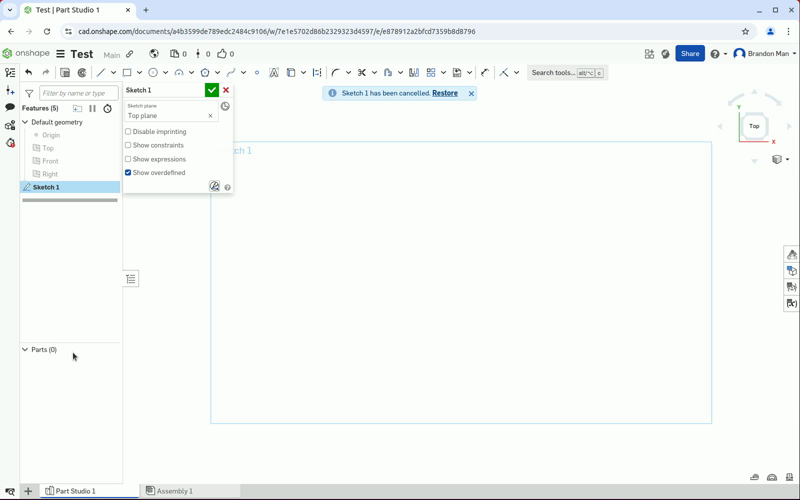
key(y)
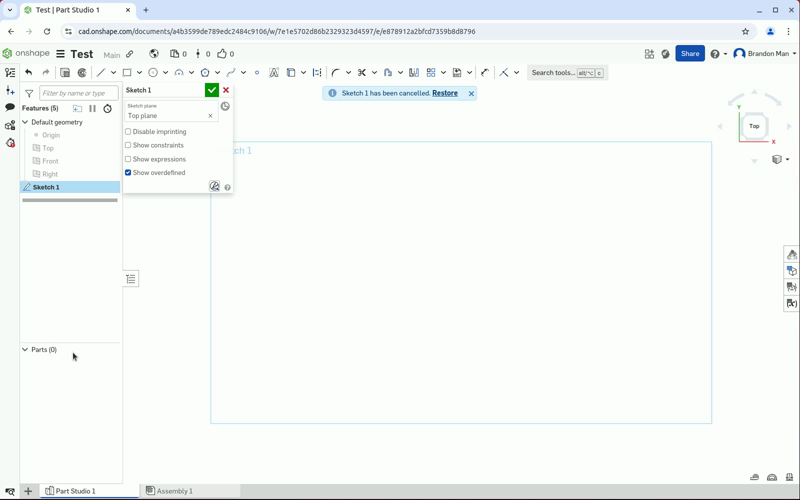
key(l)
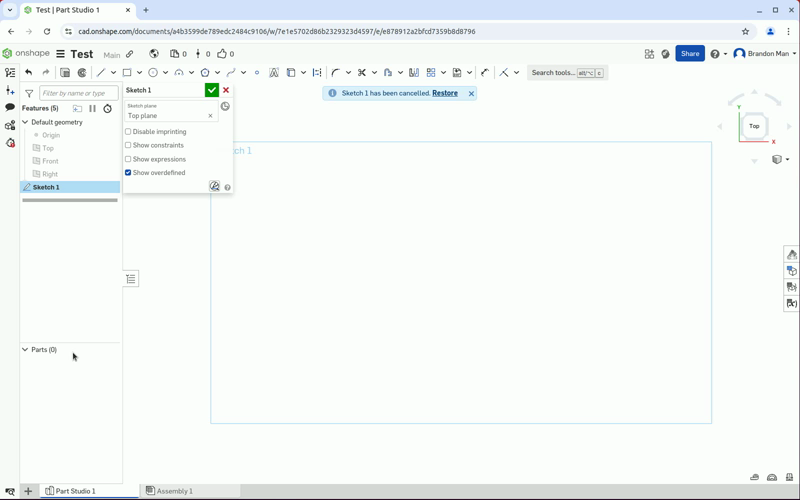
key_down(shift)
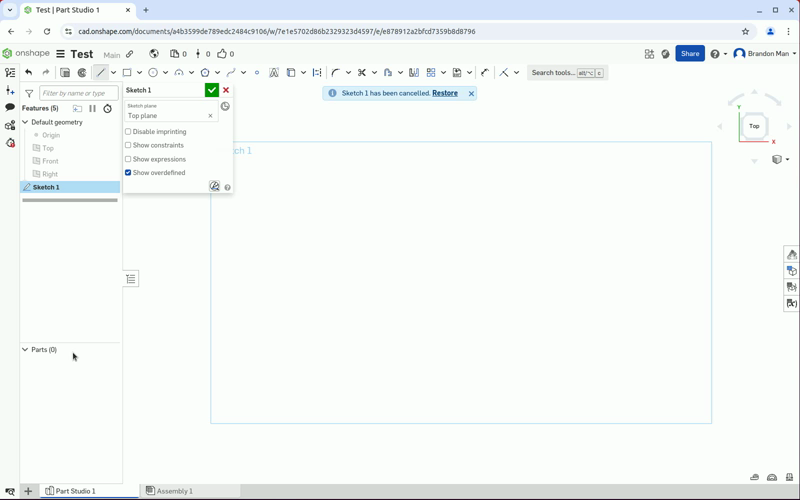
mouse_move(456, 286)
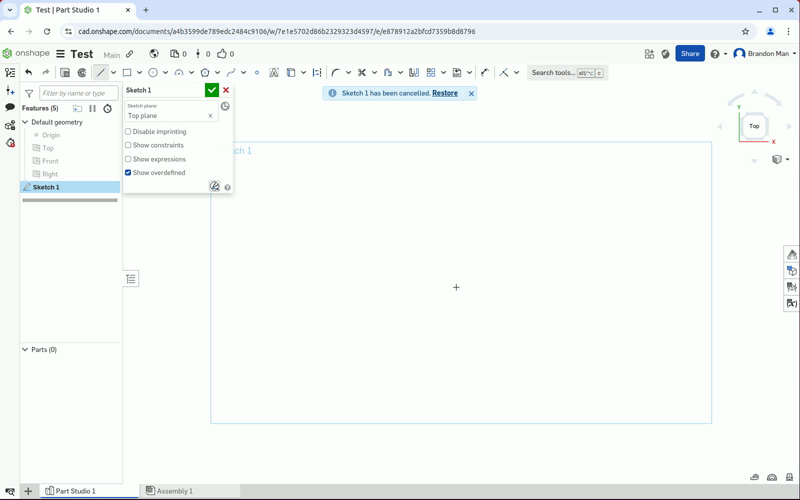
click(456, 286)
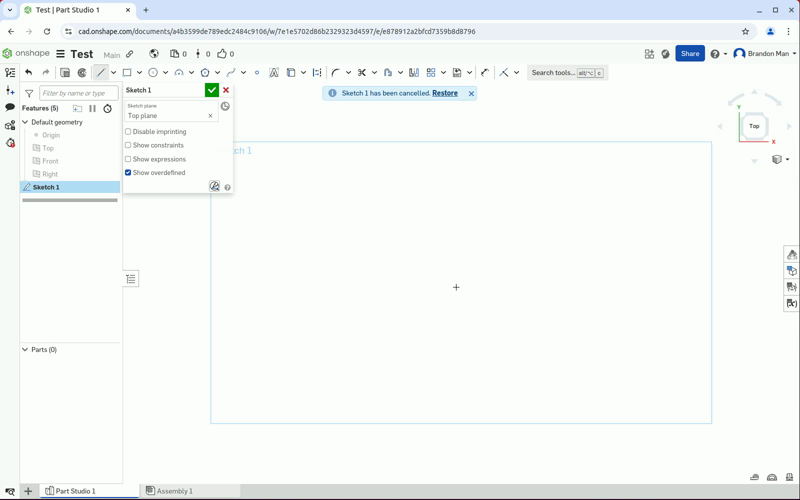
key_up(shift)
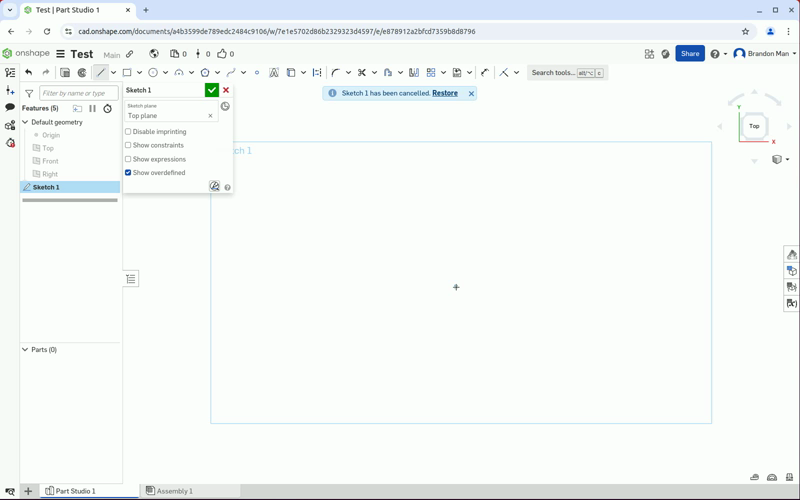
key_down(shift)
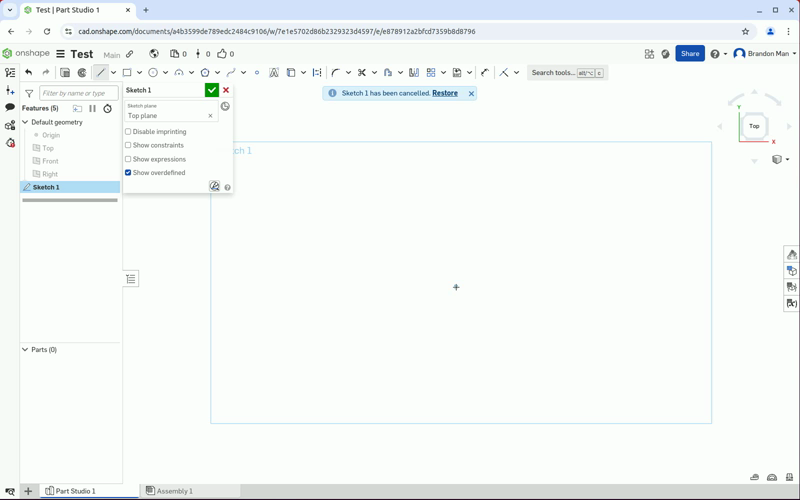
mouse_move(486, 286)
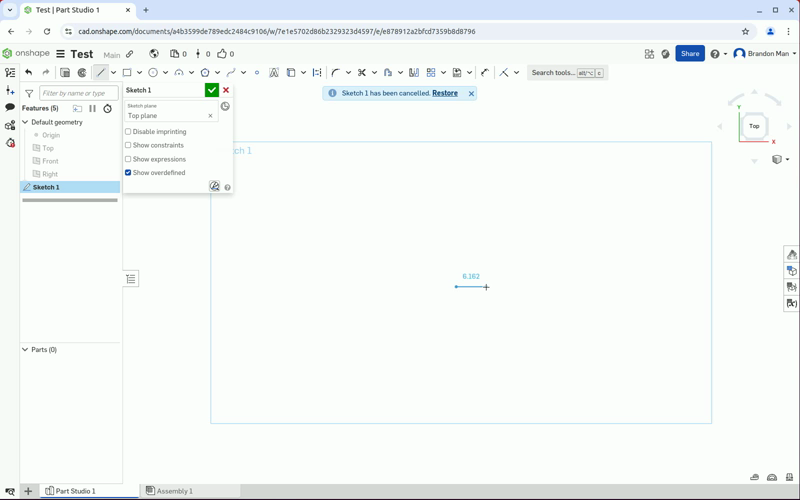
mouse_move(467, 286)
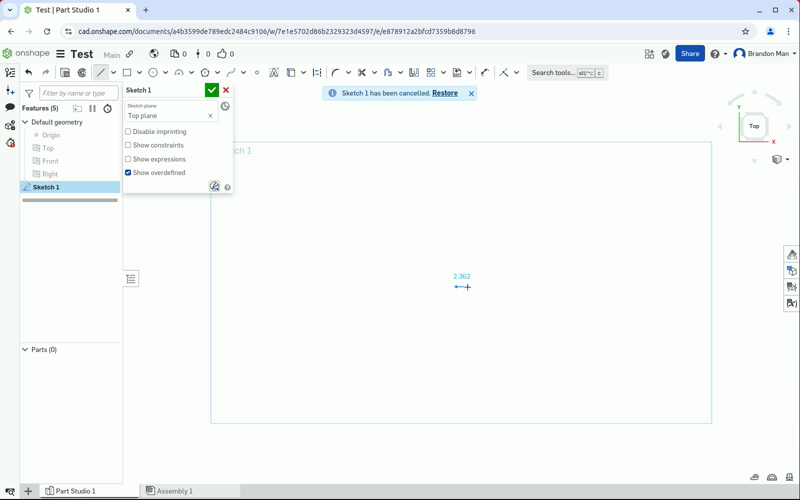
click(467, 286)
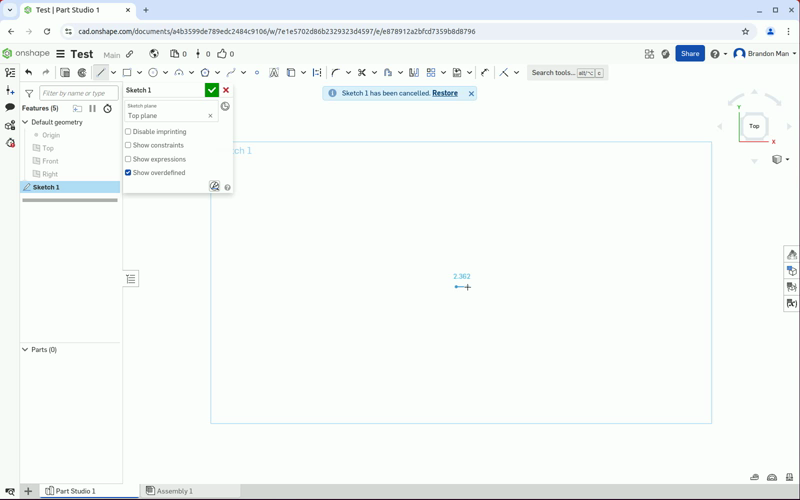
key_up(shift)
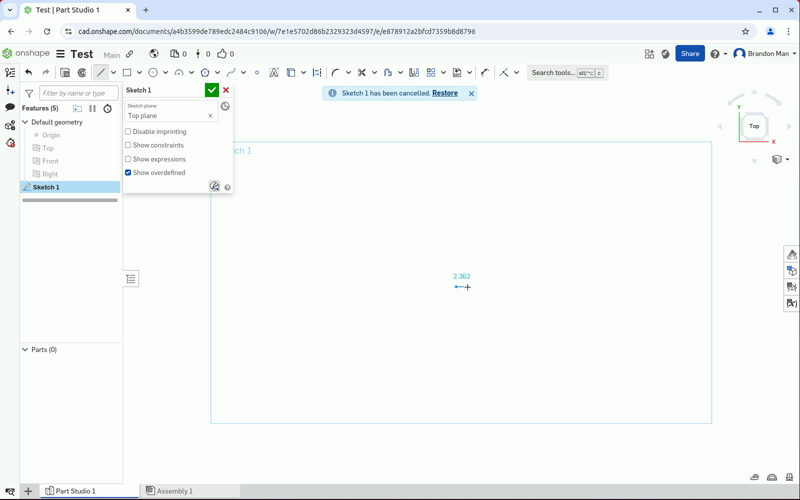
key_down(shift)
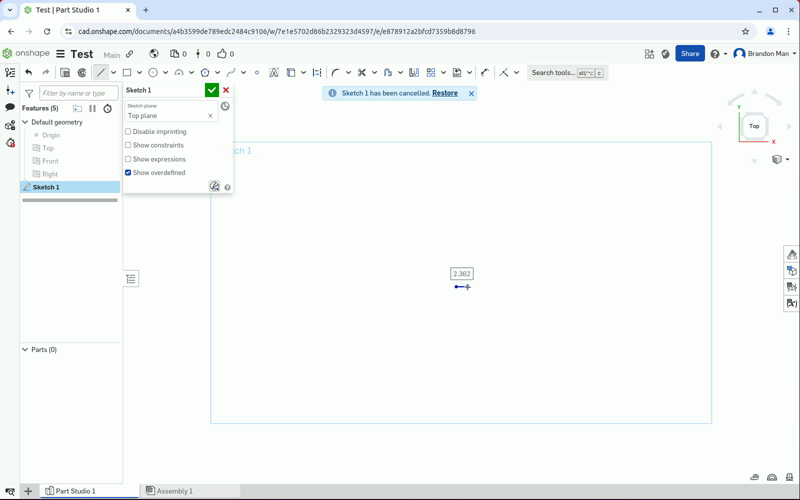
mouse_move(497, 286)
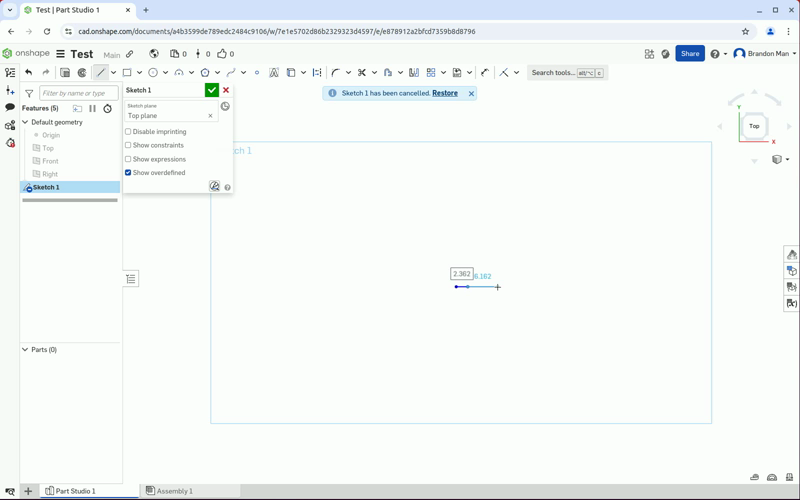
mouse_move(467, 279)
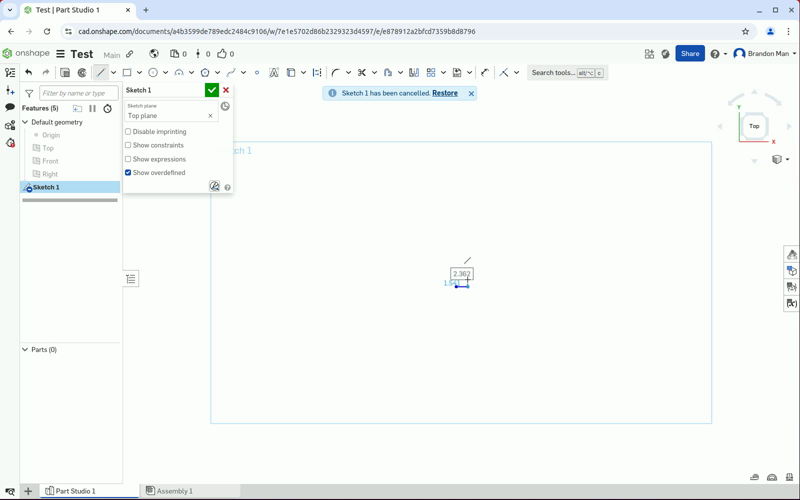
scroll(6)
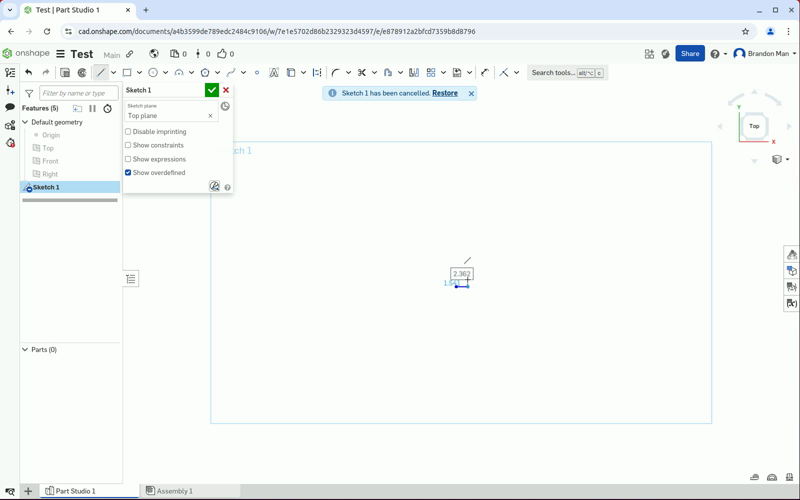
scroll(6)
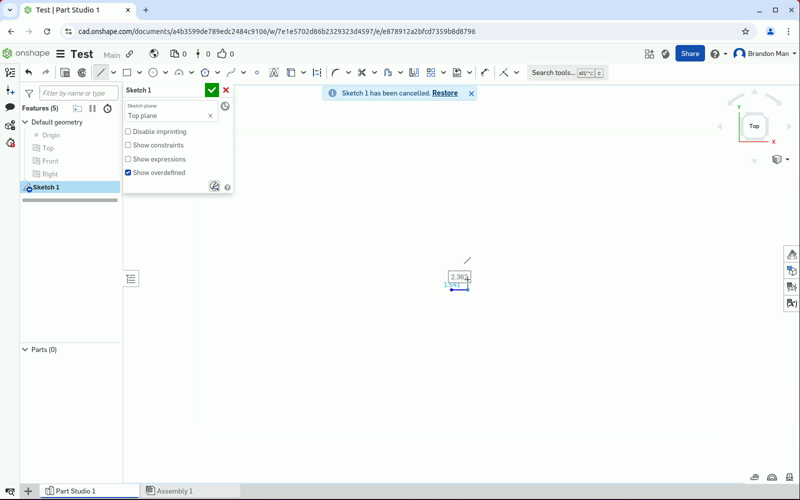
scroll(6)
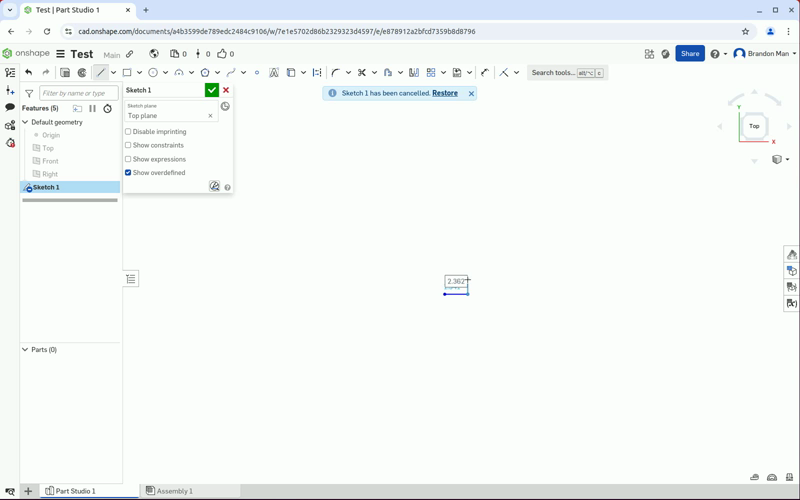
scroll(6)
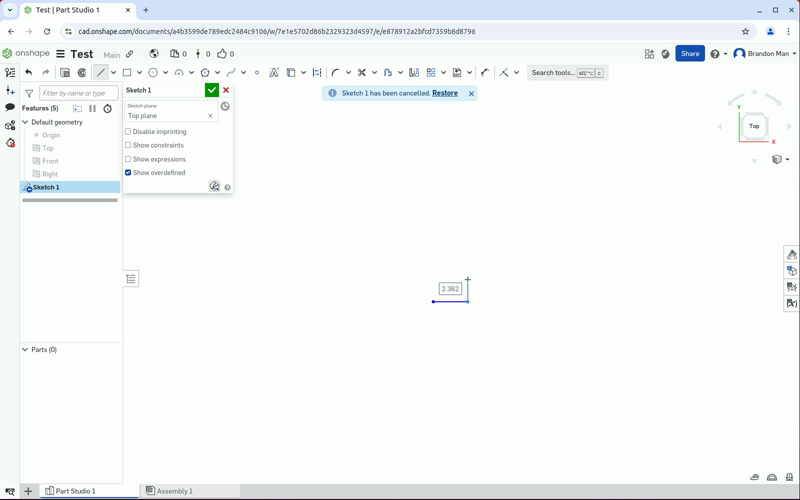
scroll(6)
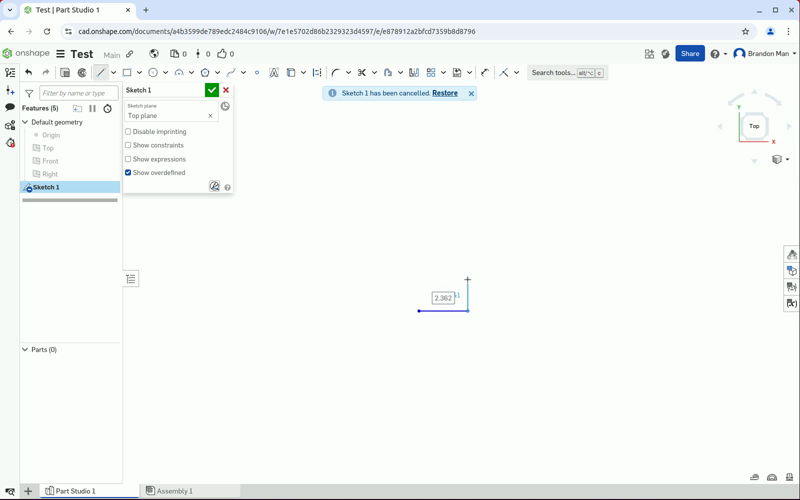
scroll(6)
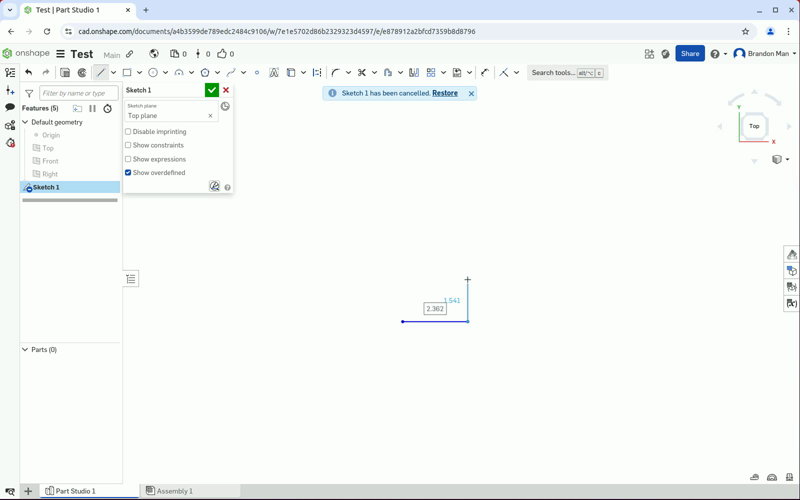
scroll(6)
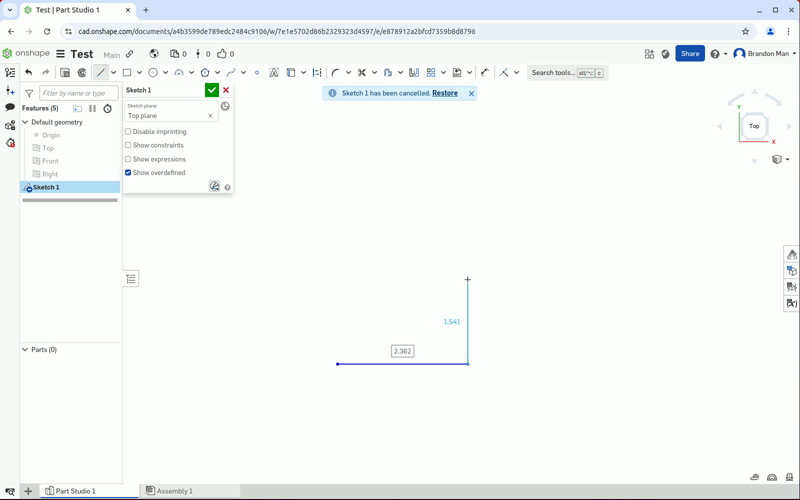
click(467, 279)
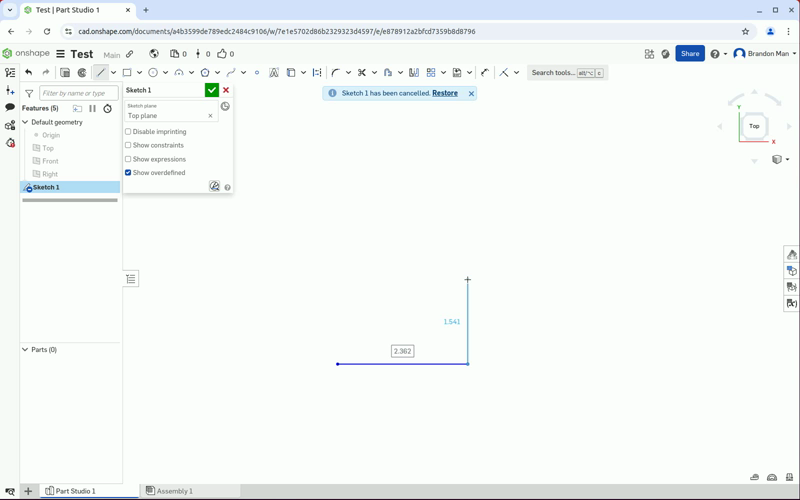
scroll(-6)
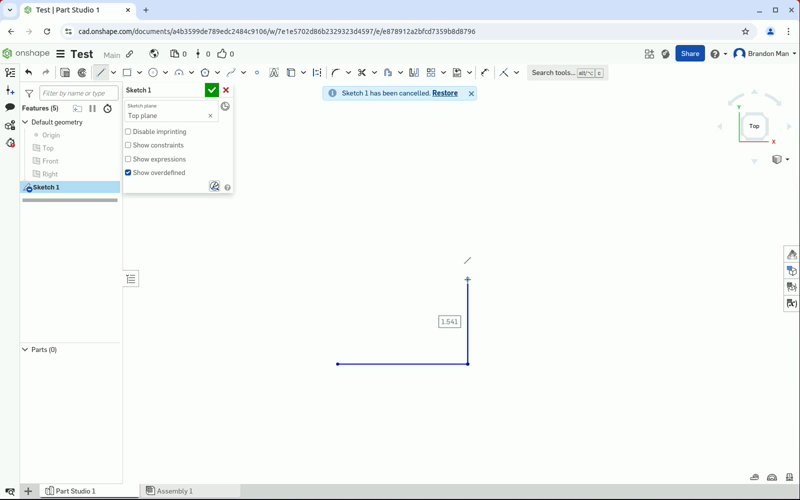
scroll(-6)
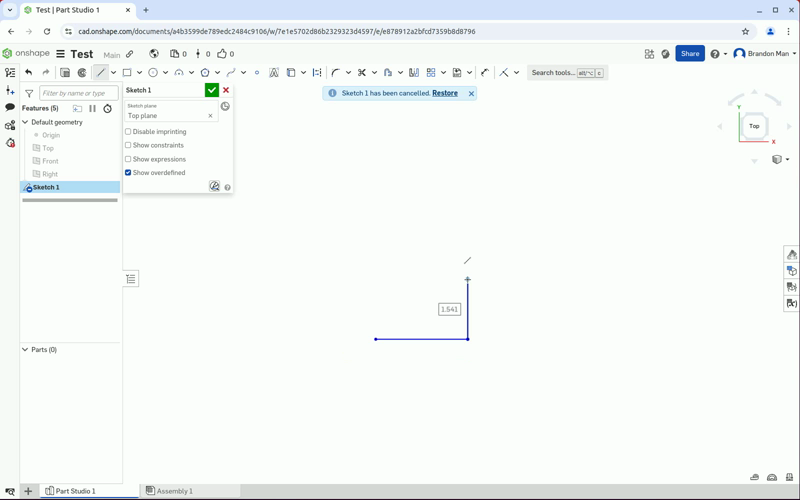
scroll(-6)
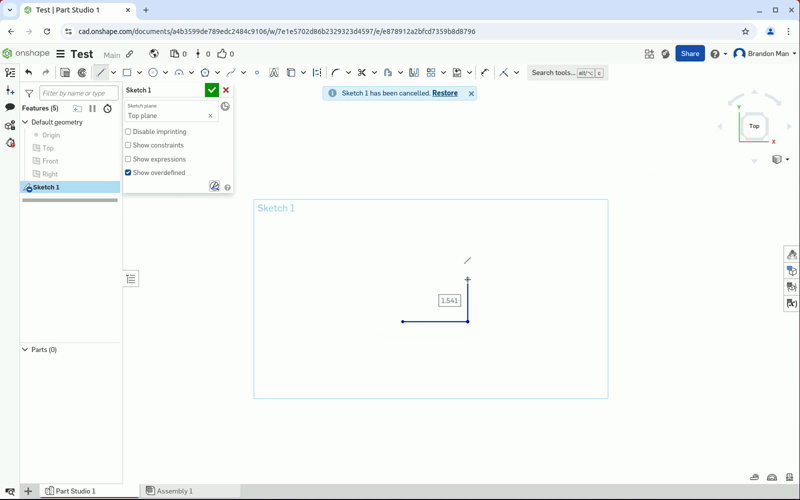
scroll(-6)
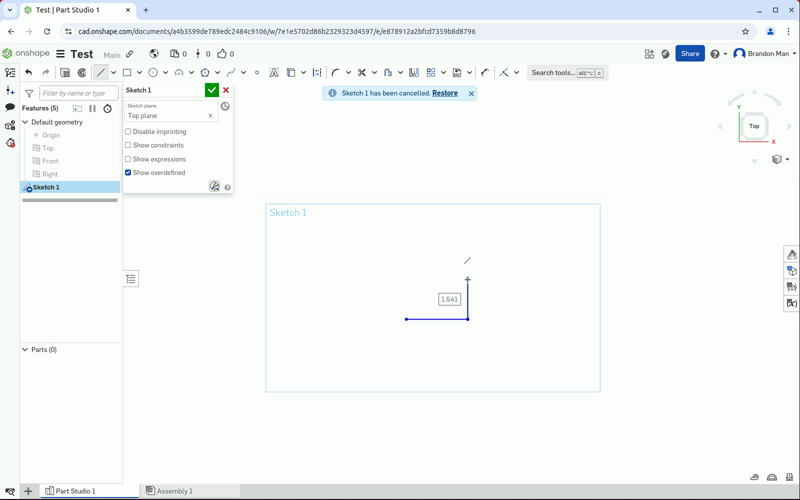
scroll(-6)
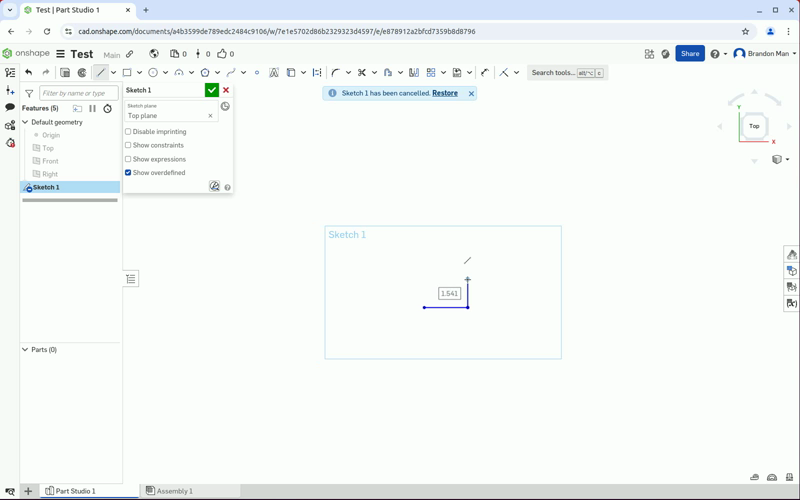
scroll(-6)
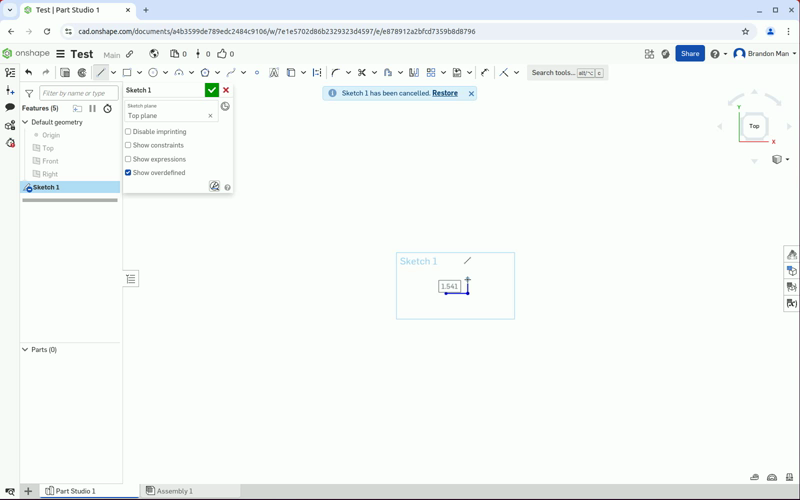
scroll(-6)
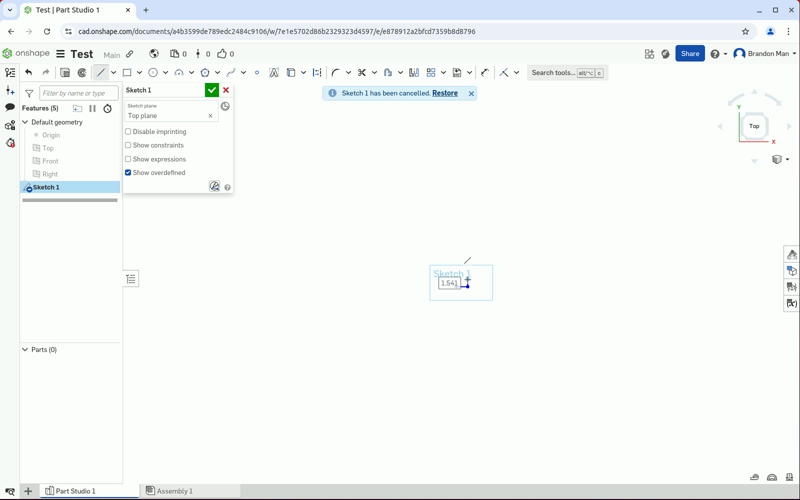
key_up(shift)
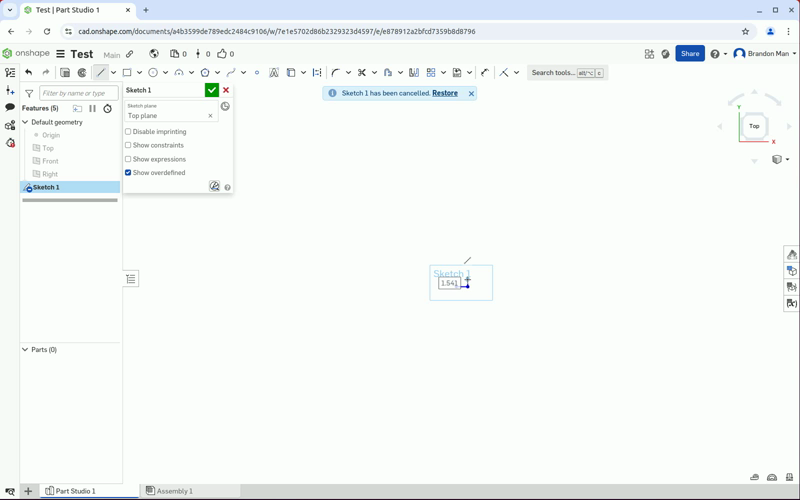
key_down(shift)
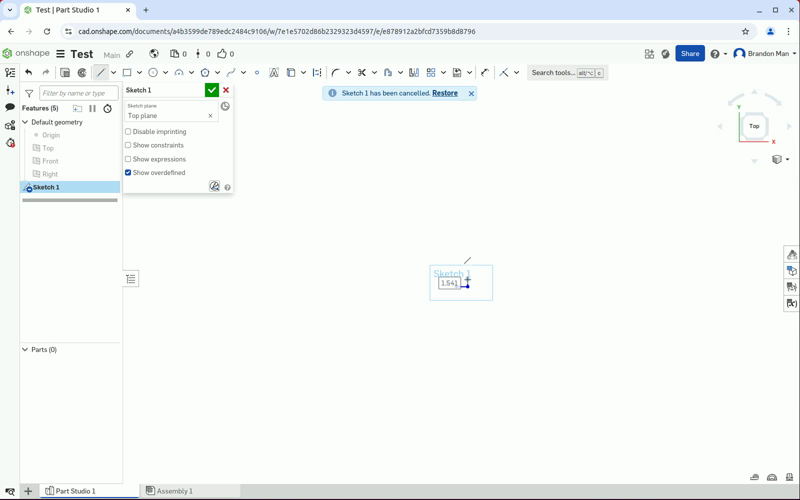
mouse_move(497, 279)
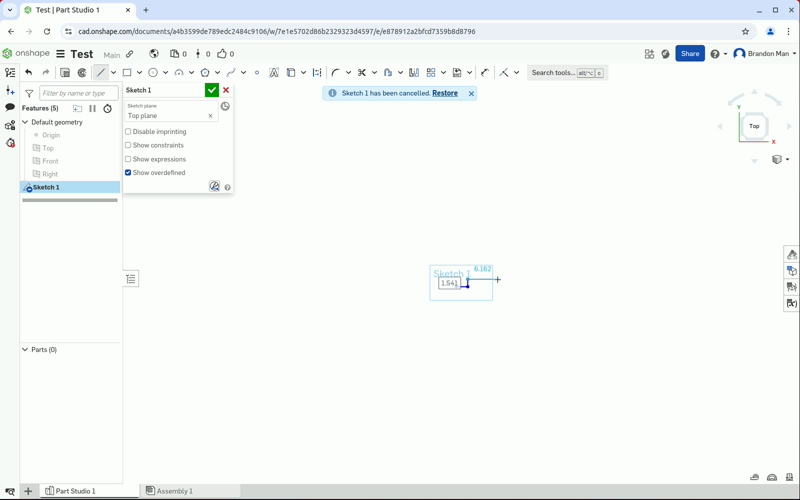
mouse_move(456, 279)
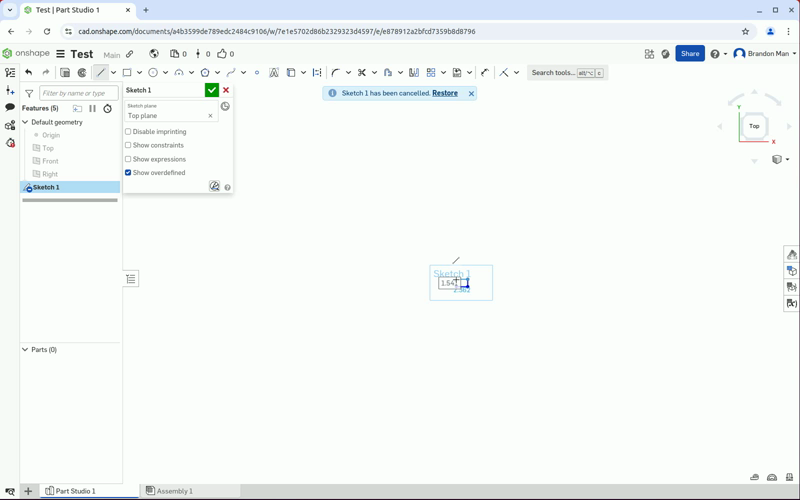
click(456, 279)
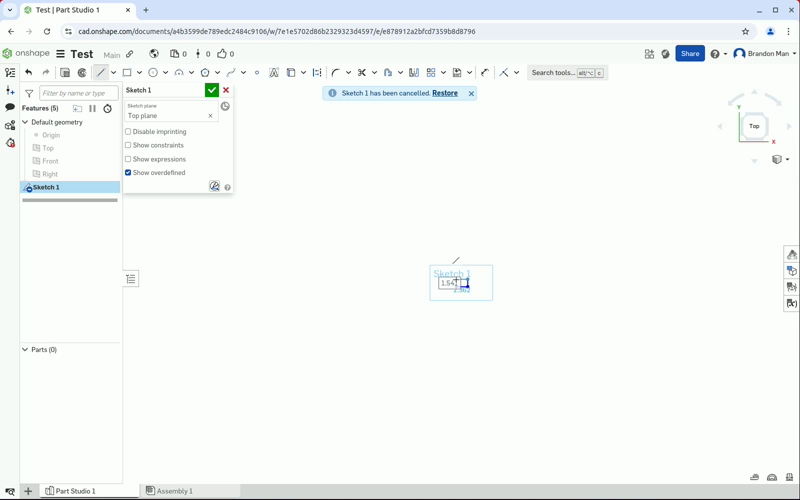
key_up(shift)
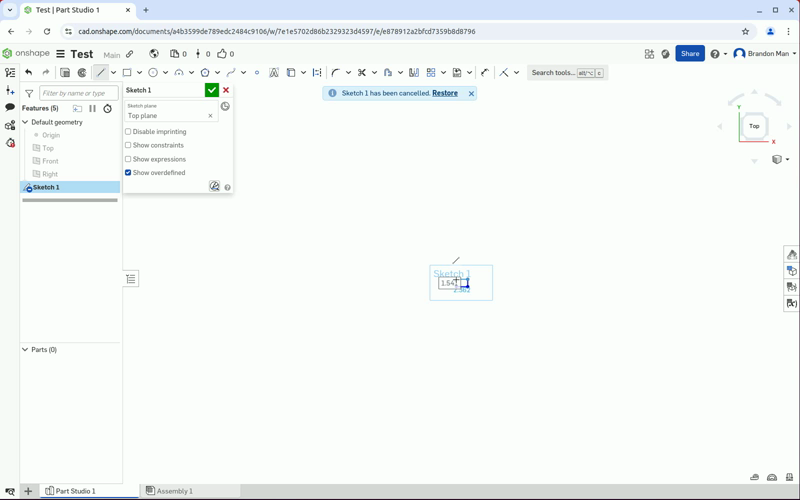
mouse_move(486, 279)
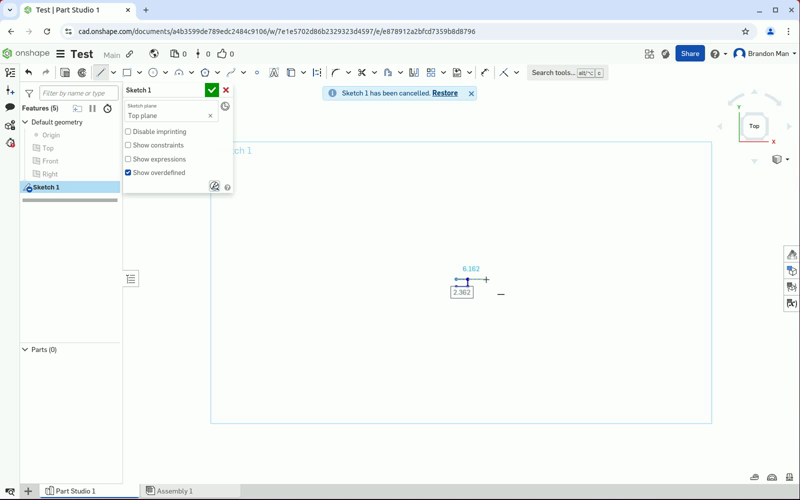
key_down(shift)
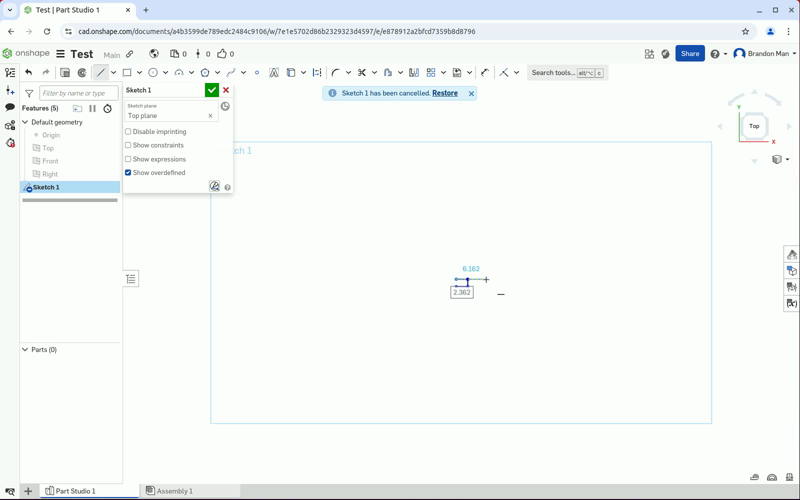
mouse_move(456, 286)
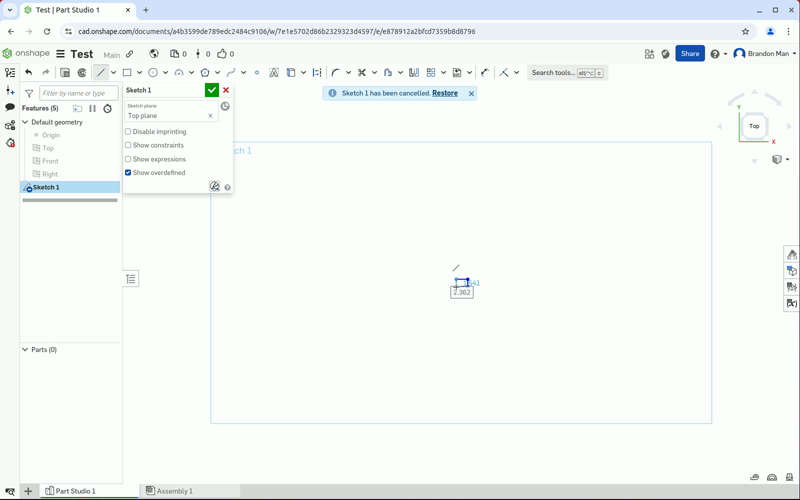
scroll(6)
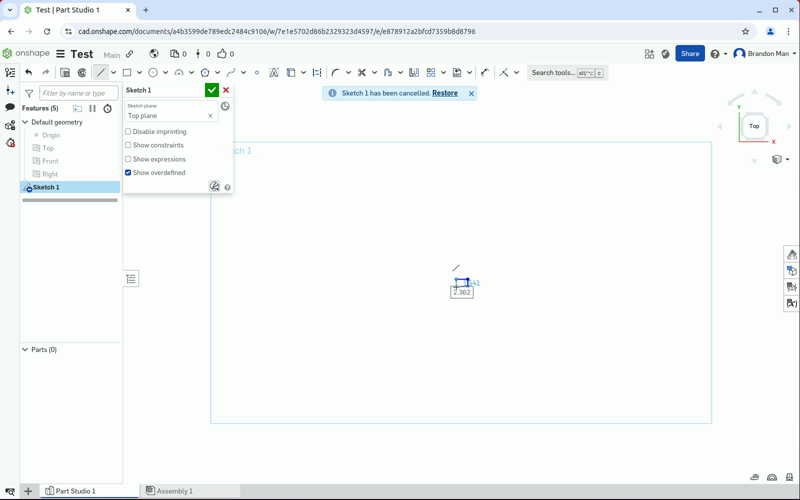
scroll(6)
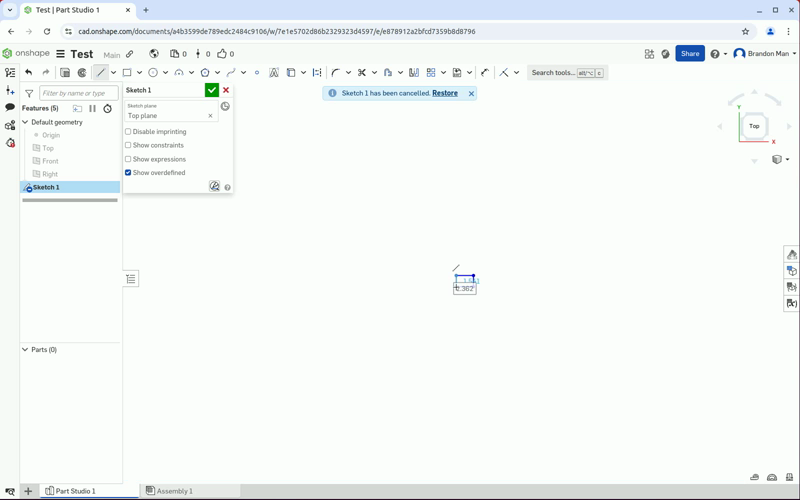
scroll(6)
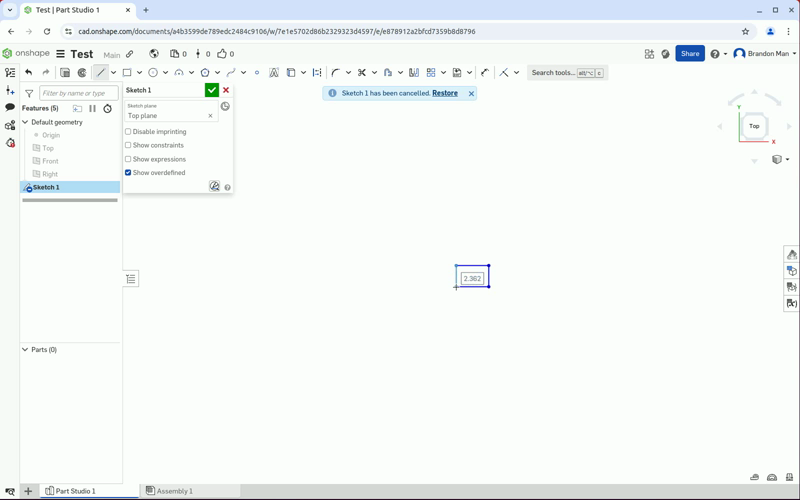
scroll(6)
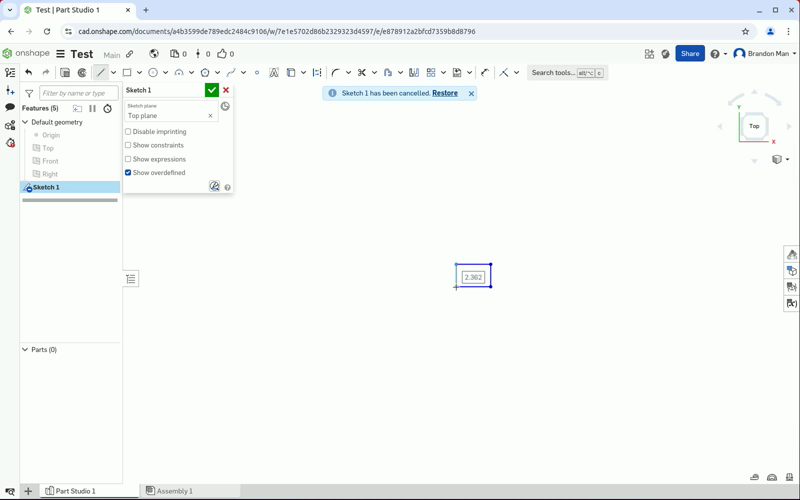
scroll(6)
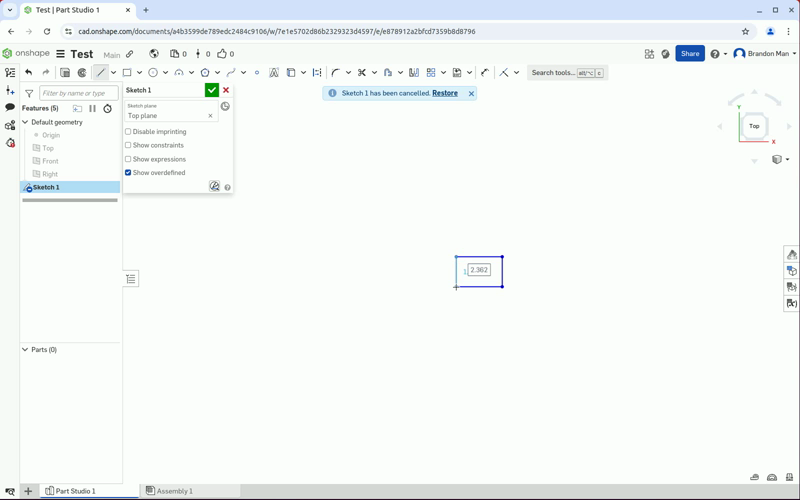
scroll(6)
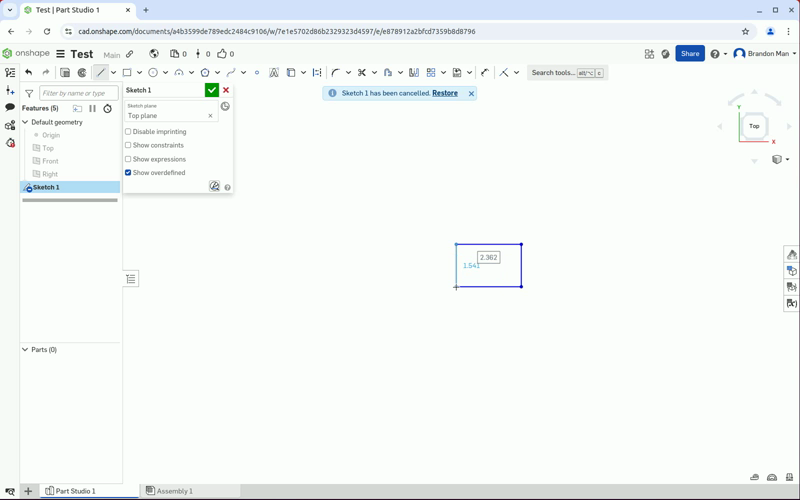
scroll(6)
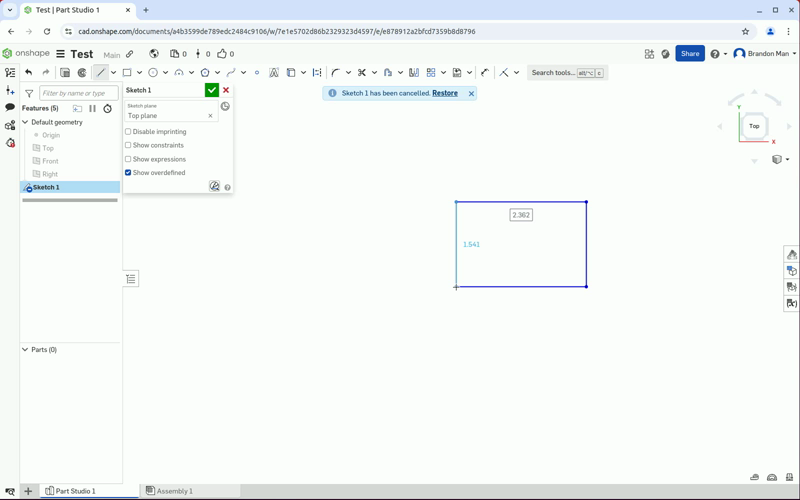
key_up(shift)
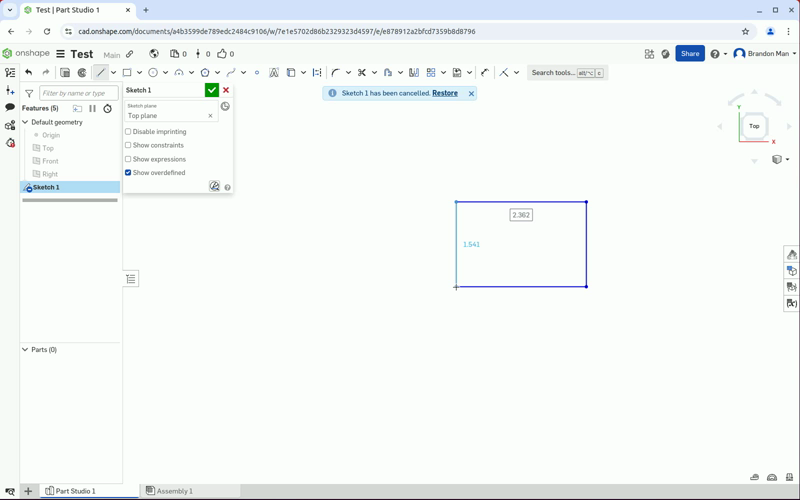
click(456, 286)
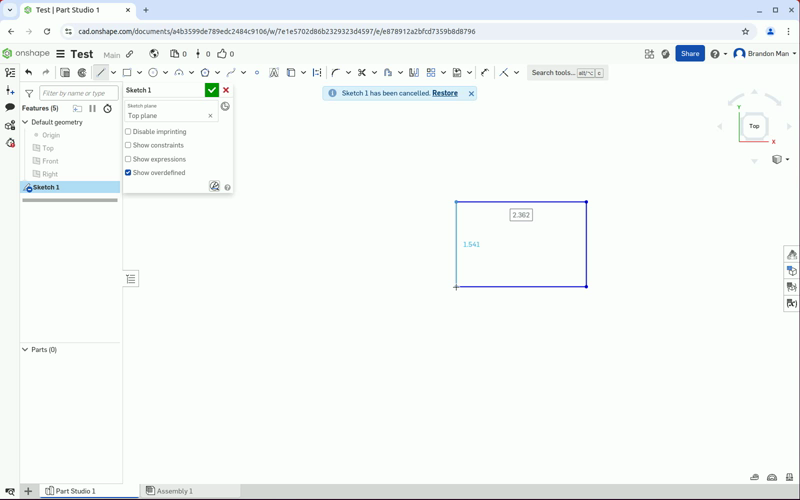
scroll(-6)
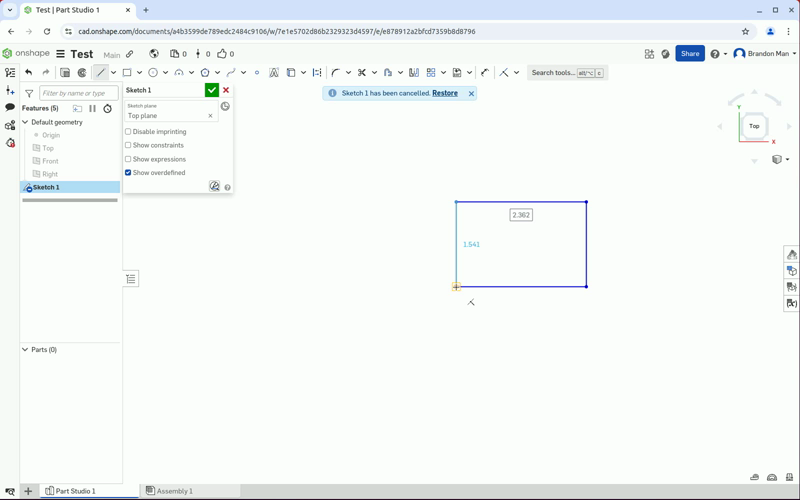
scroll(-6)
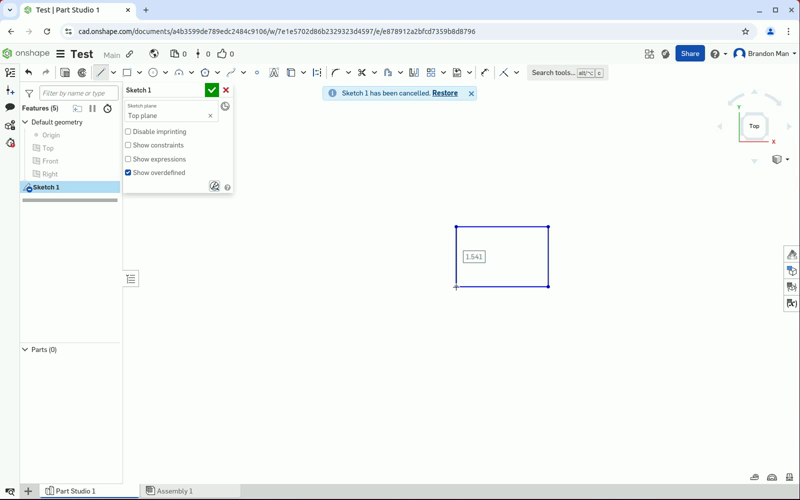
scroll(-6)
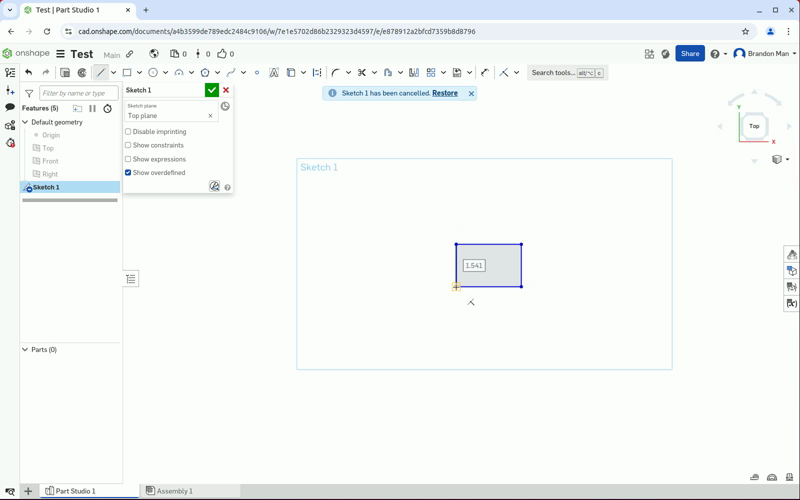
scroll(-6)
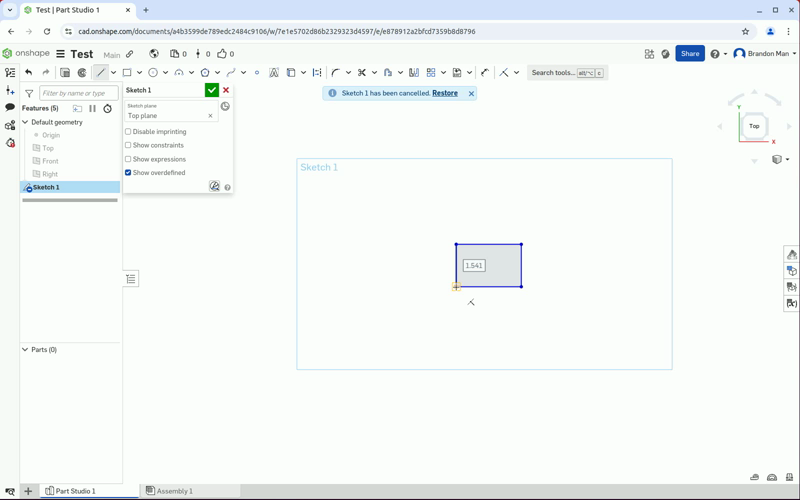
scroll(-6)
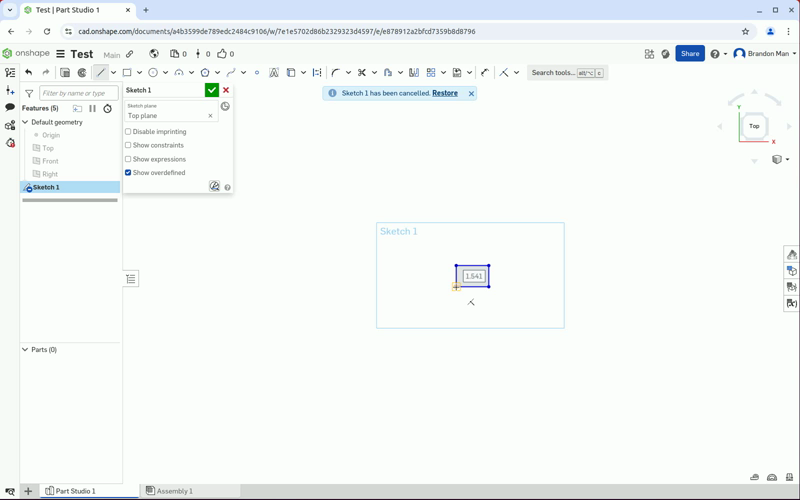
scroll(-6)
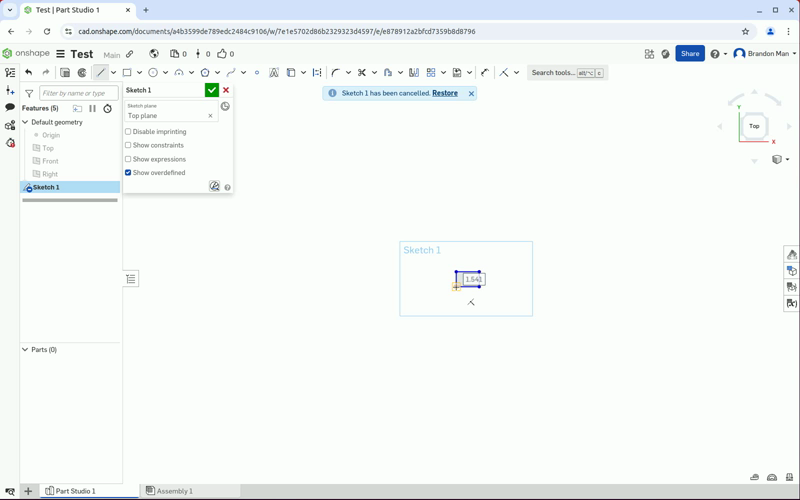
scroll(-6)
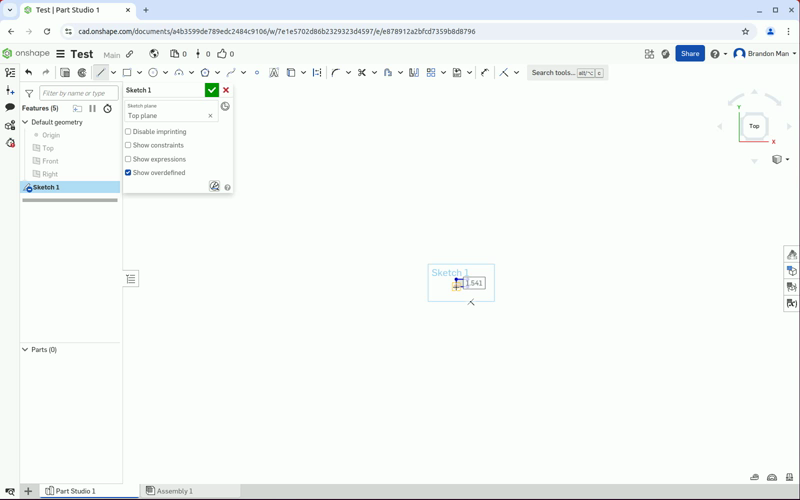
key(esc)
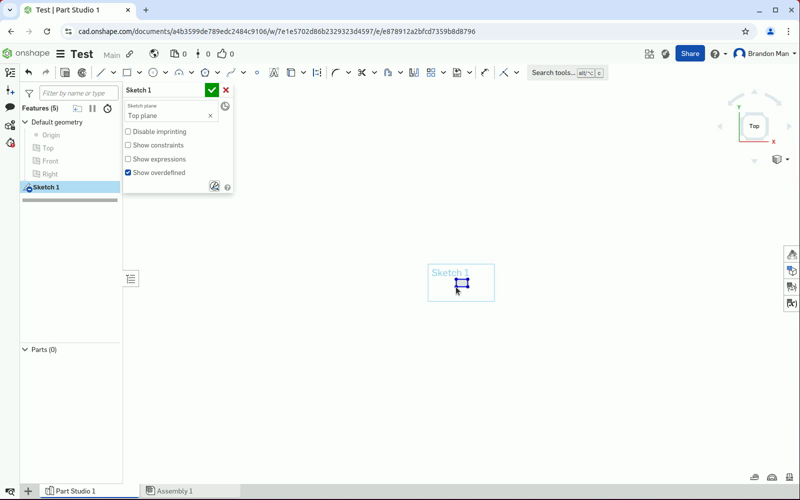
mouse_move(458, 281)
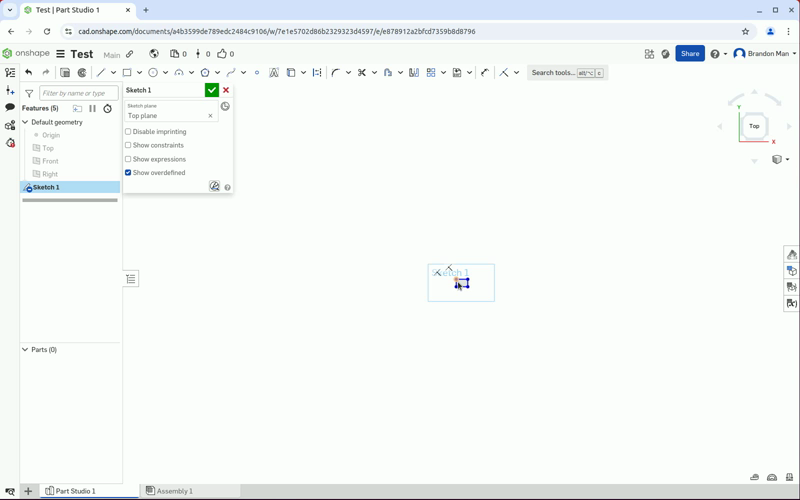
scroll(6)
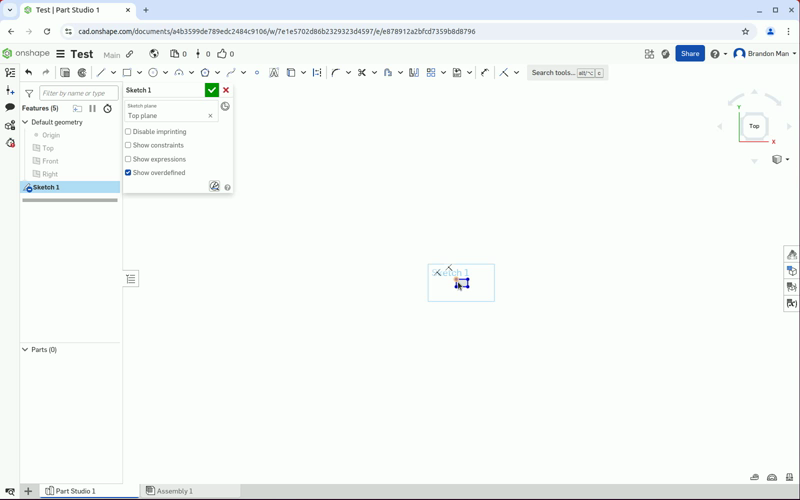
scroll(6)
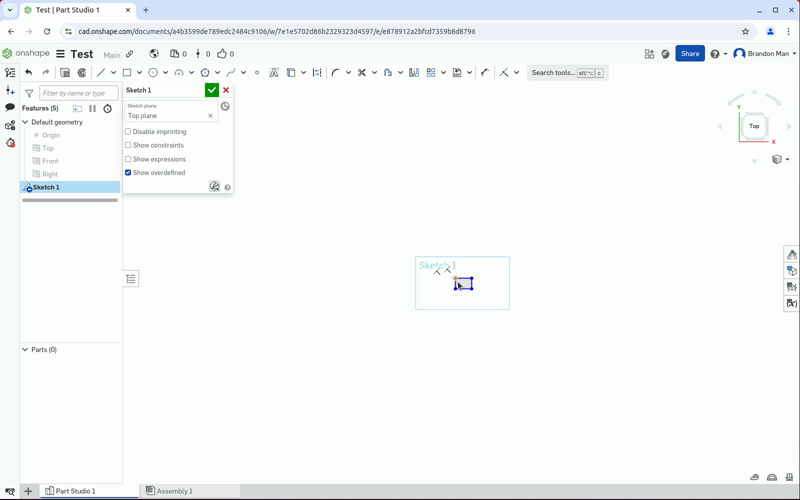
scroll(6)
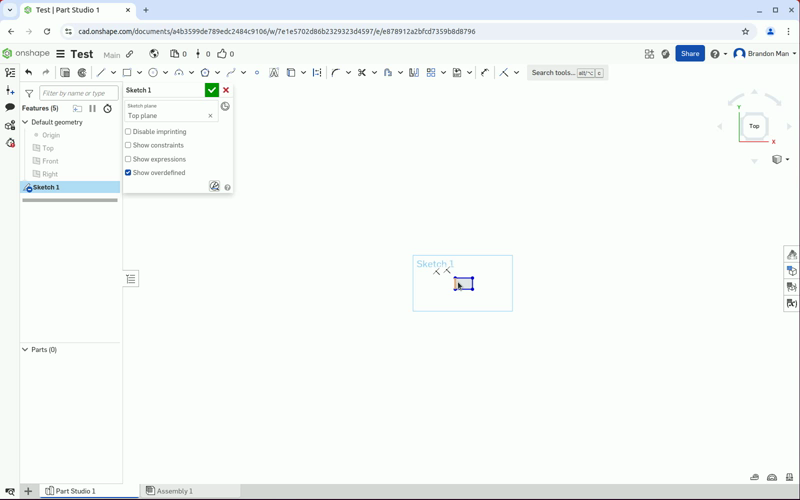
scroll(6)
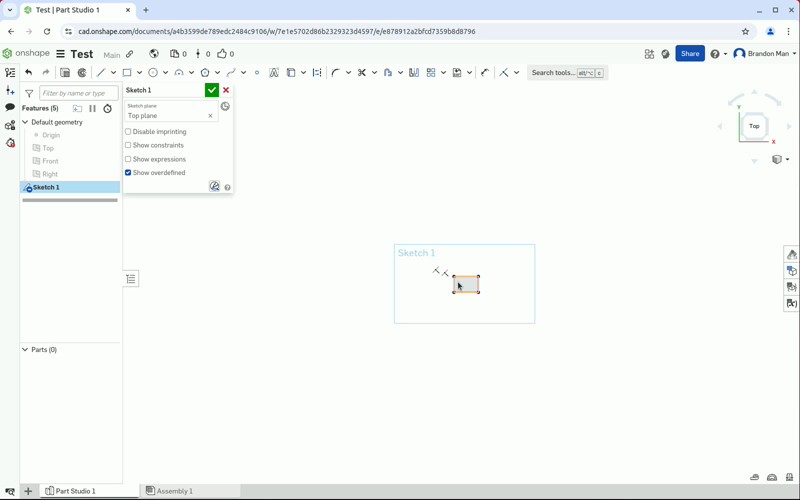
scroll(6)
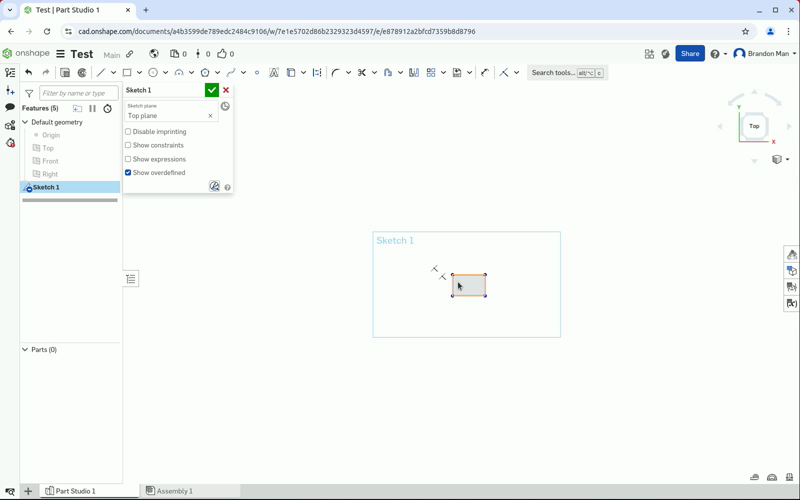
scroll(6)
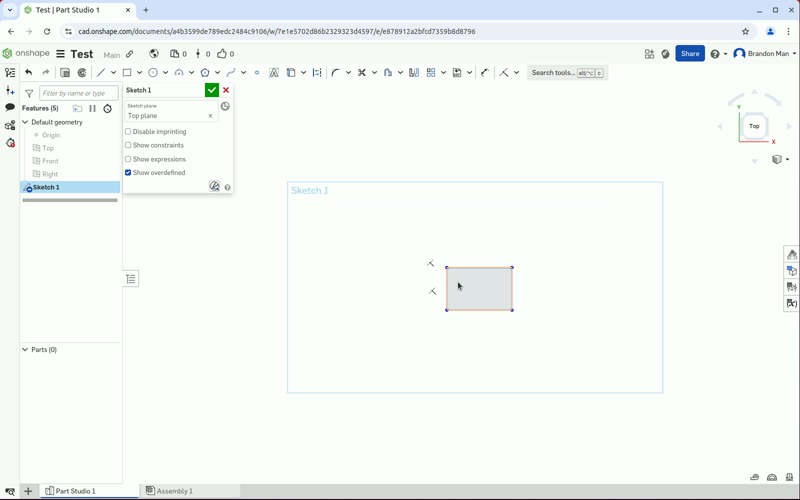
scroll(6)
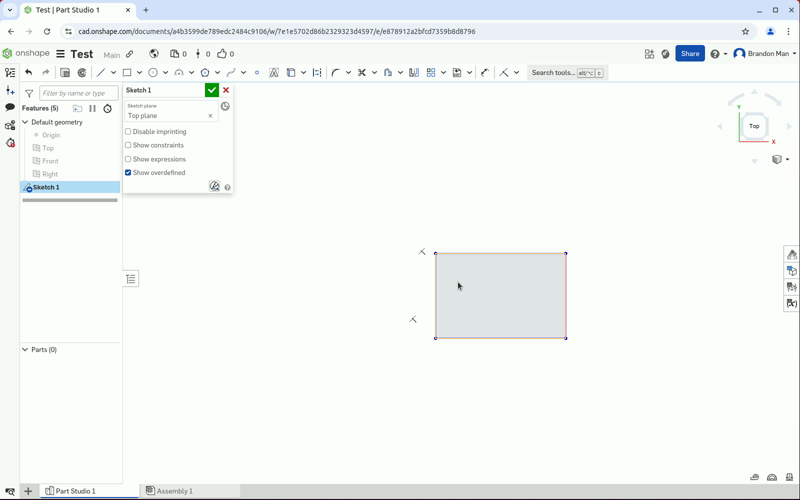
click(458, 281)
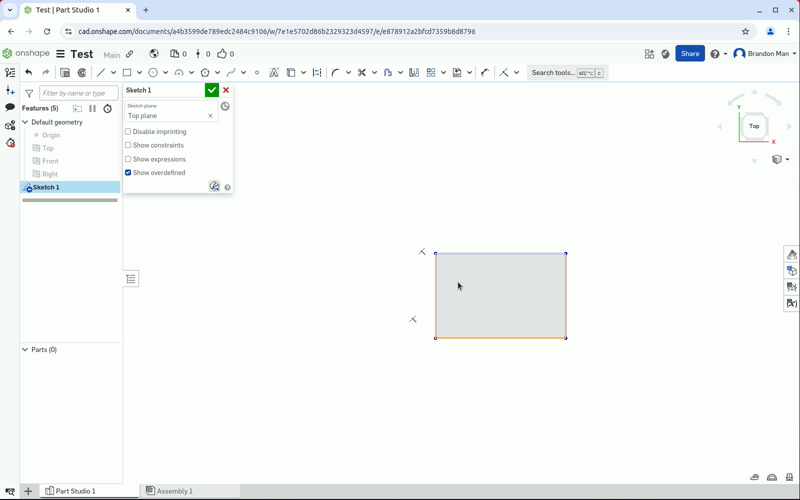
scroll(-6)
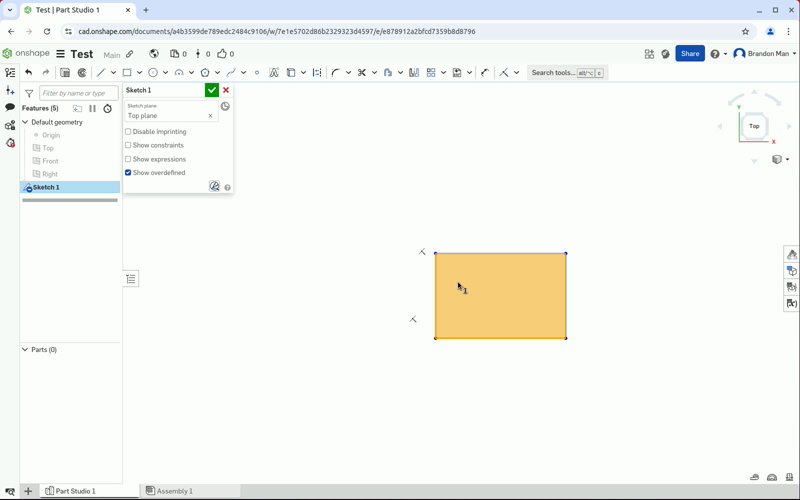
scroll(-6)
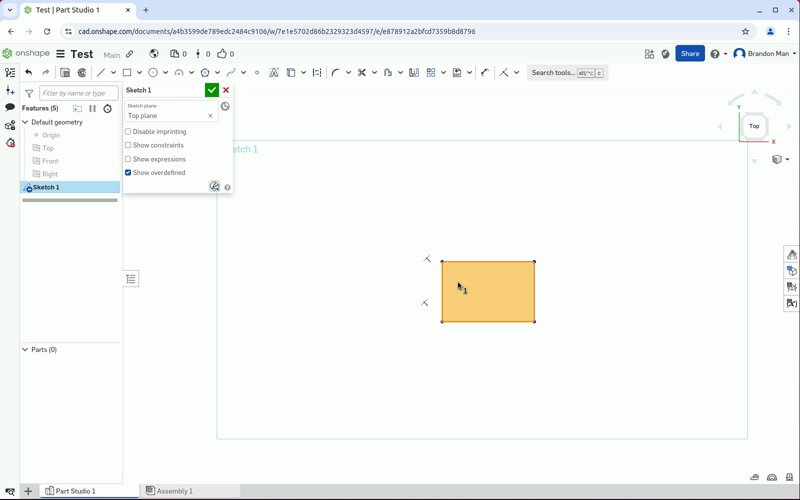
scroll(-6)
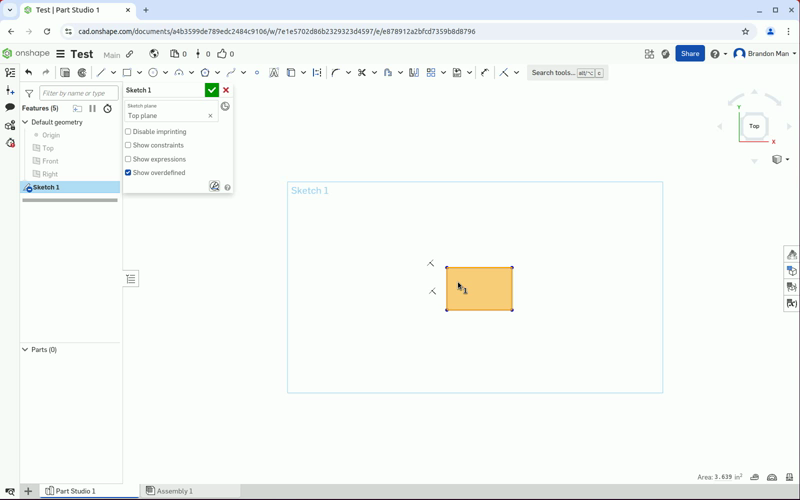
scroll(-6)
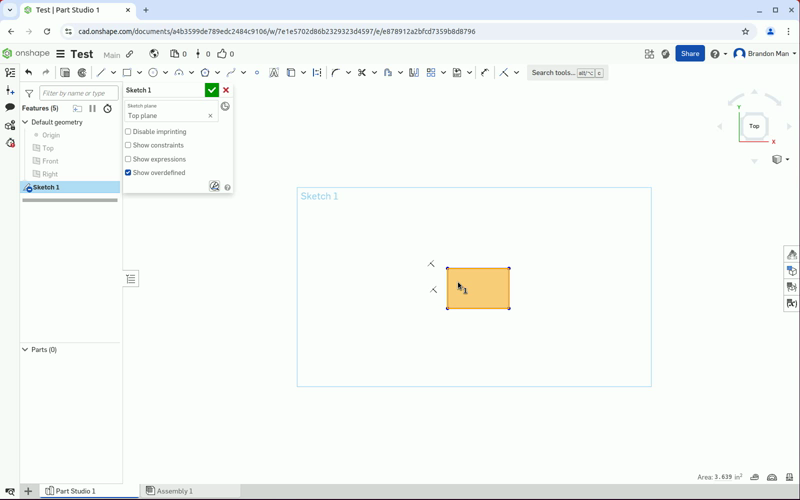
scroll(-6)
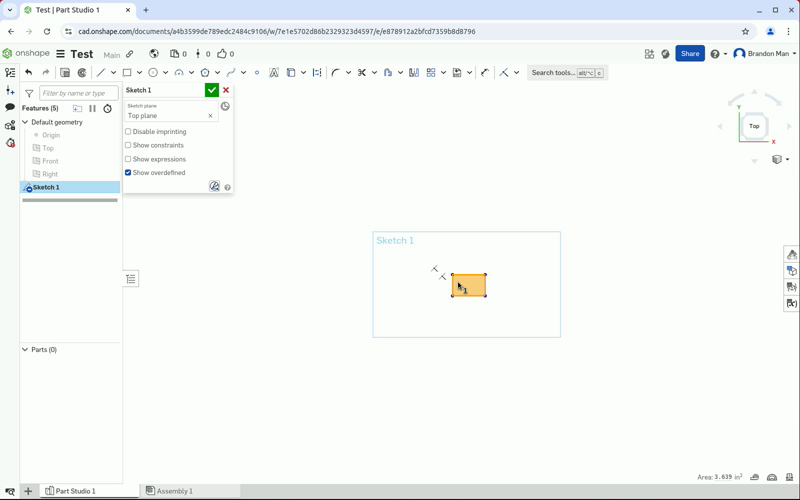
scroll(-6)
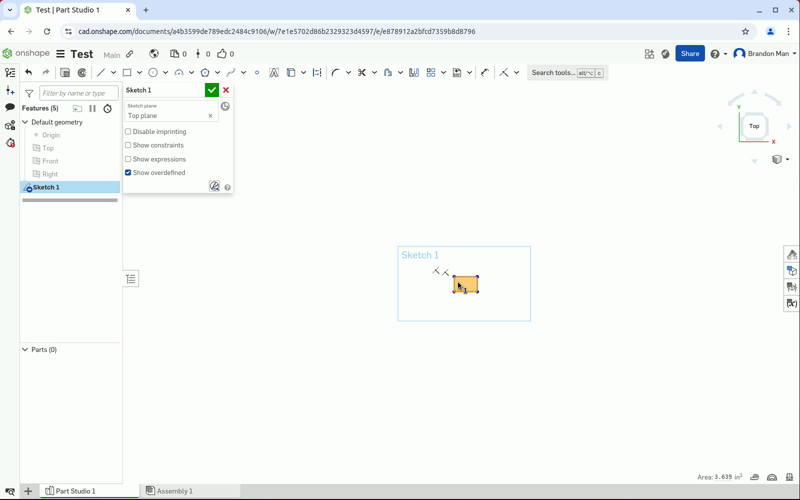
scroll(-6)
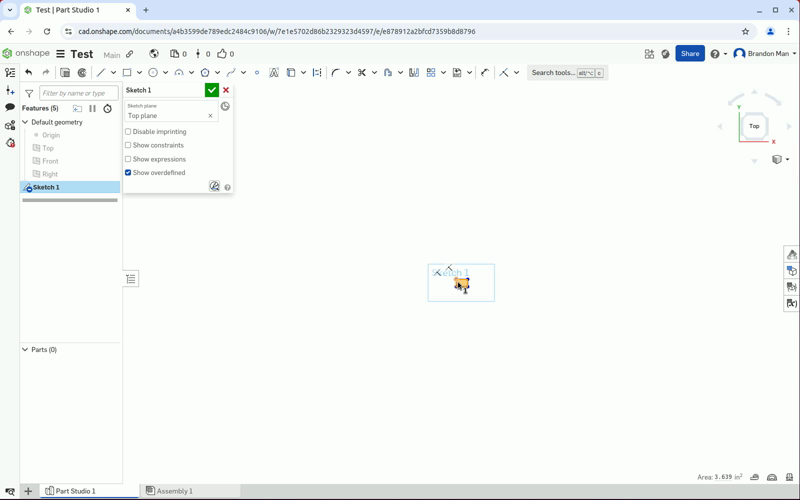
mouse_move(73, 352)
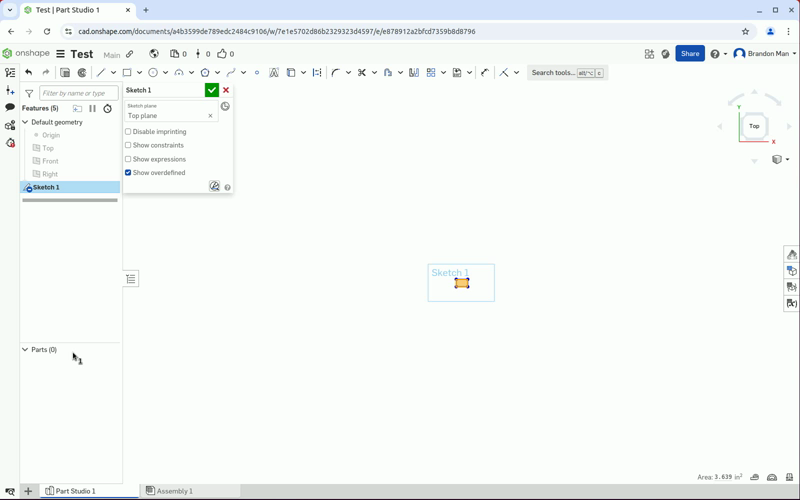
key(shift+y)
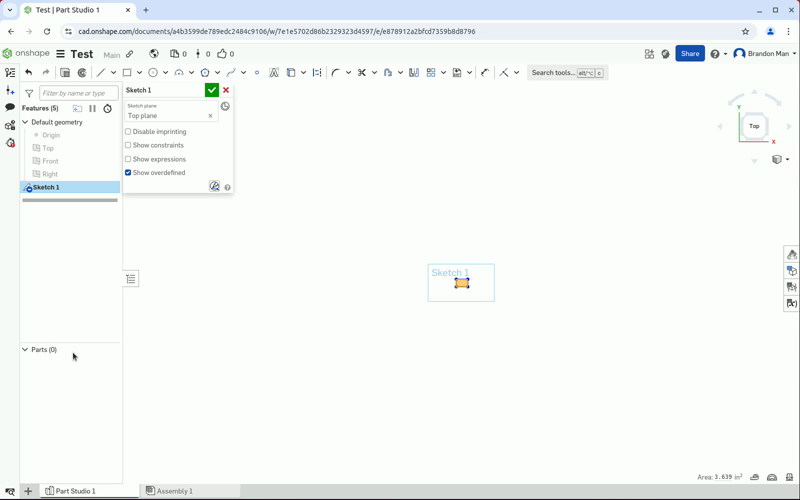
key(shift+e)
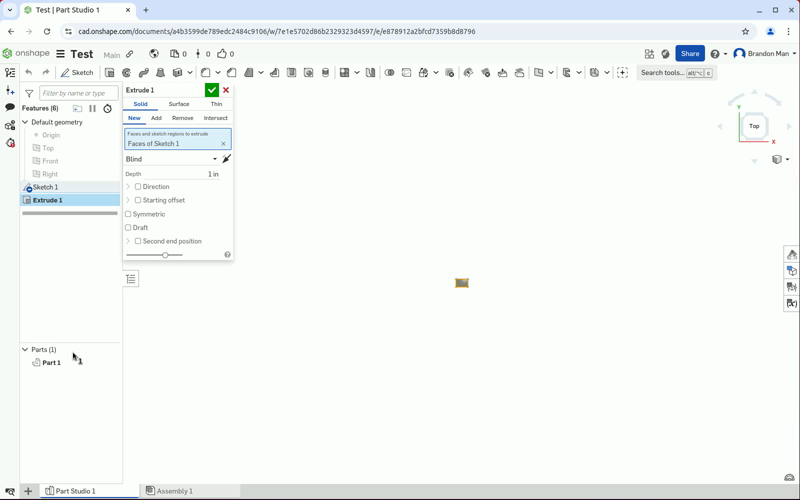
mouse_move(143, 106)
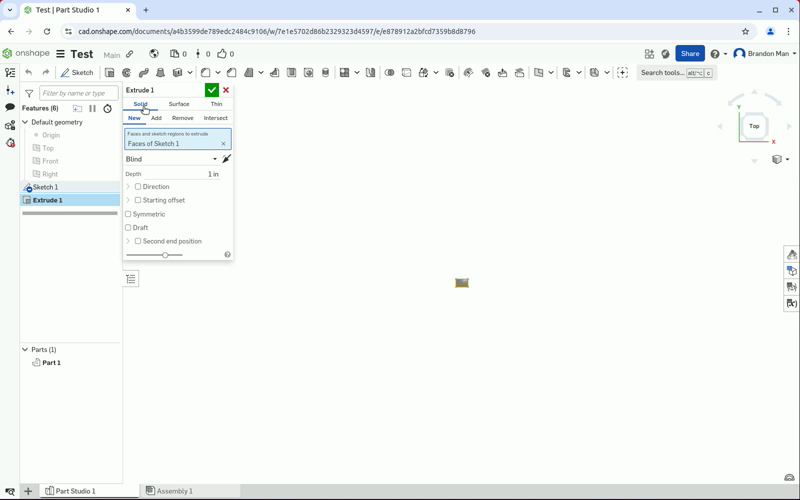
click(143, 106)
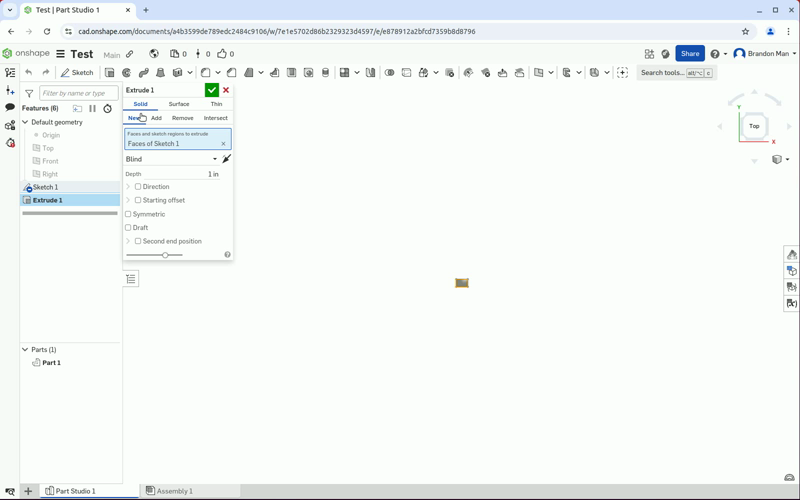
mouse_move(137, 120)
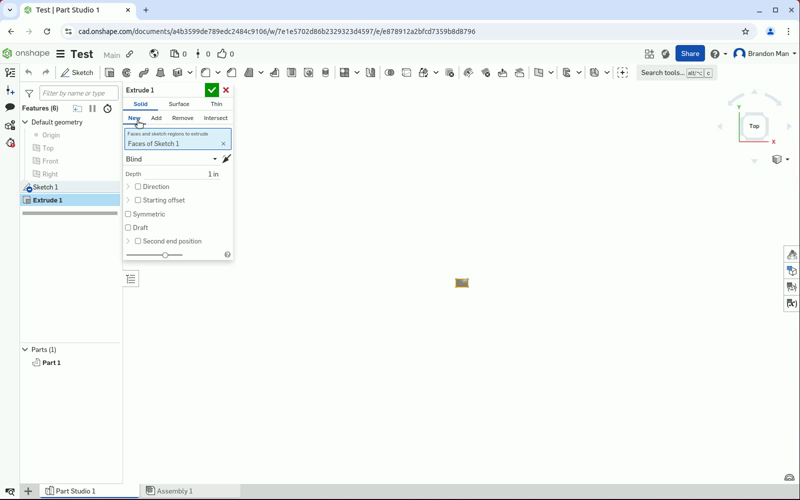
click(137, 120)
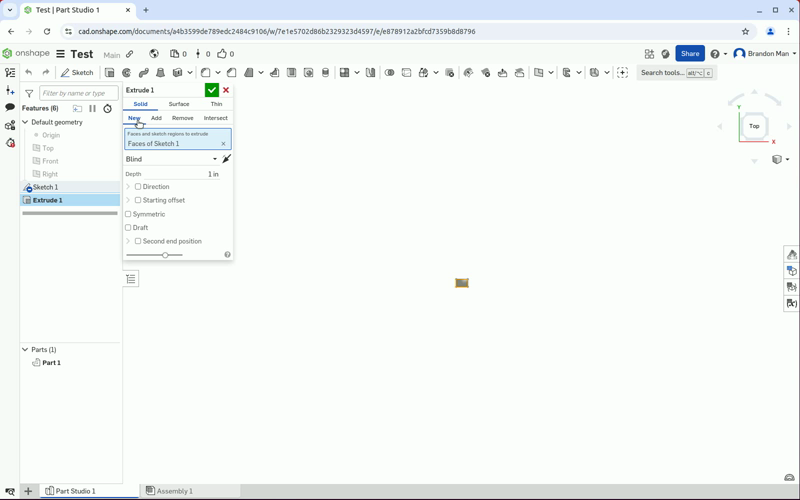
key(tab, 4)
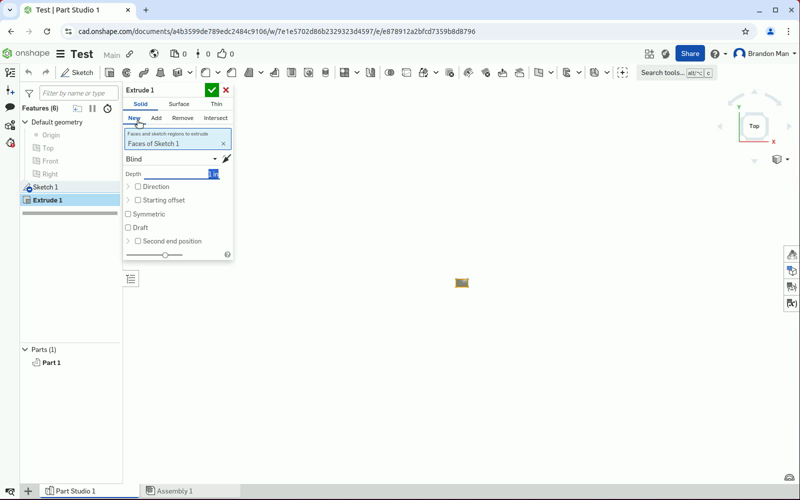
text(0.963)
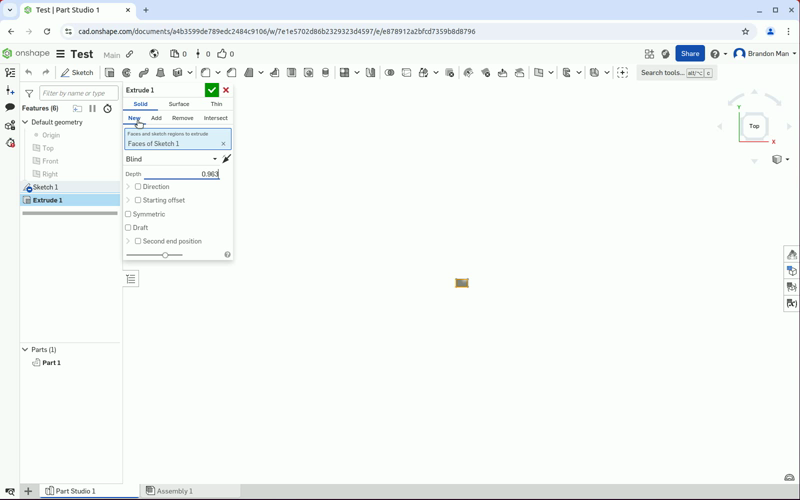
key(enter)
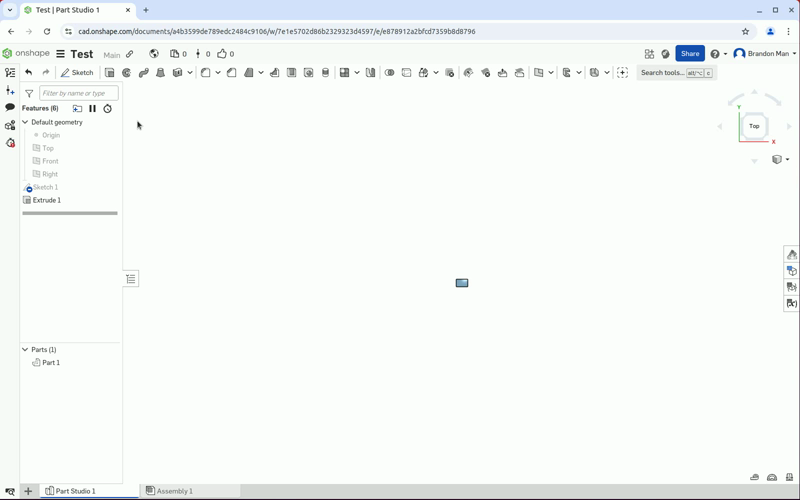
key(shift+h)
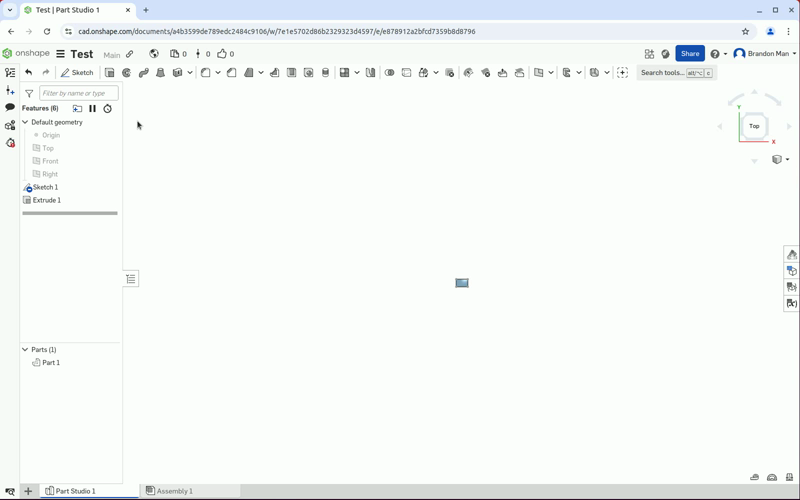
key(shift+h)
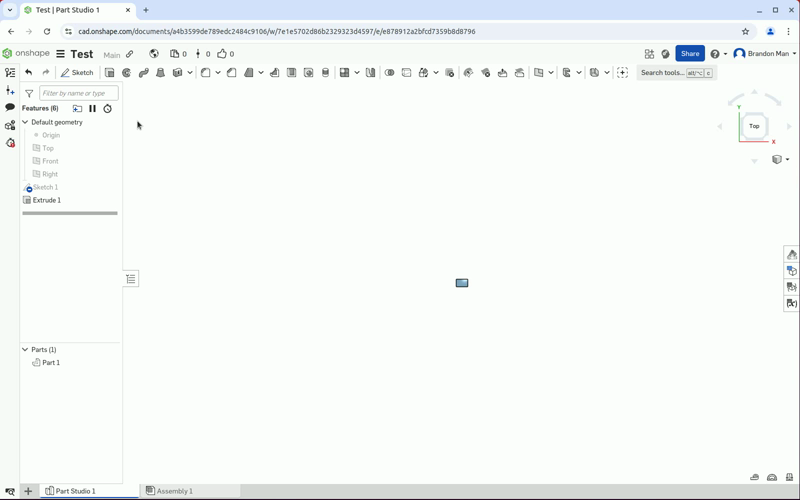
mouse_move(73, 189)
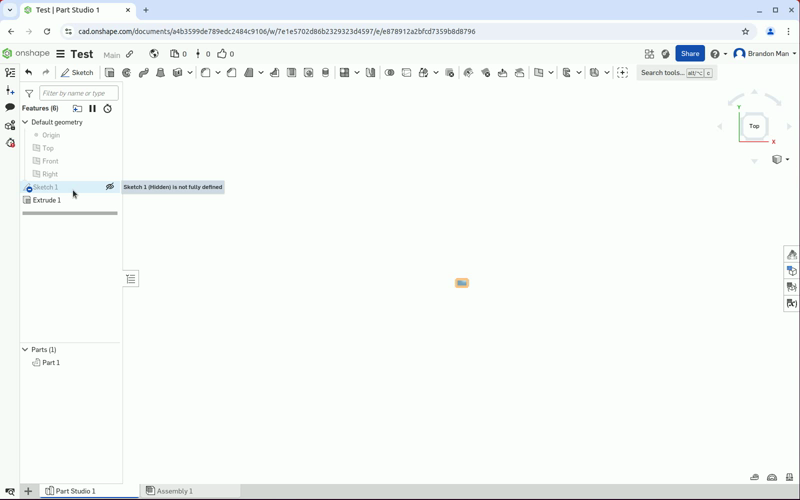
click(73, 189)
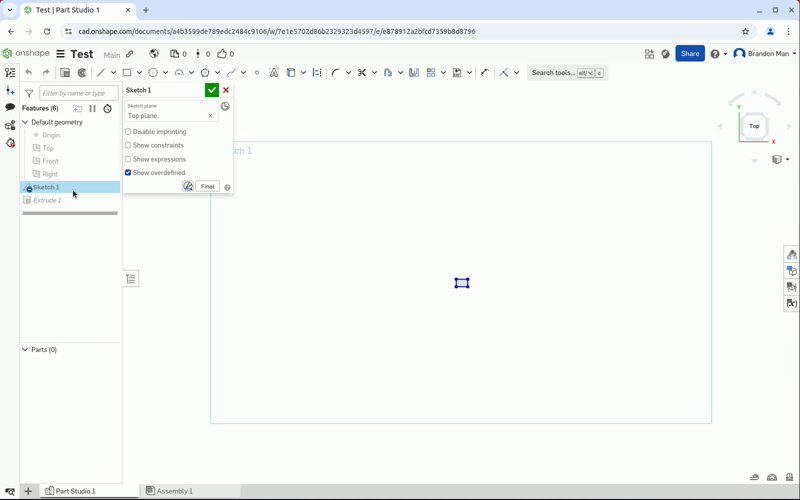
mouse_move(229, 92)
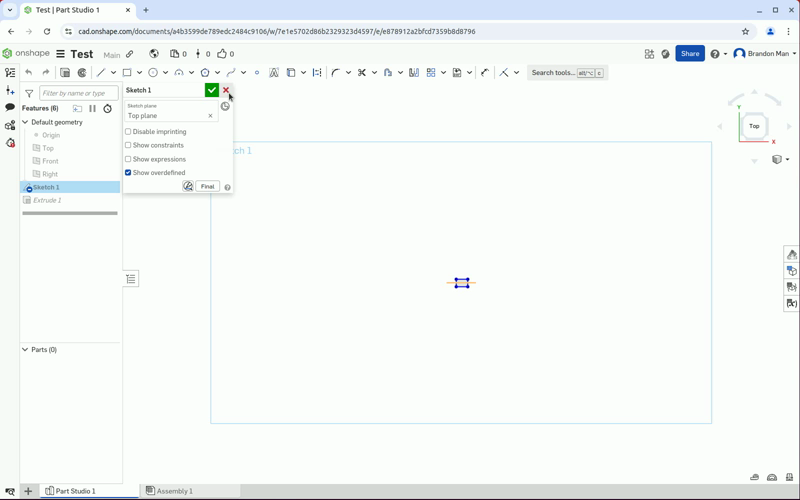
click(229, 92)
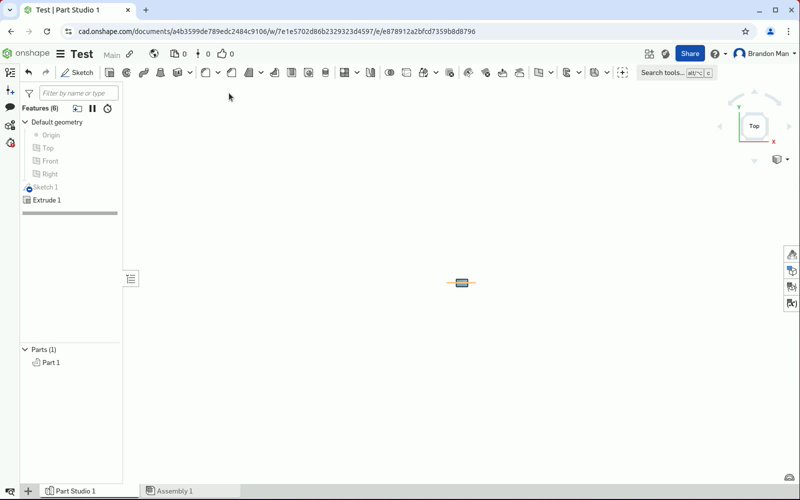
mouse_move(541, 75)
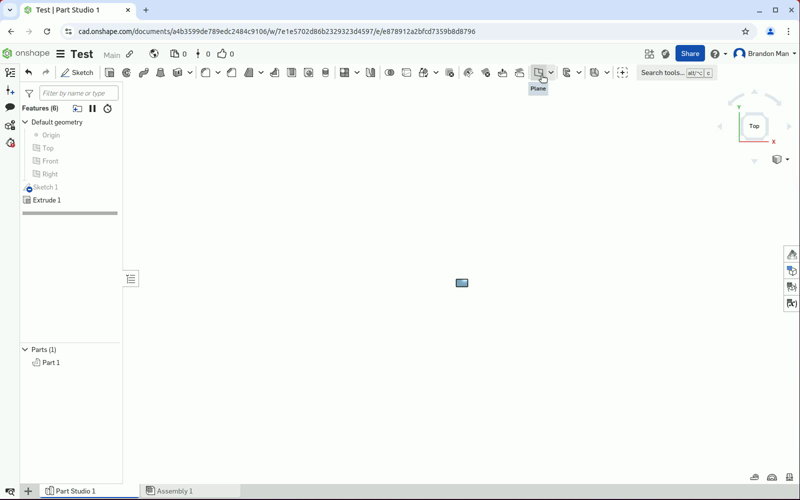
click(541, 75)
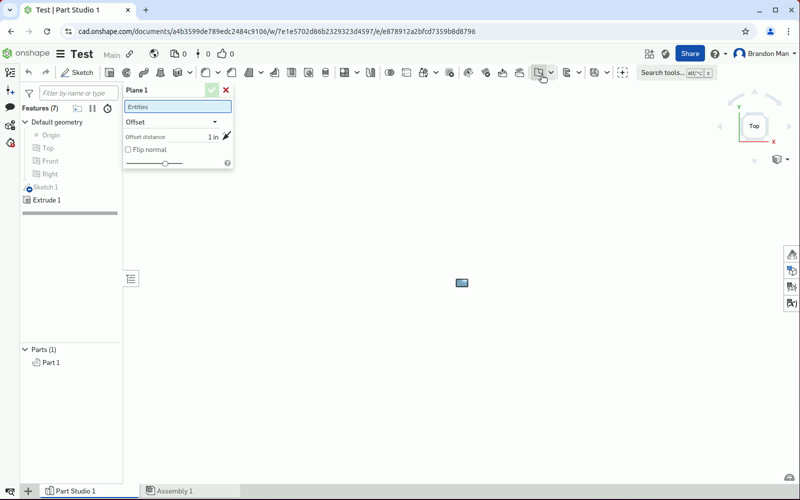
mouse_move(73, 150)
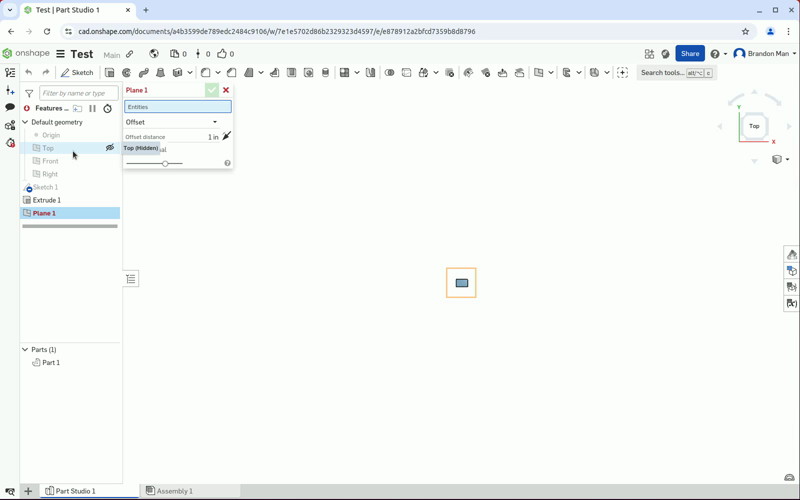
click(73, 150)
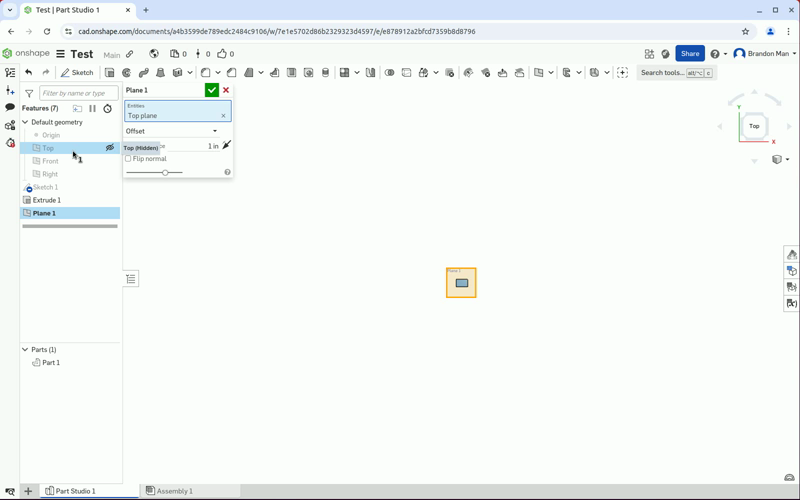
key(tab, 2)
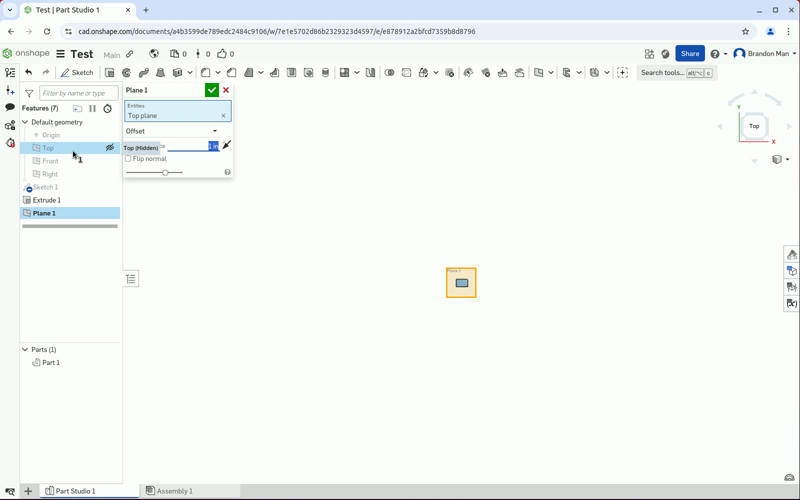
text(0.955)
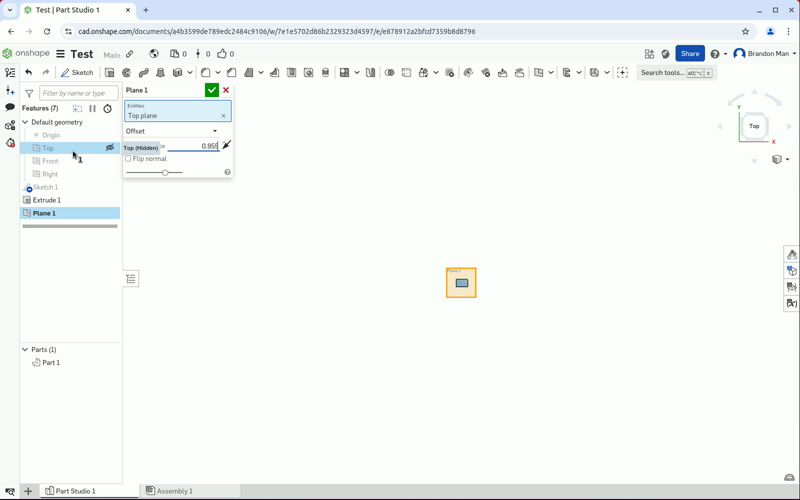
key(enter, 2)
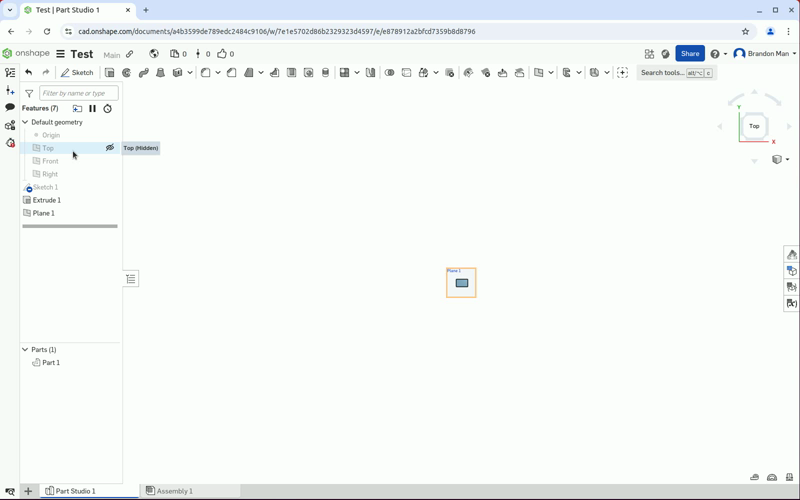
key(shift+s)
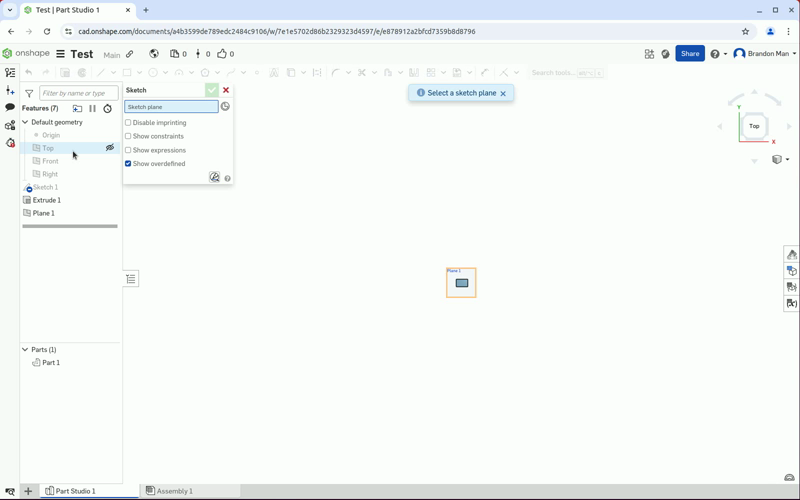
mouse_move(73, 215)
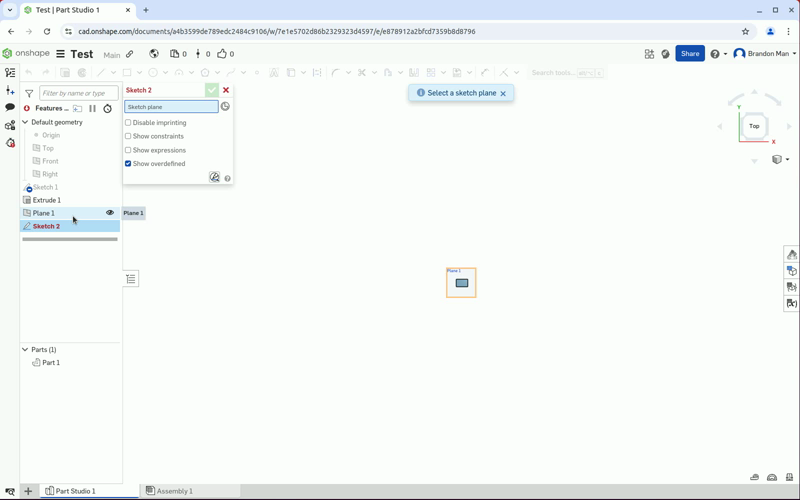
click(73, 215)
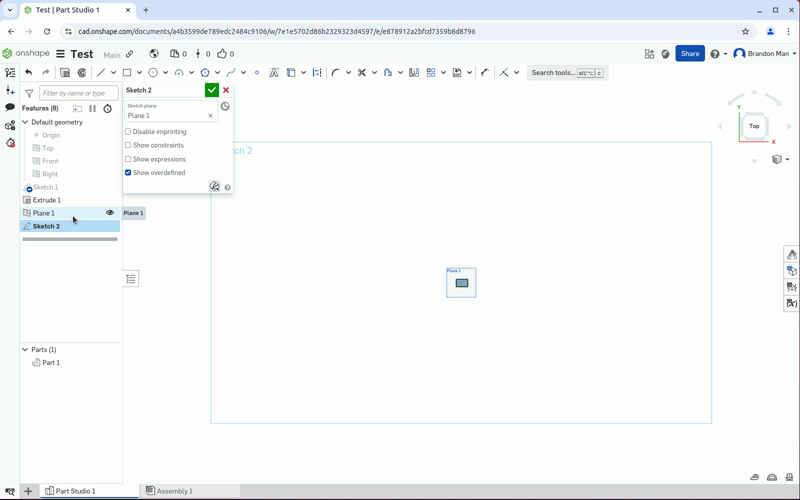
mouse_move(73, 352)
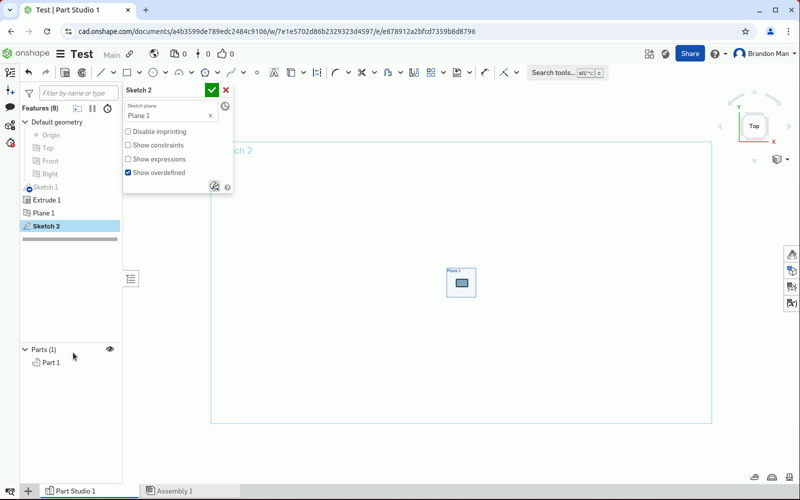
key(y)
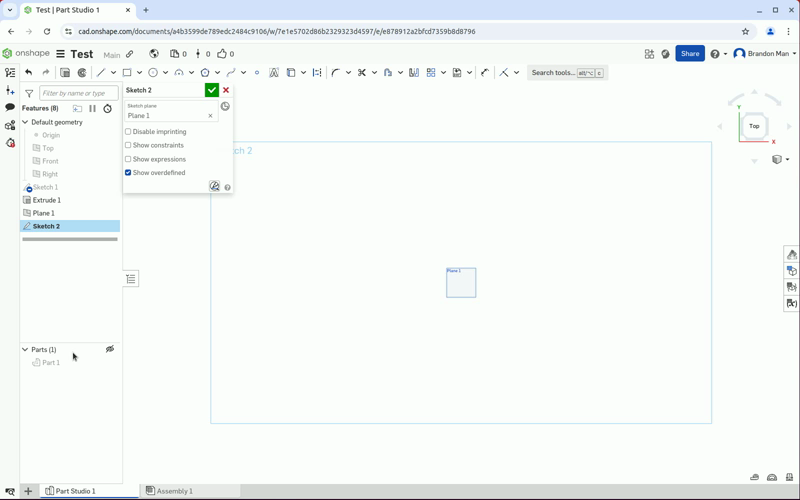
key(c)
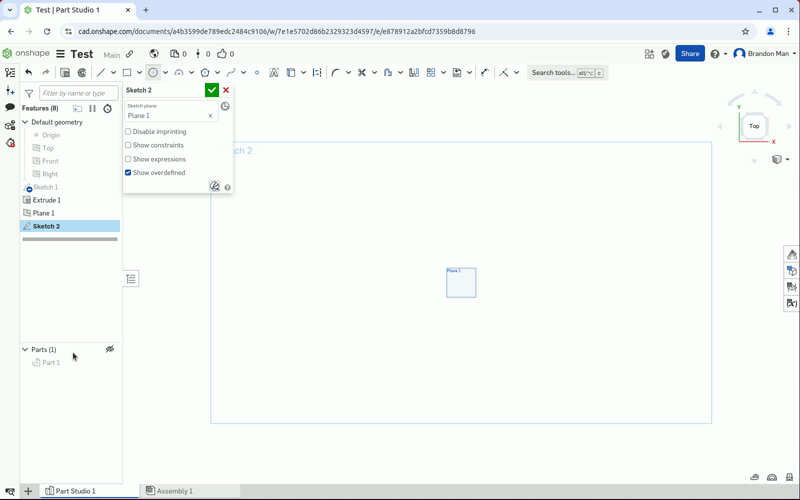
key_down(shift)
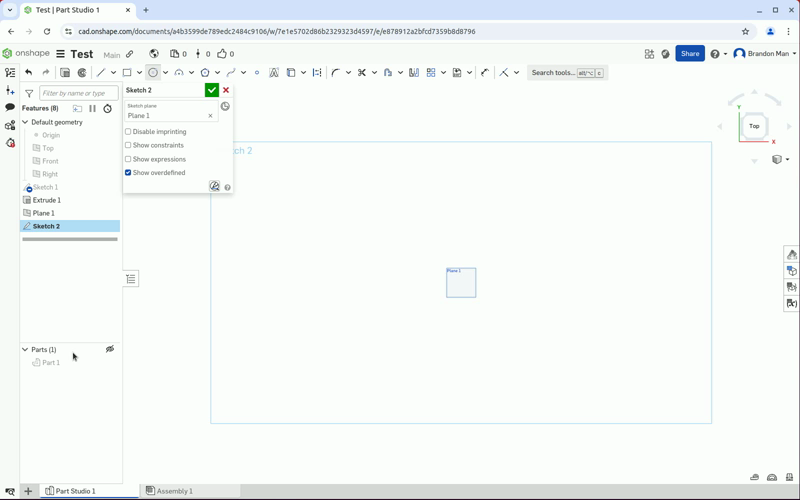
mouse_move(458, 282)
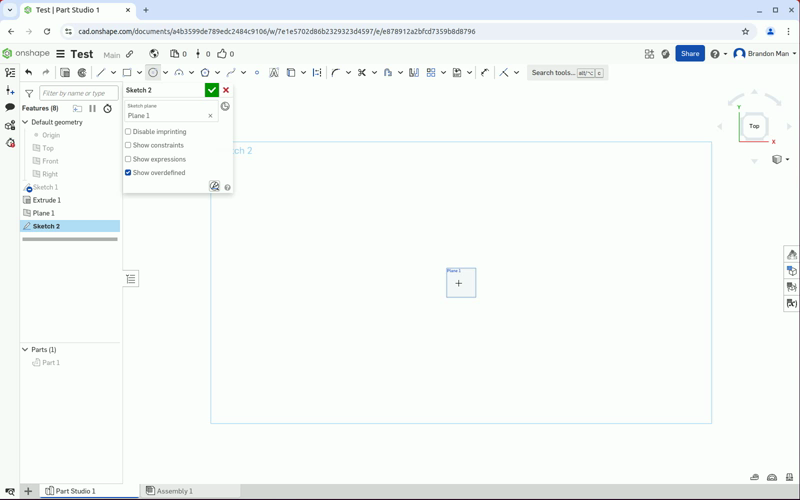
click(458, 282)
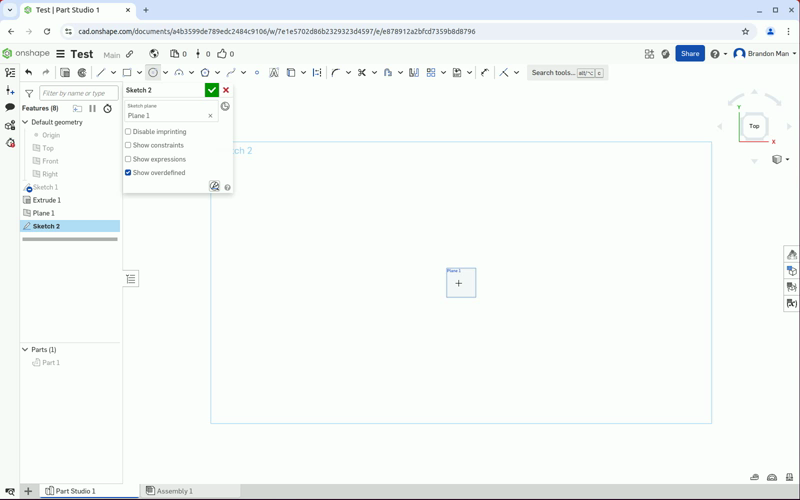
key_up(shift)
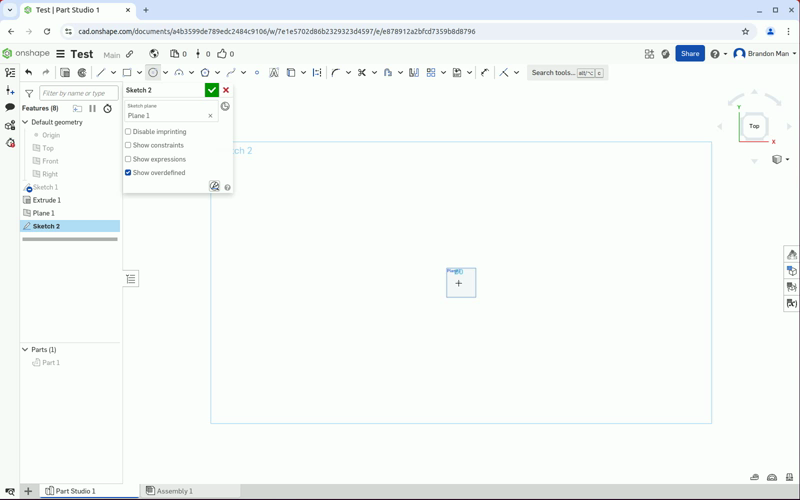
mouse_move(460, 282)
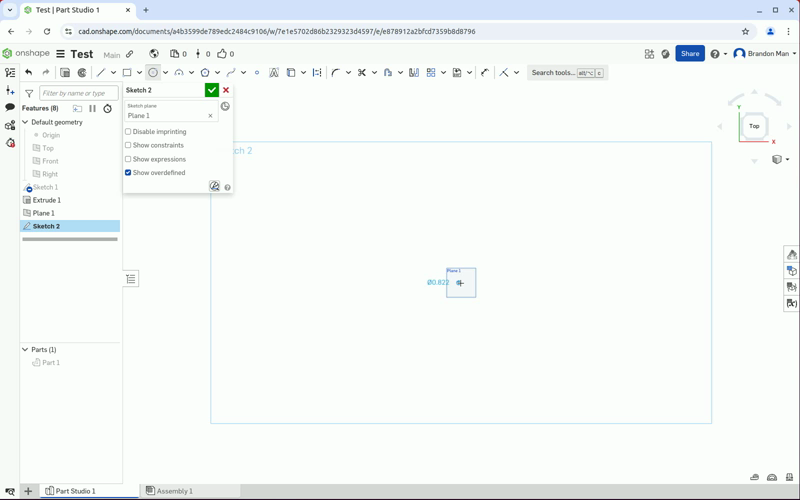
scroll(6)
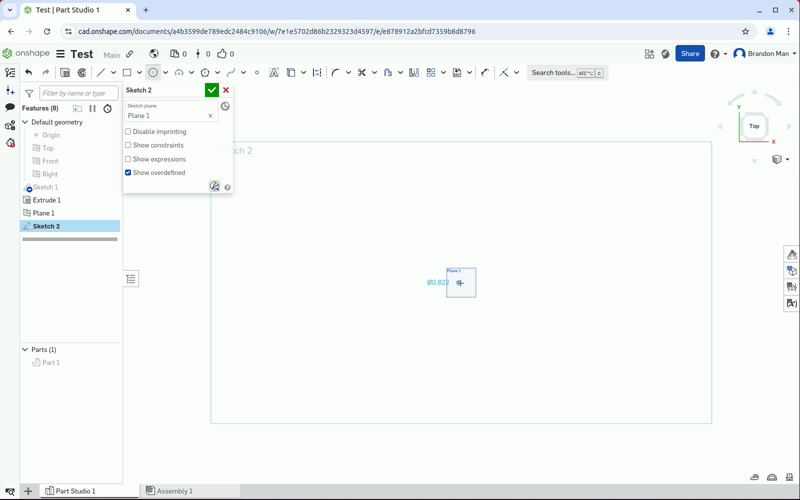
scroll(6)
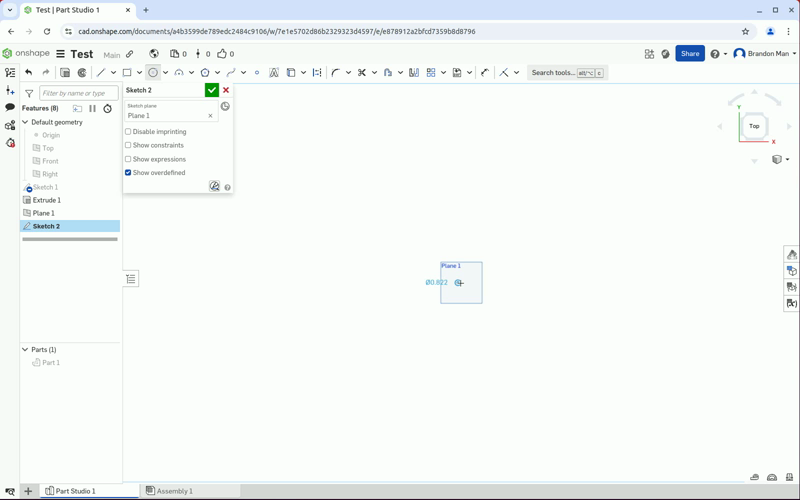
scroll(6)
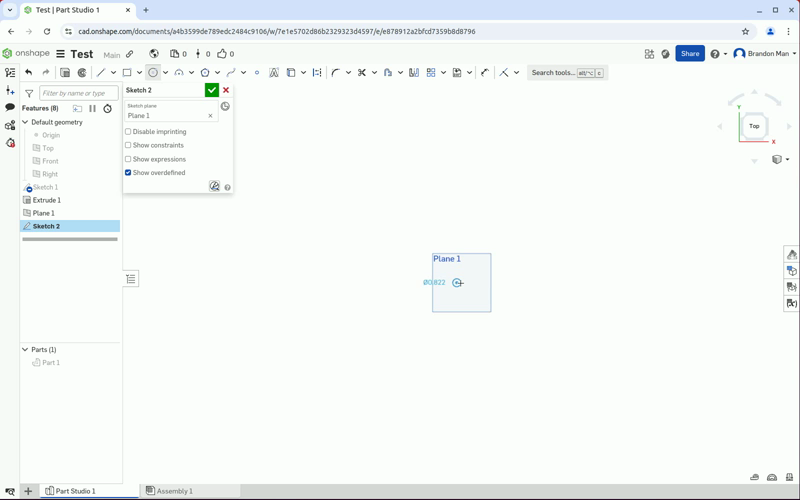
scroll(6)
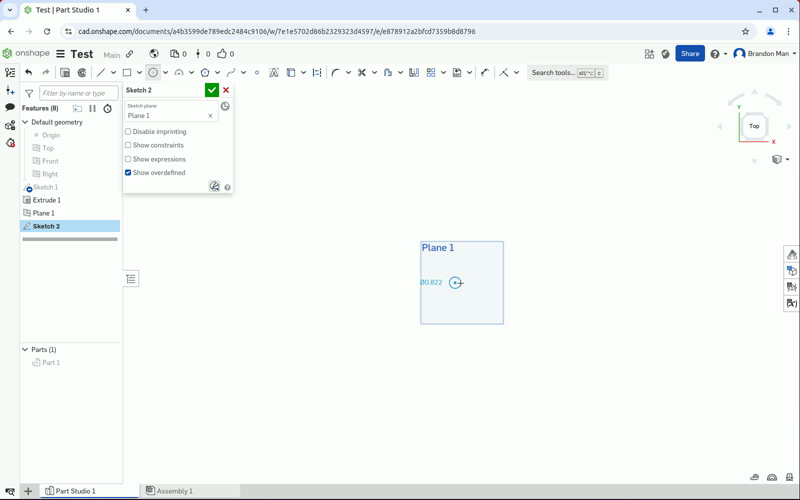
scroll(6)
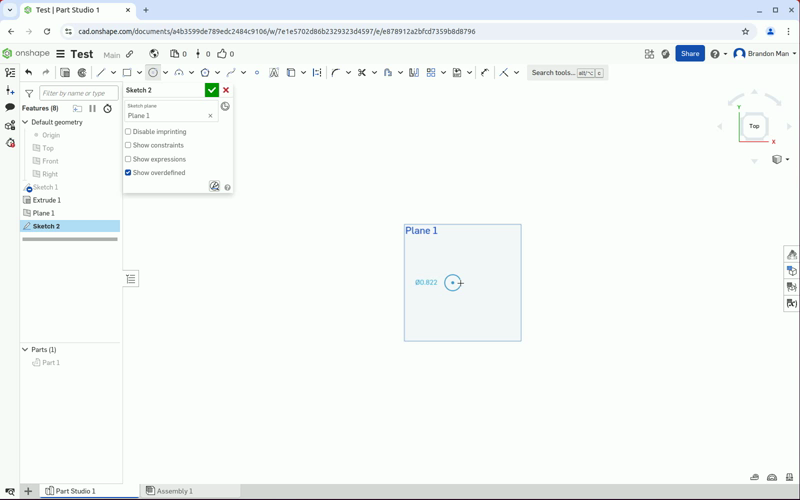
scroll(6)
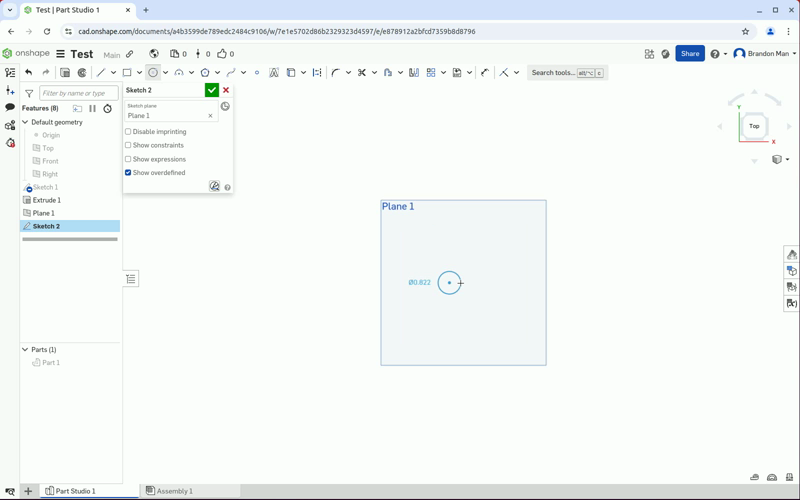
scroll(6)
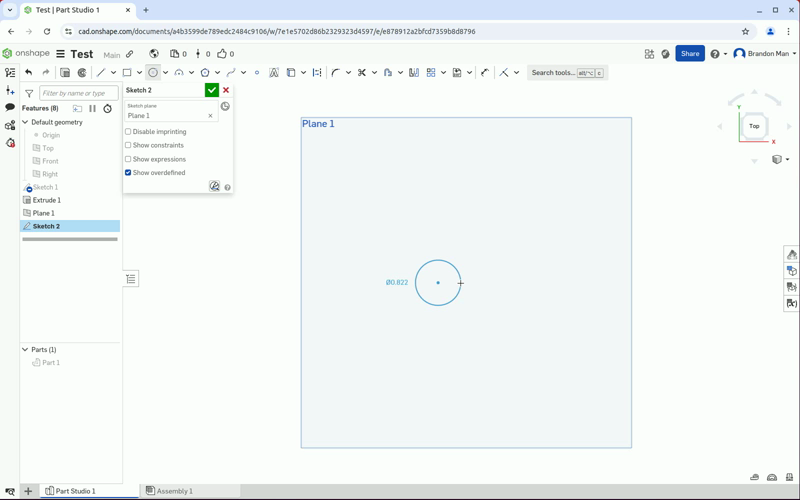
click(460, 282)
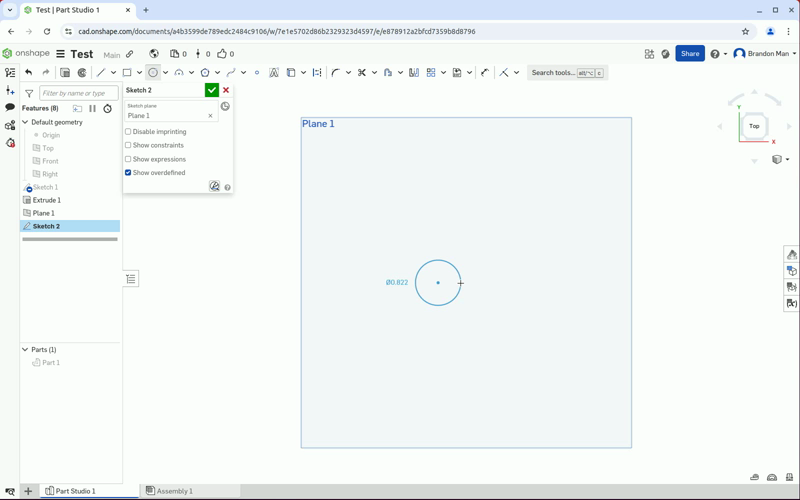
scroll(-6)
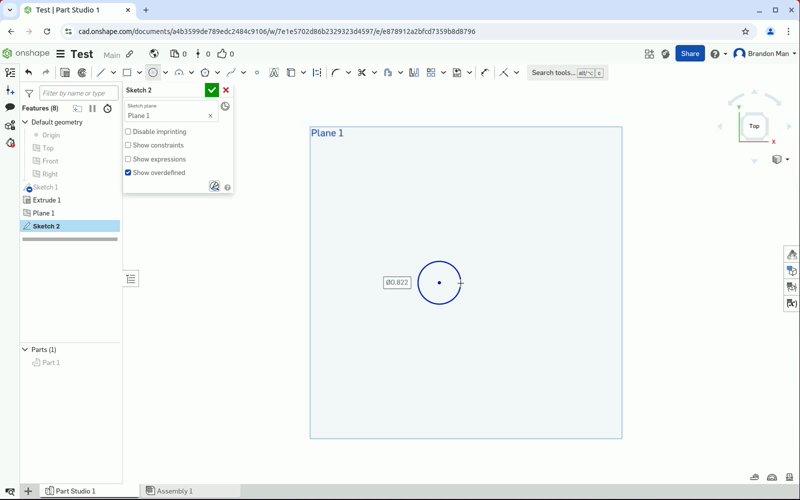
scroll(-6)
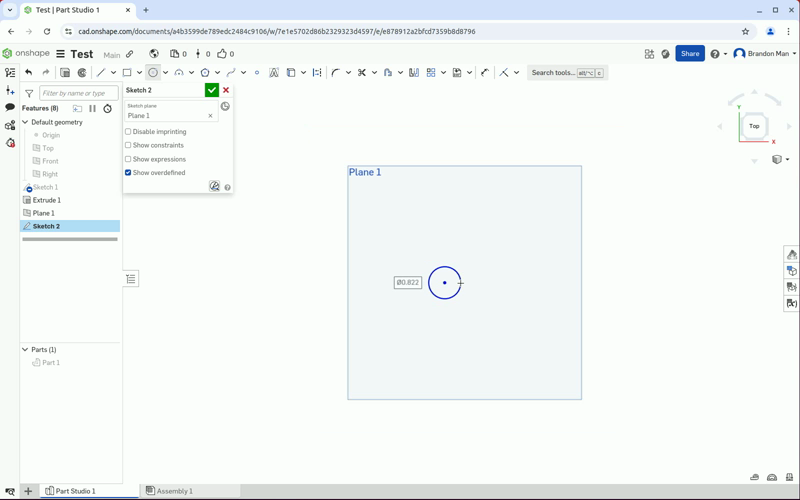
scroll(-6)
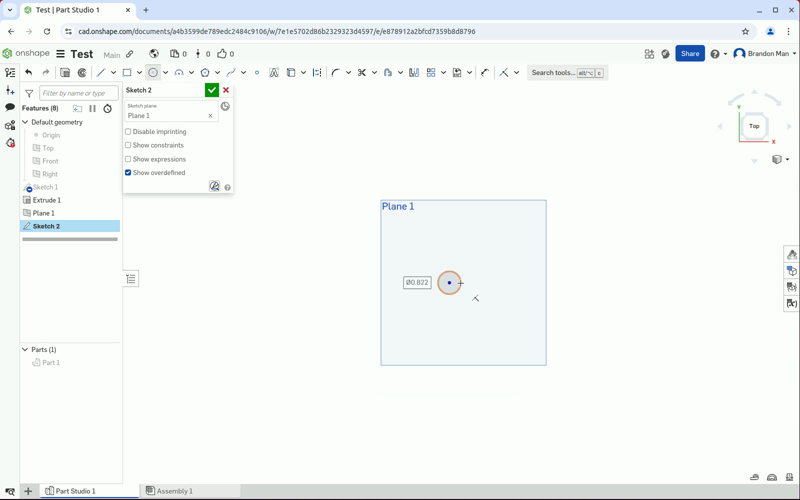
scroll(-6)
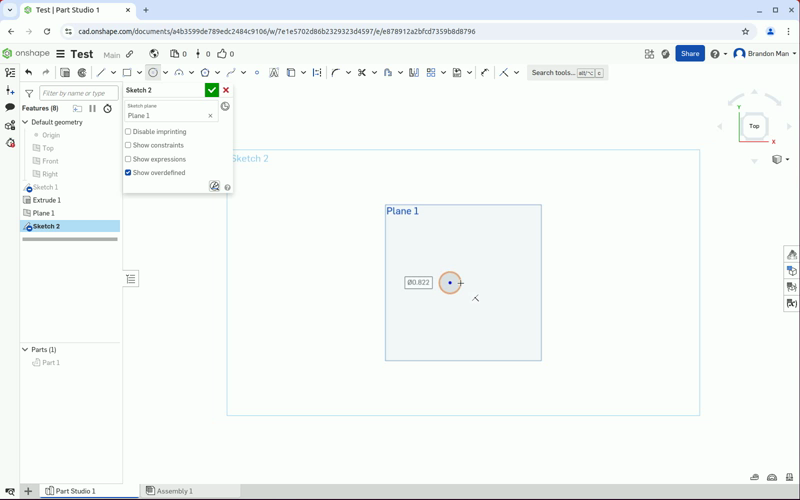
scroll(-6)
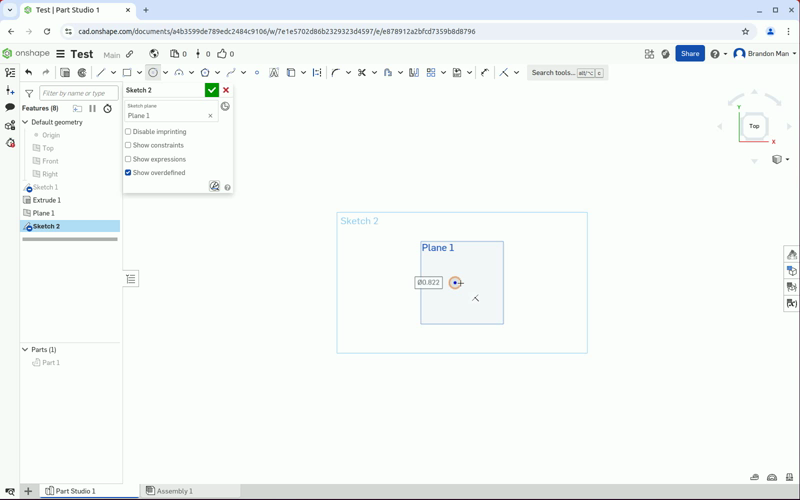
scroll(-6)
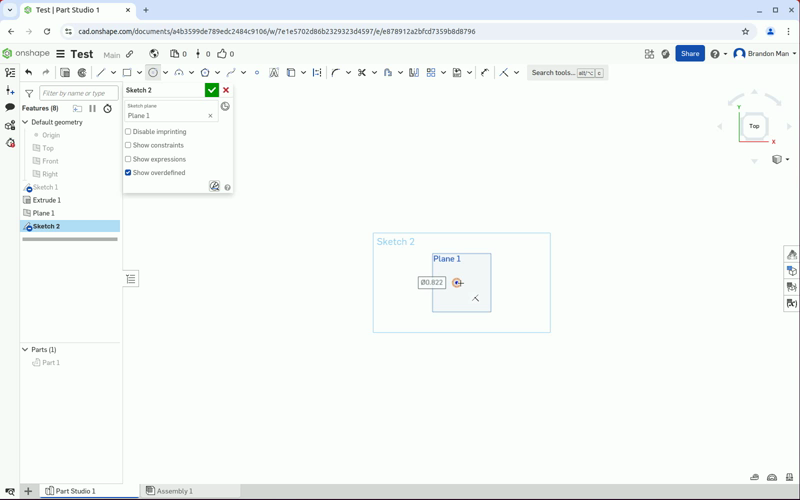
scroll(-6)
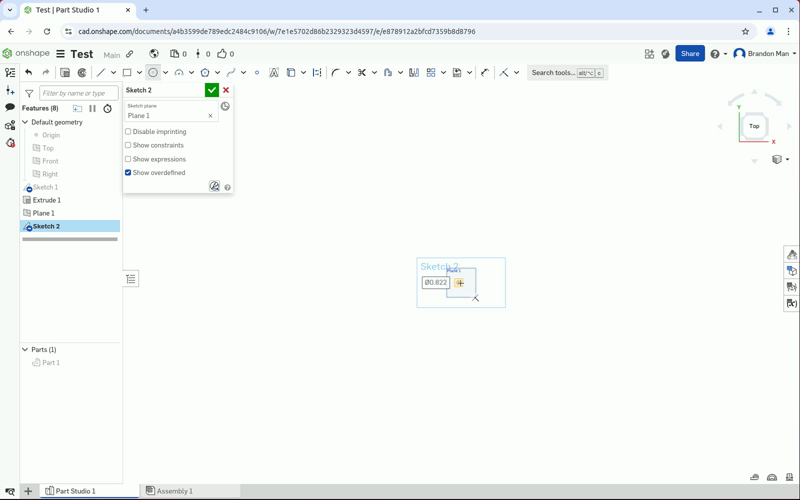
key(esc)
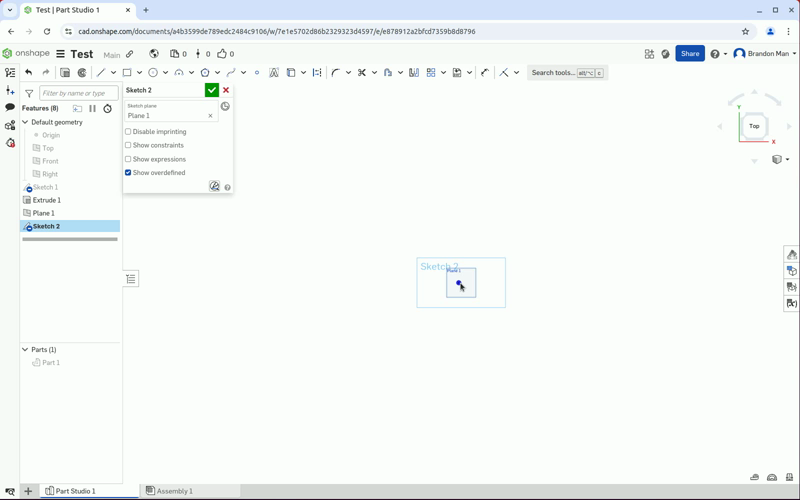
mouse_move(458, 281)
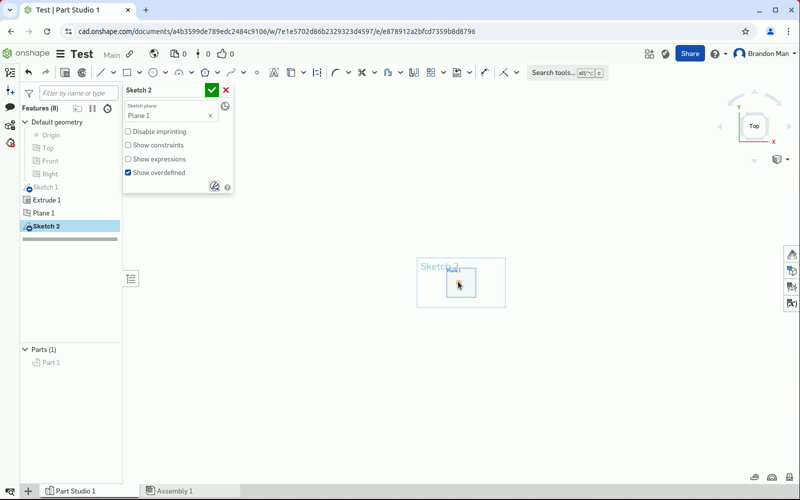
scroll(6)
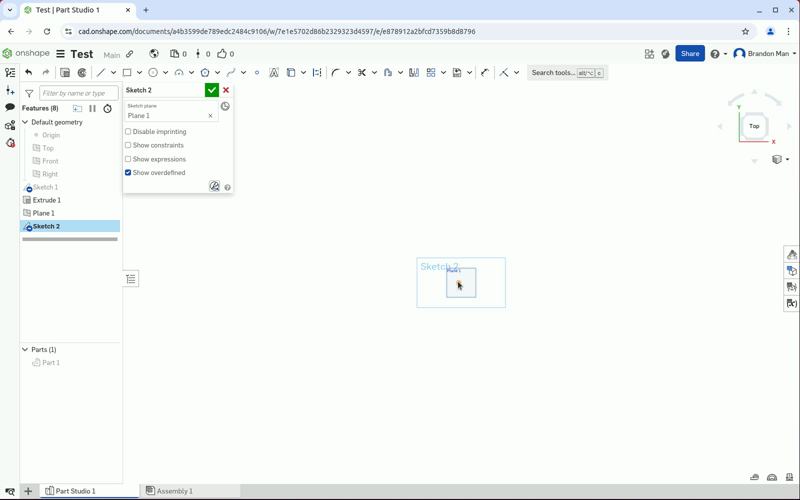
scroll(6)
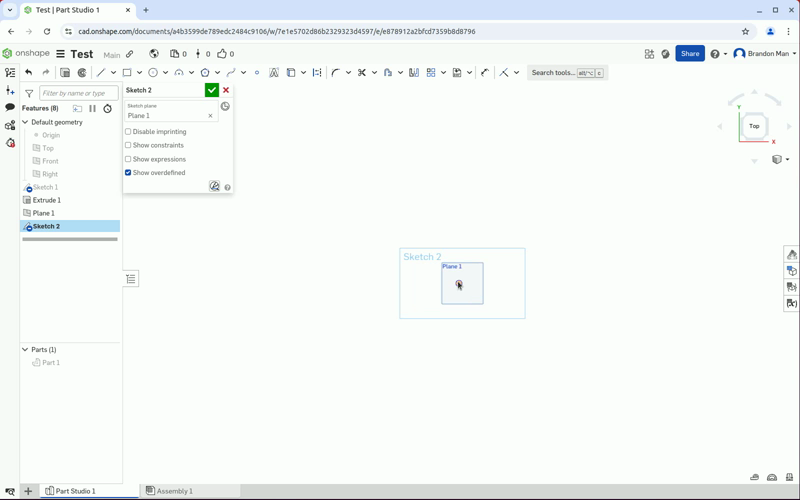
scroll(6)
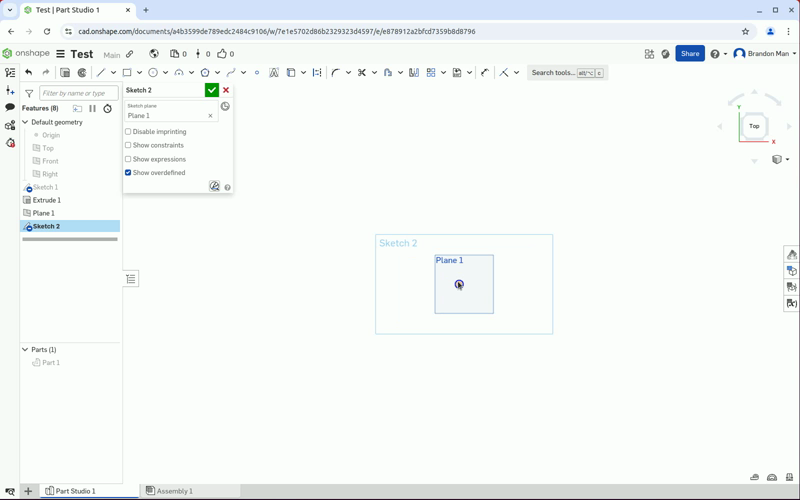
scroll(6)
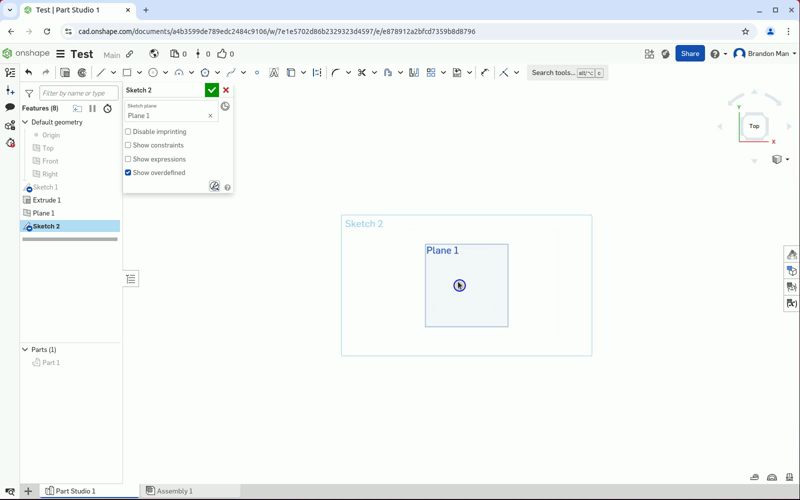
scroll(6)
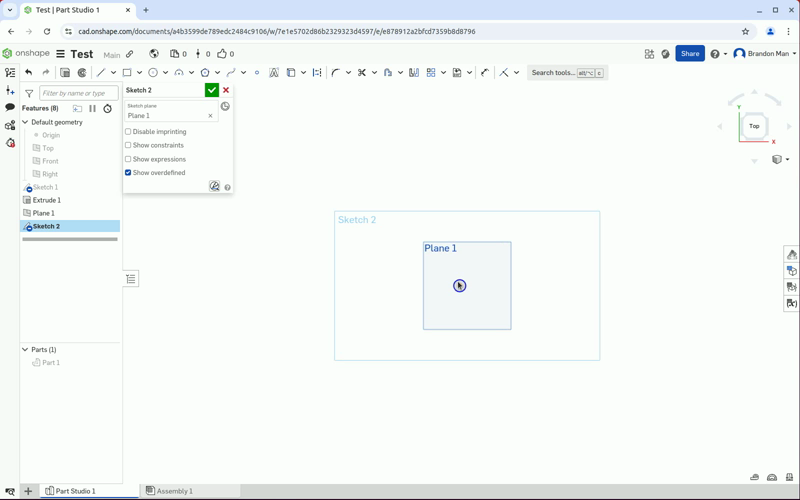
scroll(6)
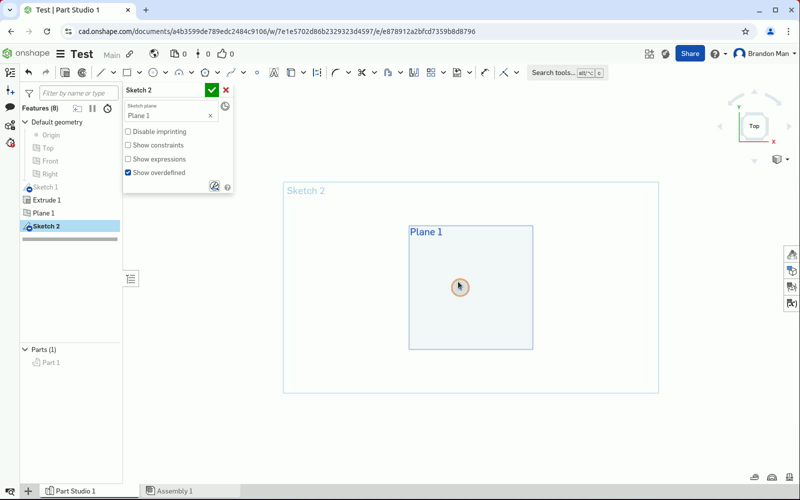
scroll(6)
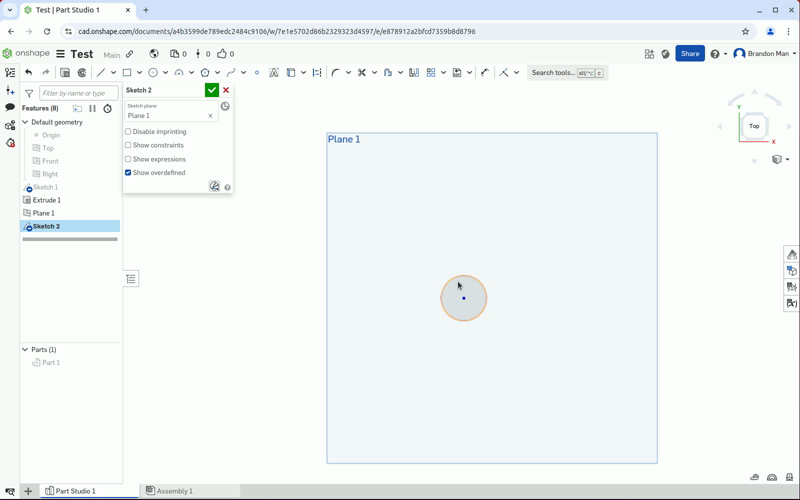
click(458, 281)
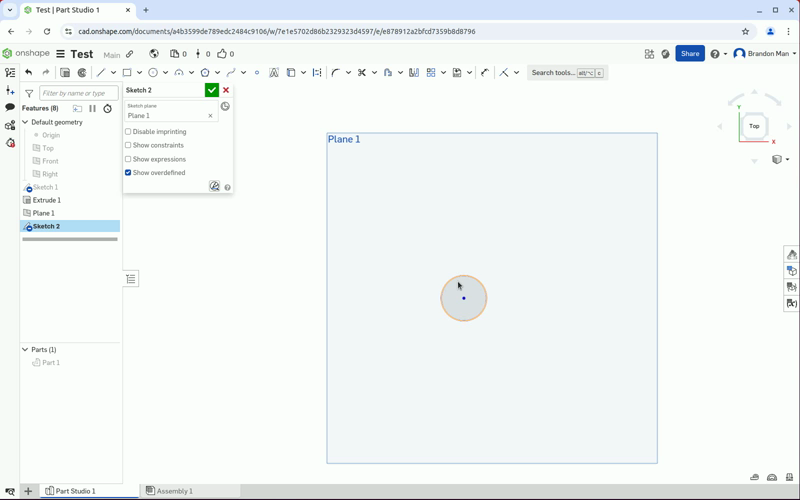
scroll(-6)
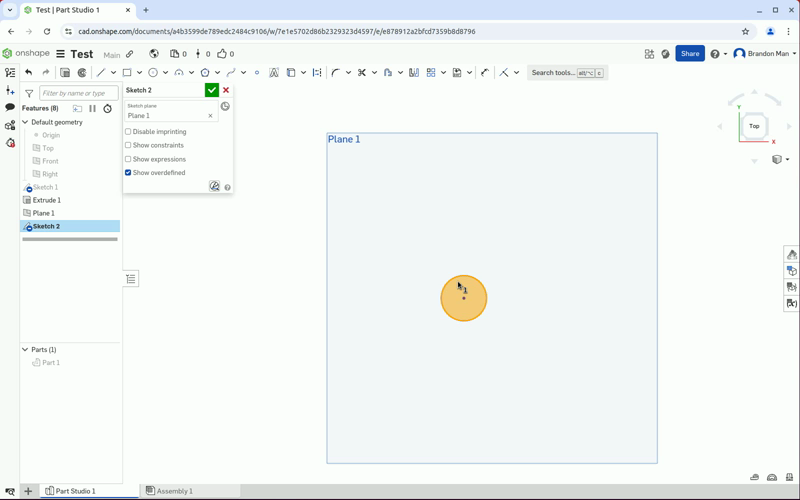
scroll(-6)
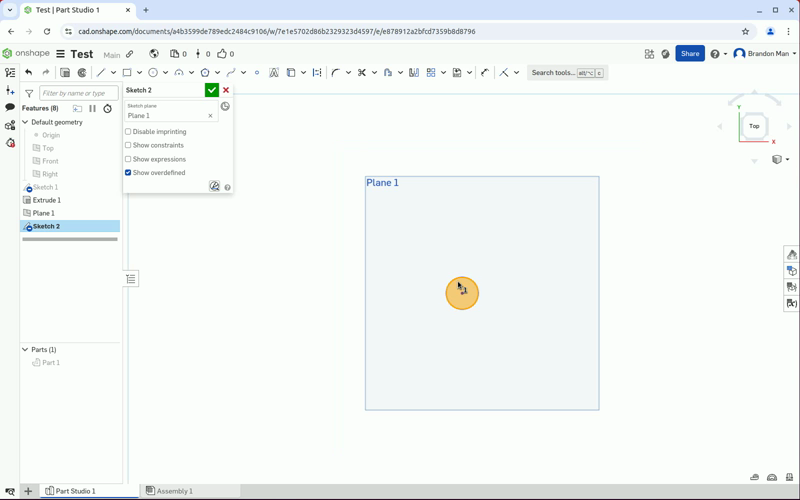
scroll(-6)
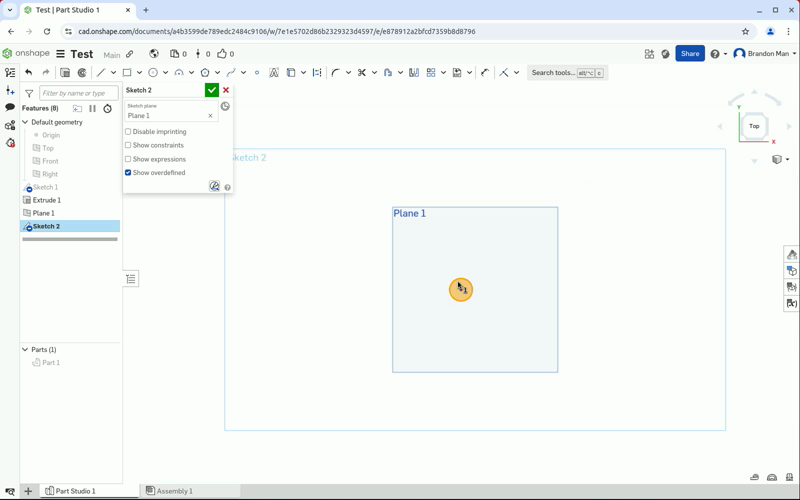
scroll(-6)
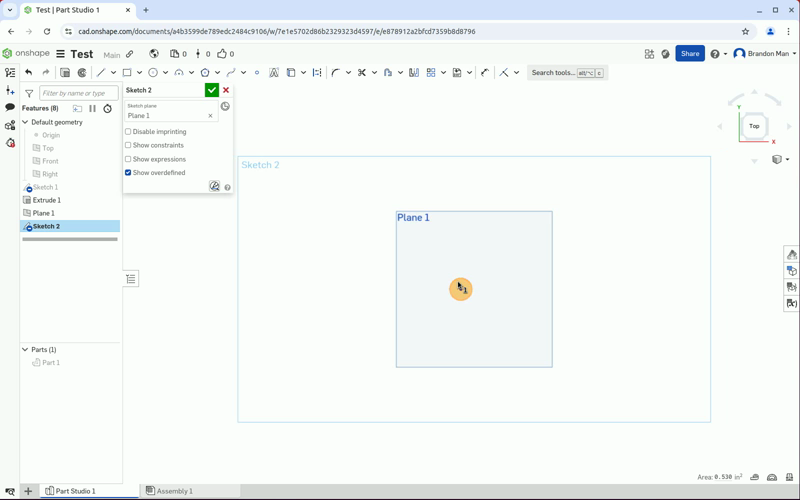
scroll(-6)
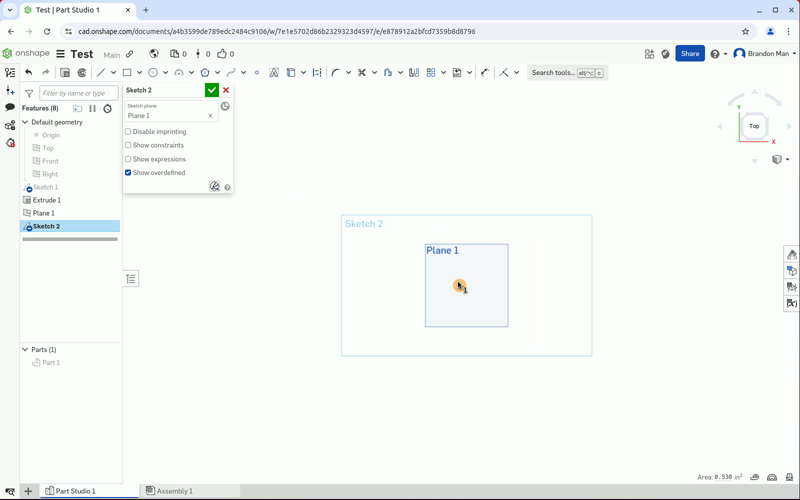
scroll(-6)
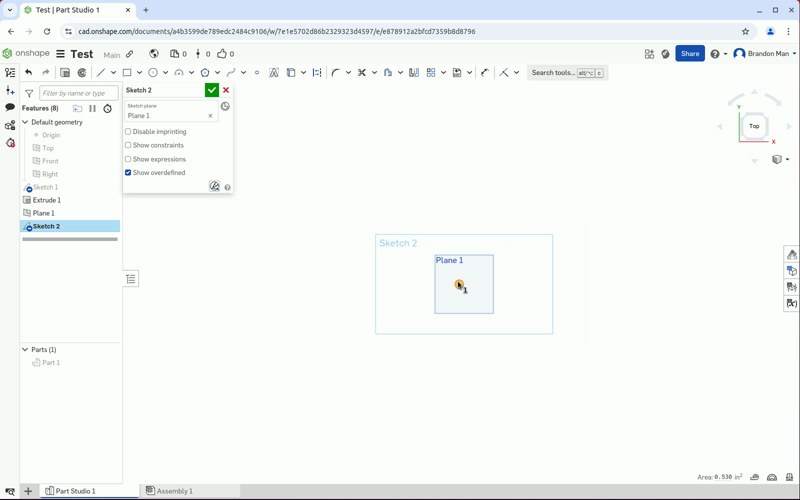
scroll(-6)
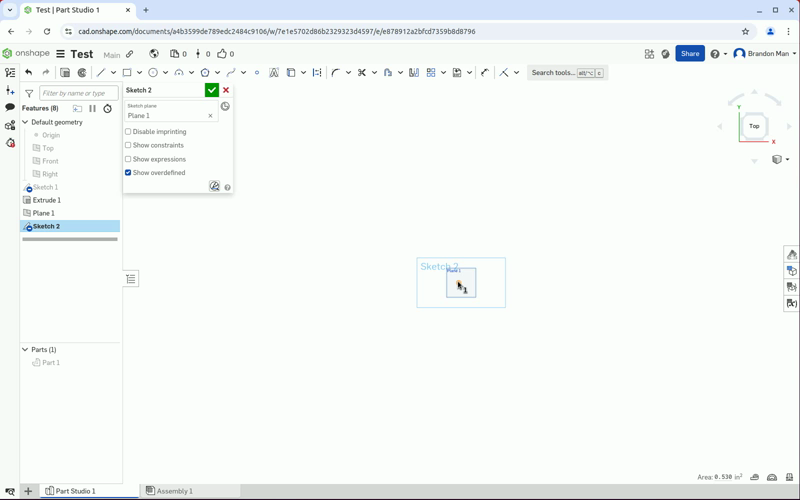
mouse_move(73, 352)
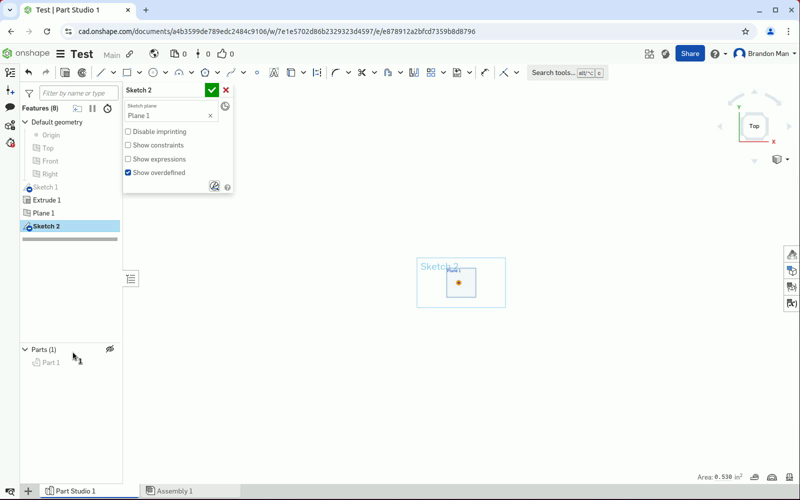
key(shift+y)
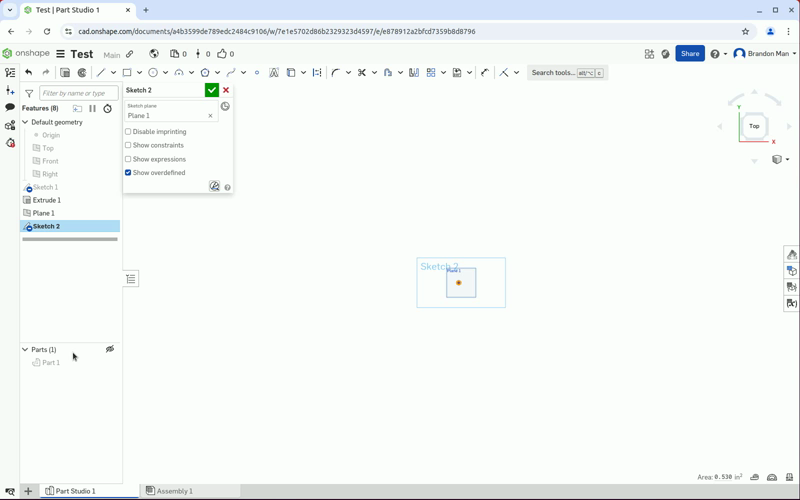
key(shift+e)
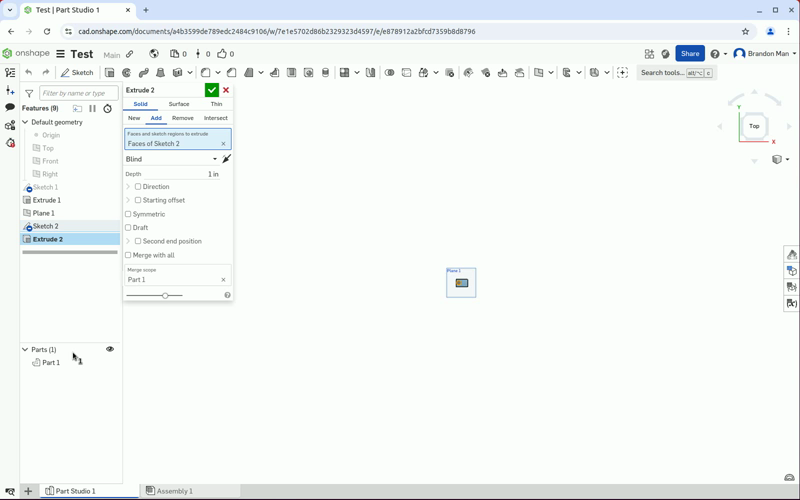
mouse_move(143, 106)
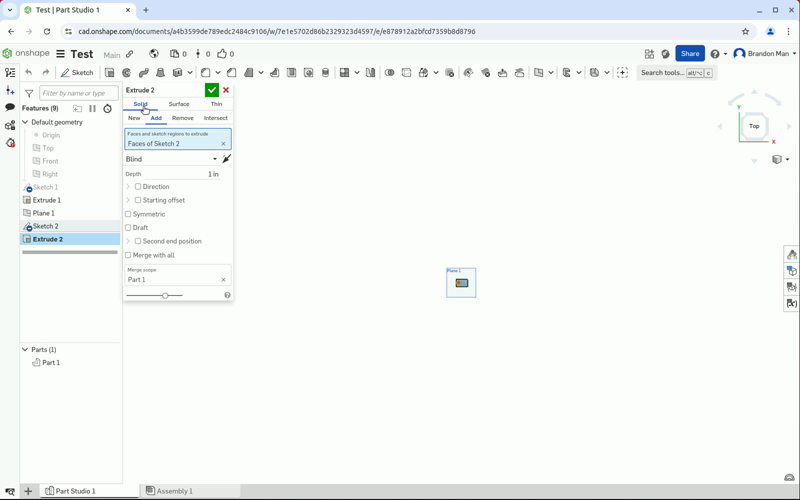
click(143, 106)
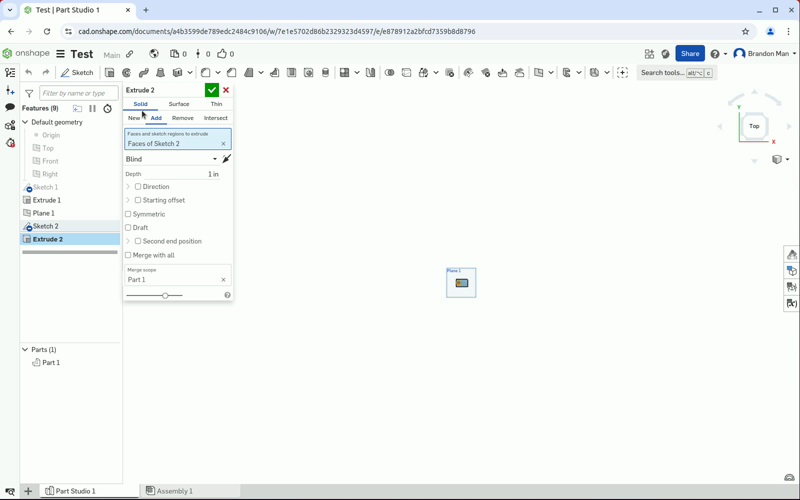
mouse_move(137, 120)
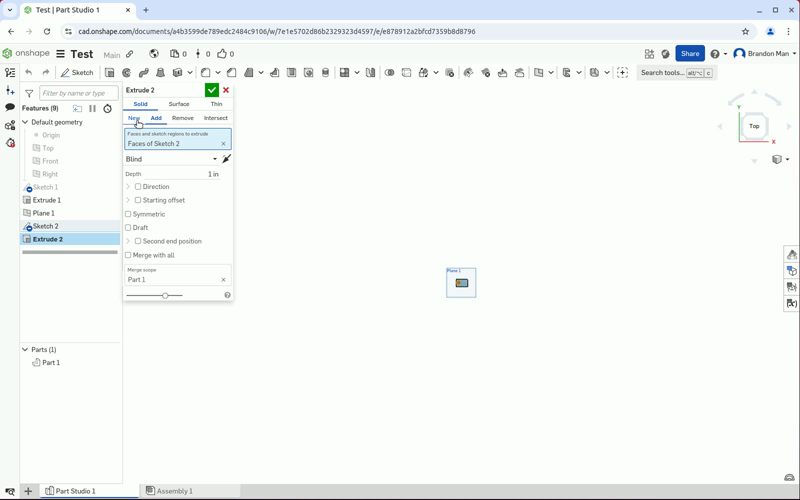
click(137, 120)
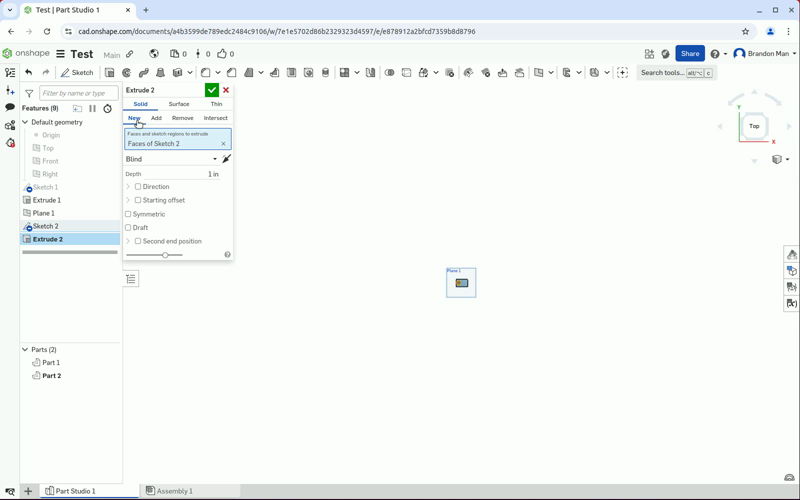
key(tab, 4)
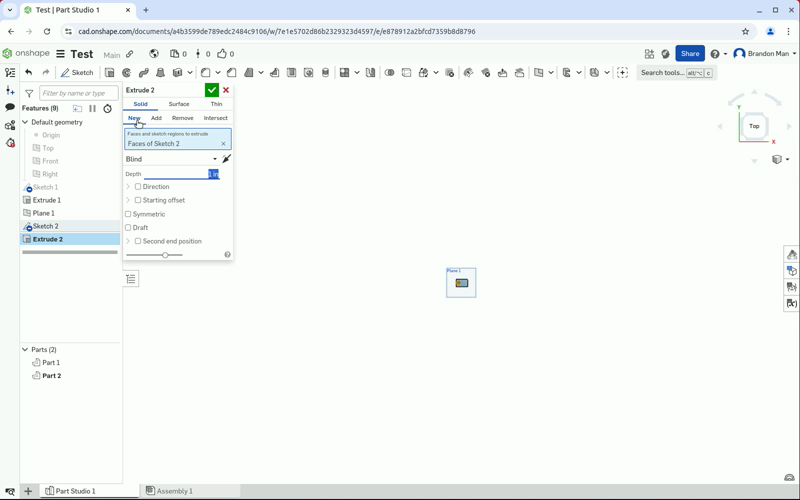
text(22.145)
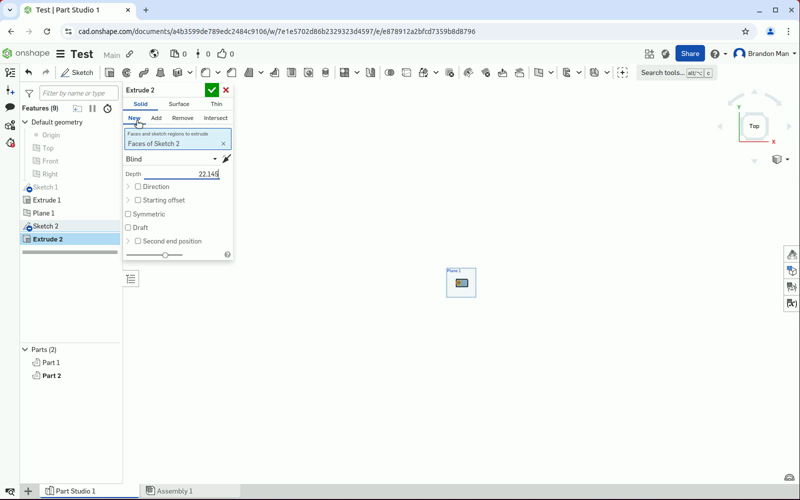
key(enter)
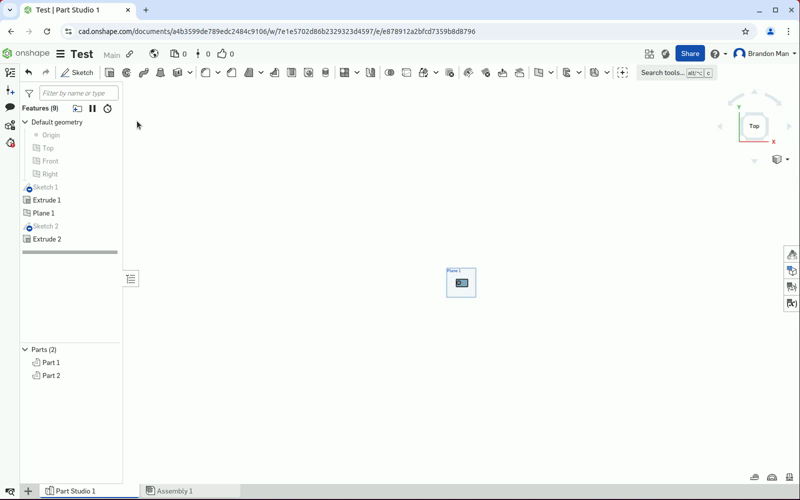
key(shift+h)
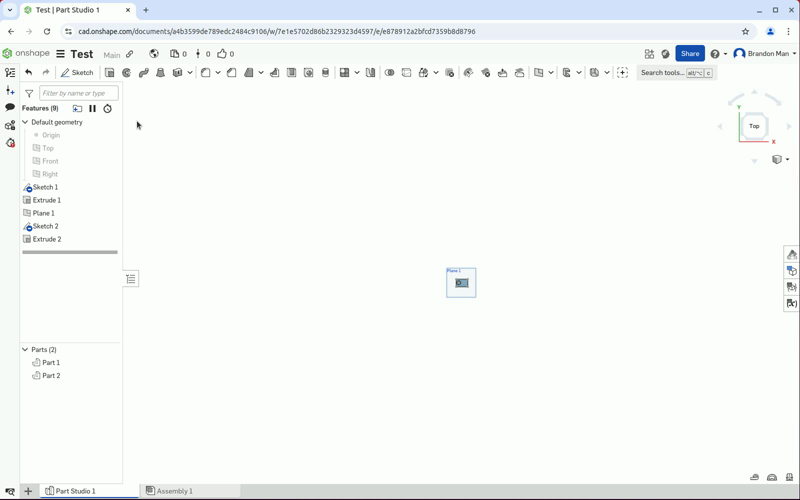
key(shift+h)
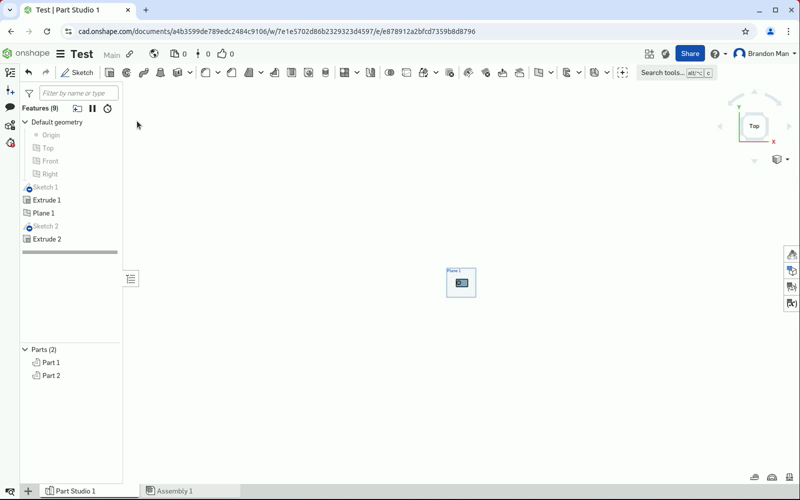
mouse_move(73, 189)
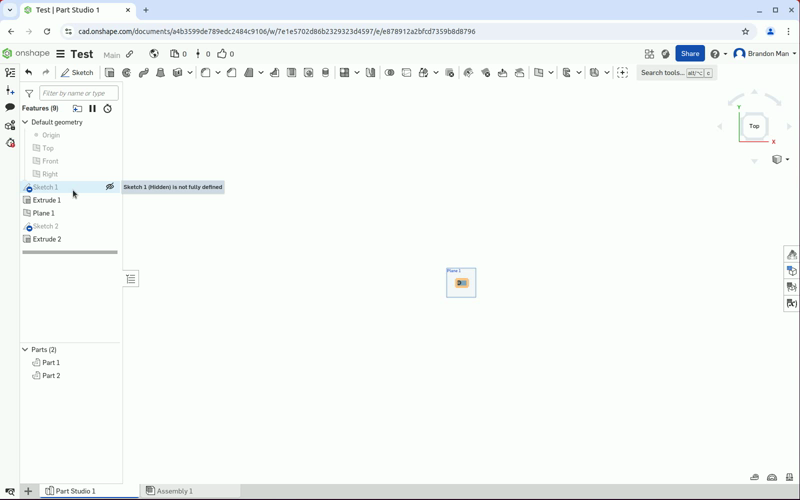
click(73, 189)
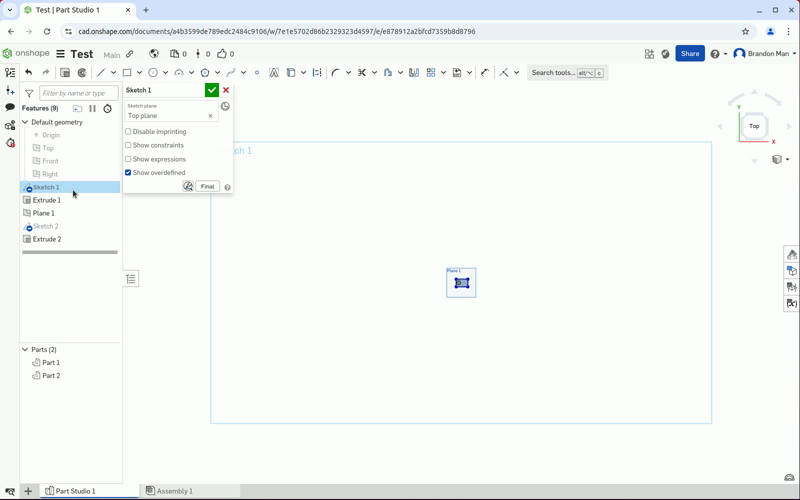
mouse_move(229, 92)
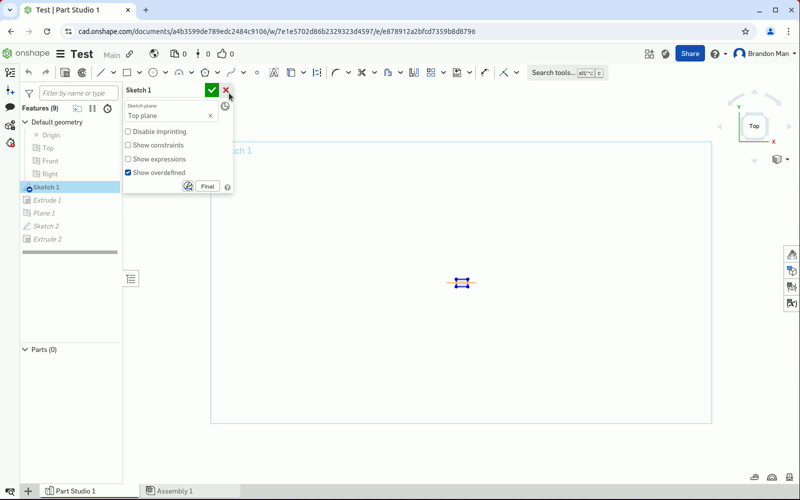
click(229, 92)
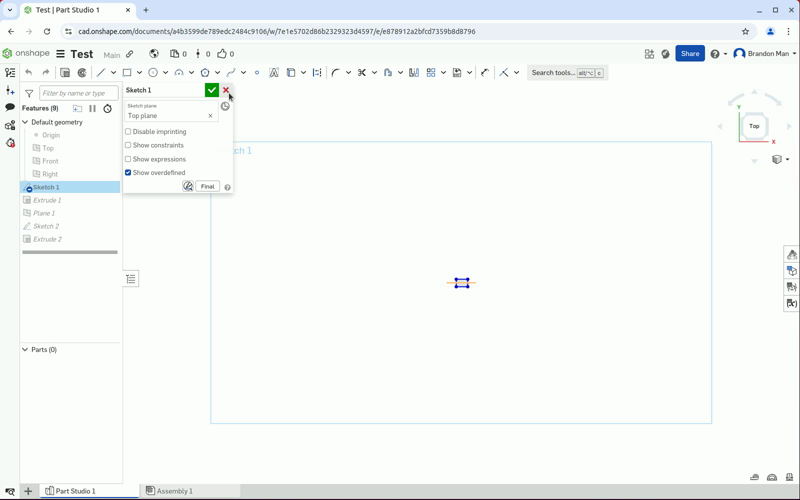
key(shift+s)
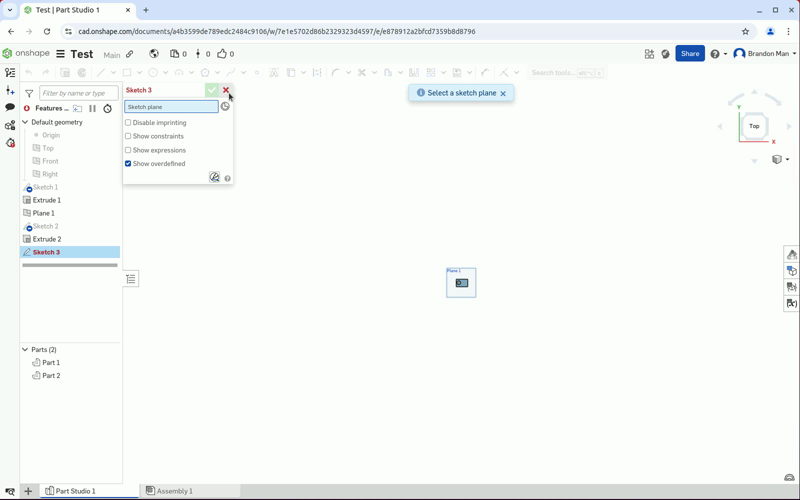
mouse_move(73, 215)
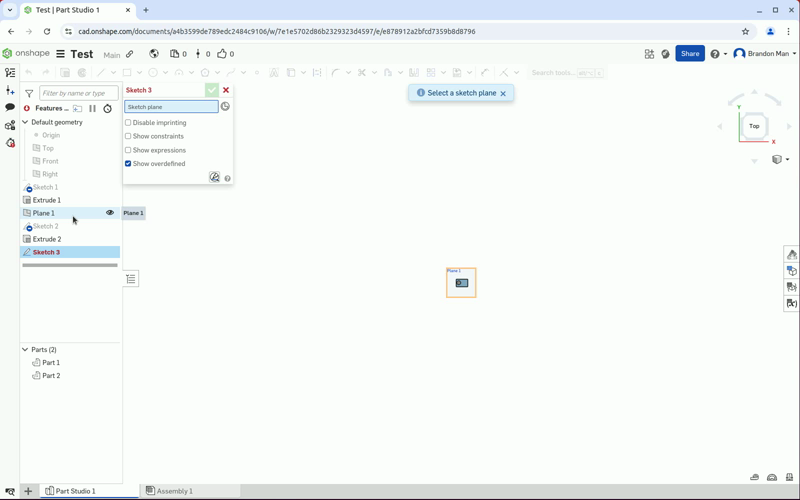
click(73, 215)
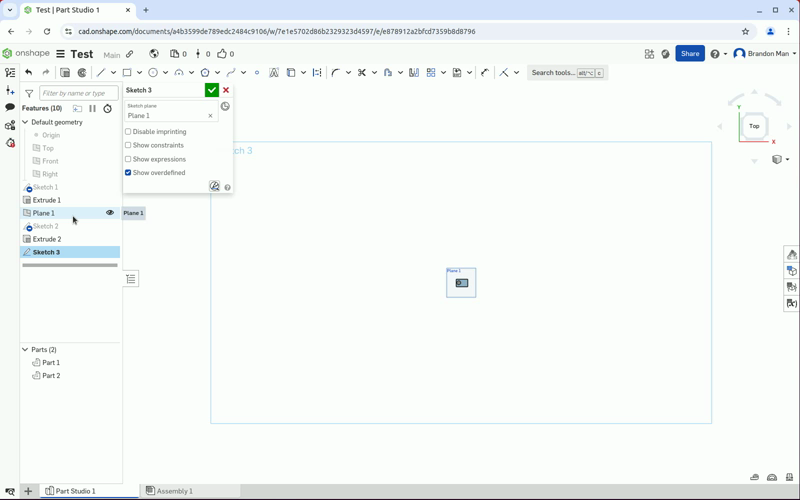
mouse_move(73, 352)
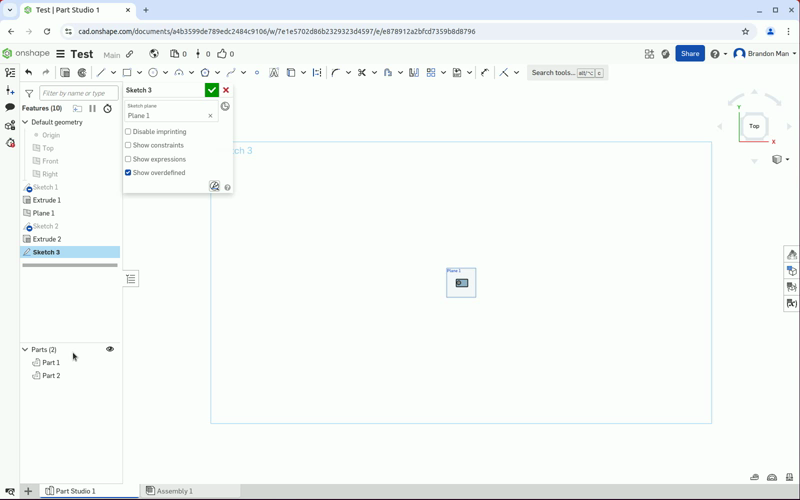
key(y)
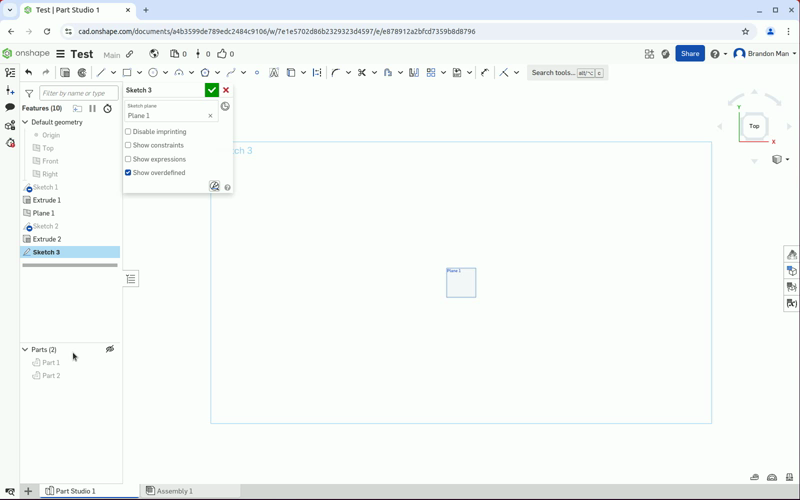
key(c)
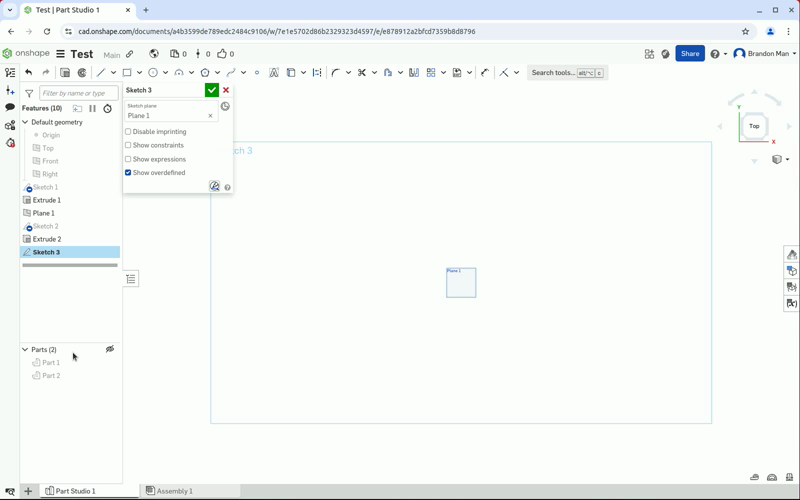
key_down(shift)
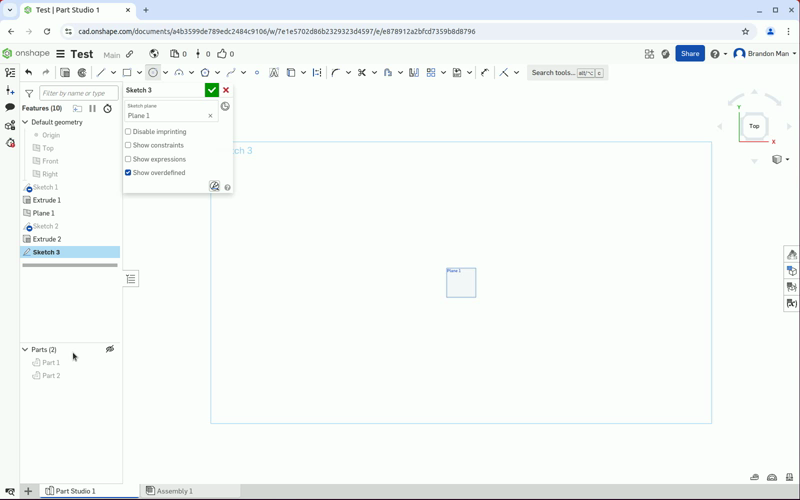
mouse_move(463, 282)
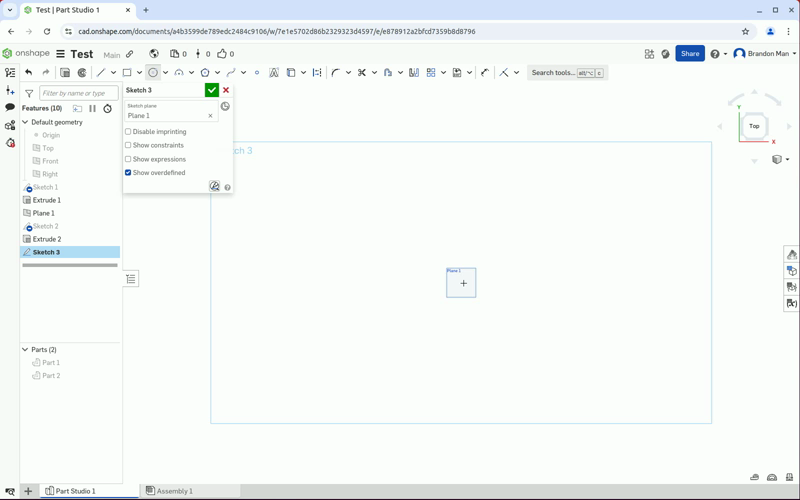
click(463, 282)
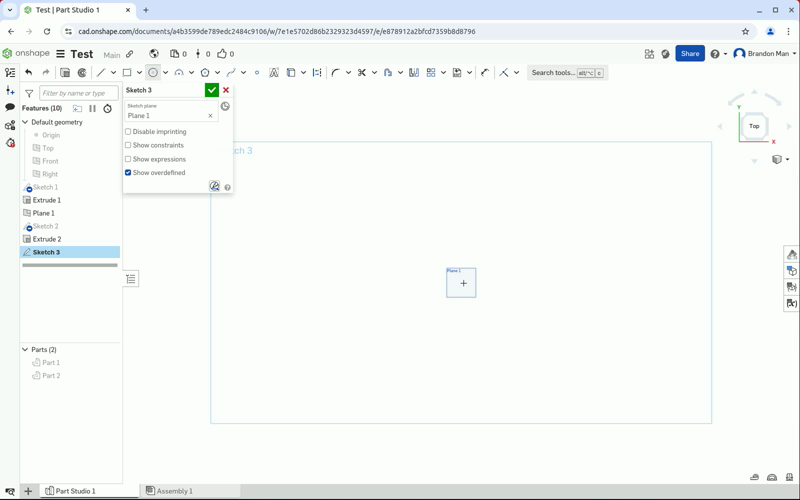
key_up(shift)
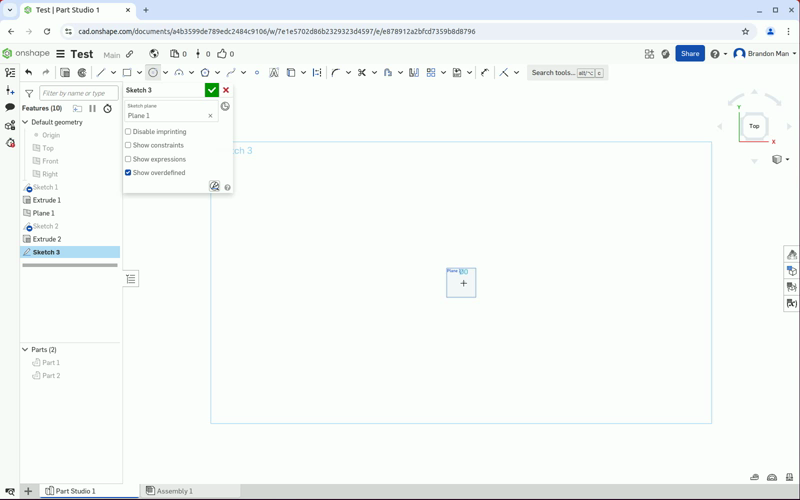
mouse_move(465, 282)
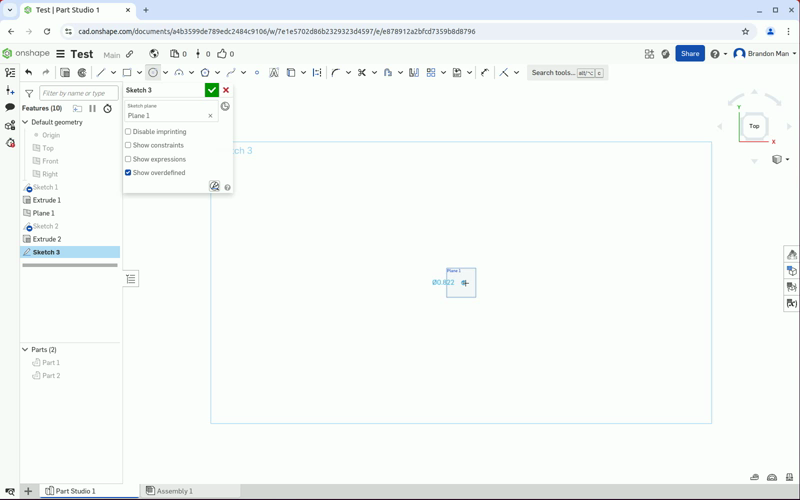
scroll(6)
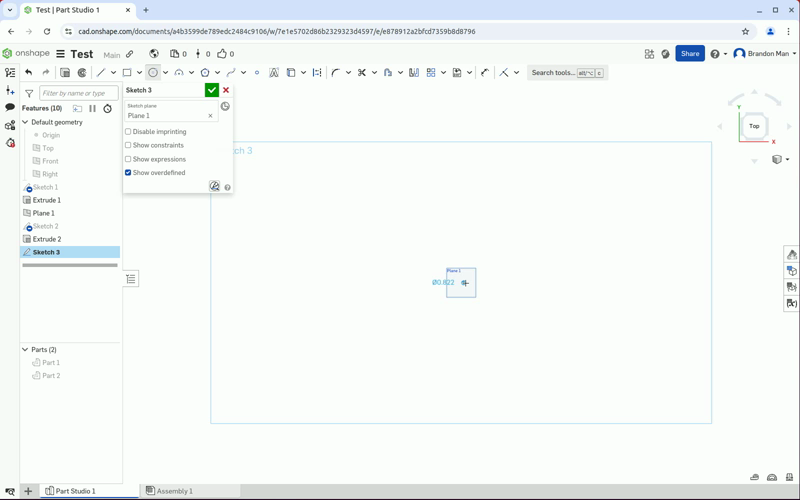
scroll(6)
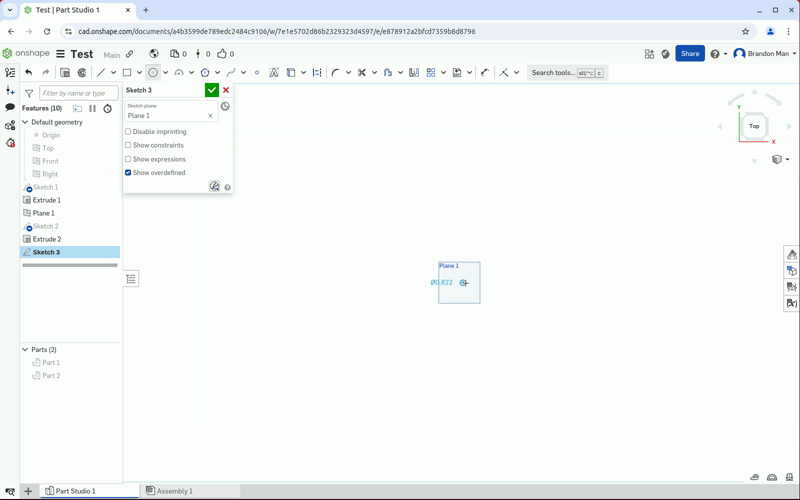
scroll(6)
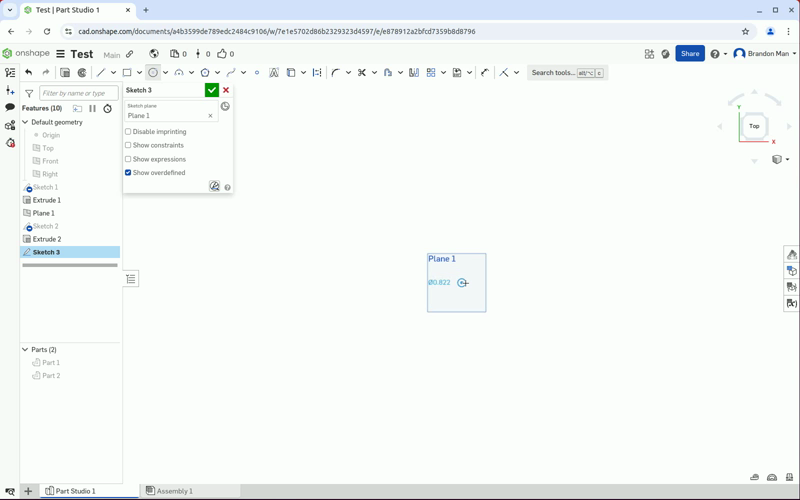
scroll(6)
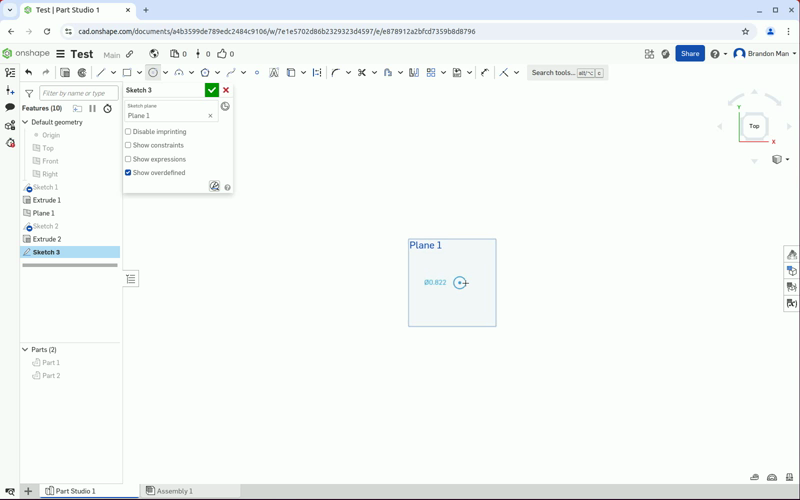
scroll(6)
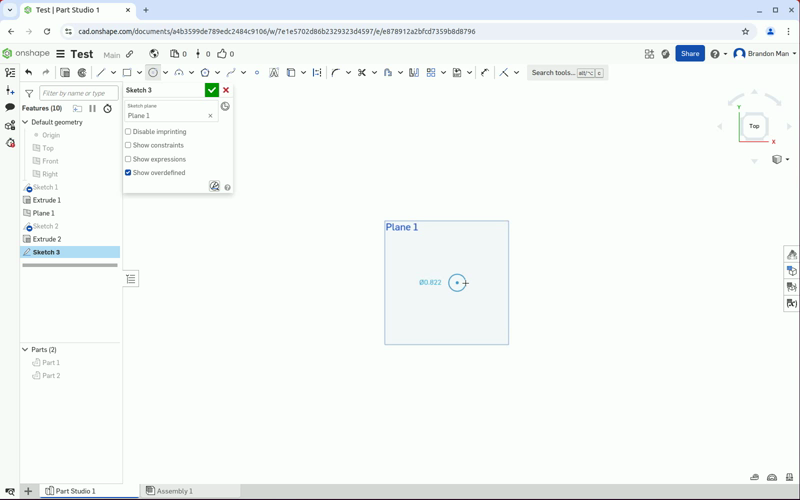
scroll(6)
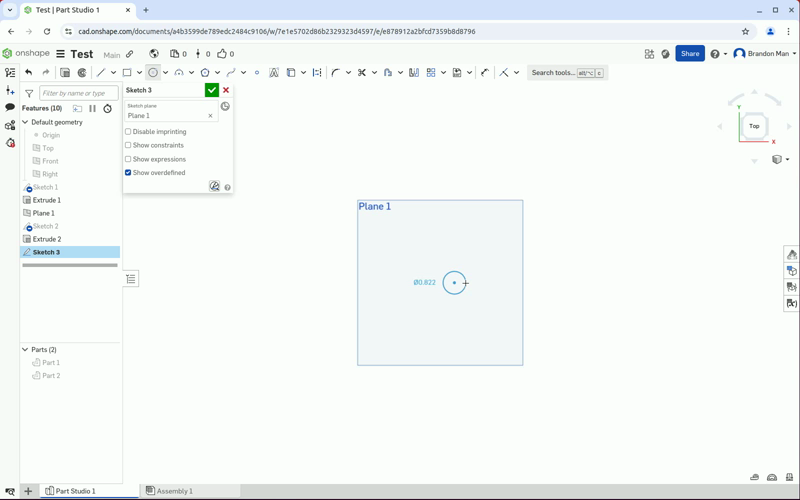
scroll(6)
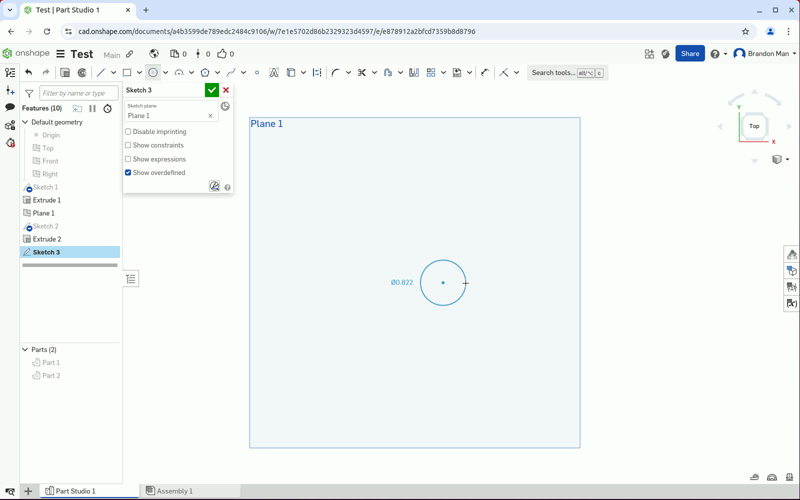
click(465, 282)
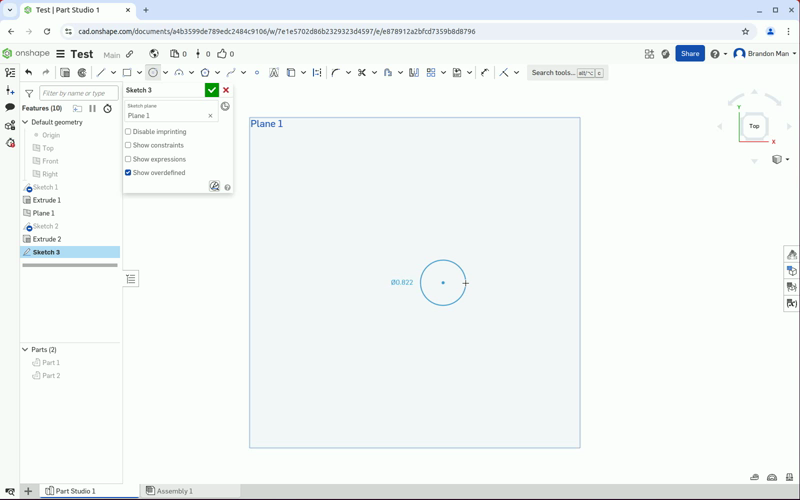
scroll(-6)
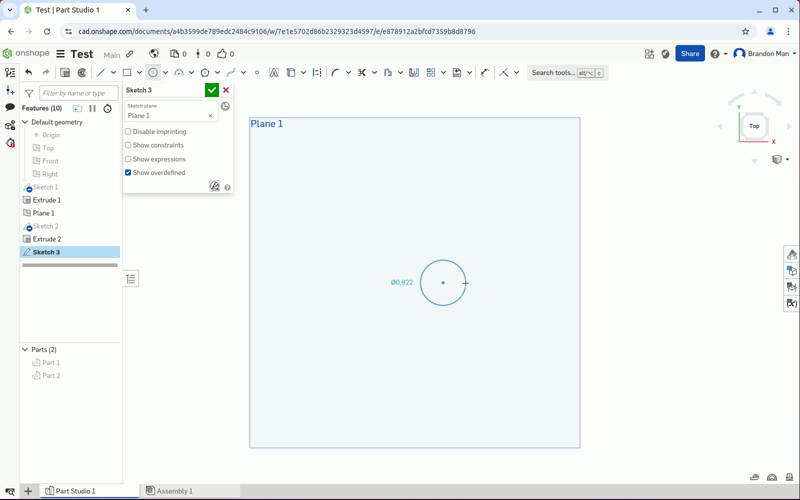
scroll(-6)
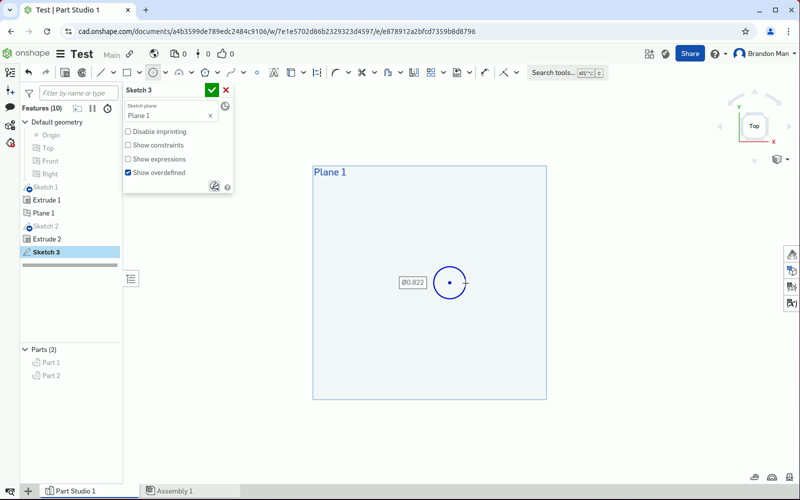
scroll(-6)
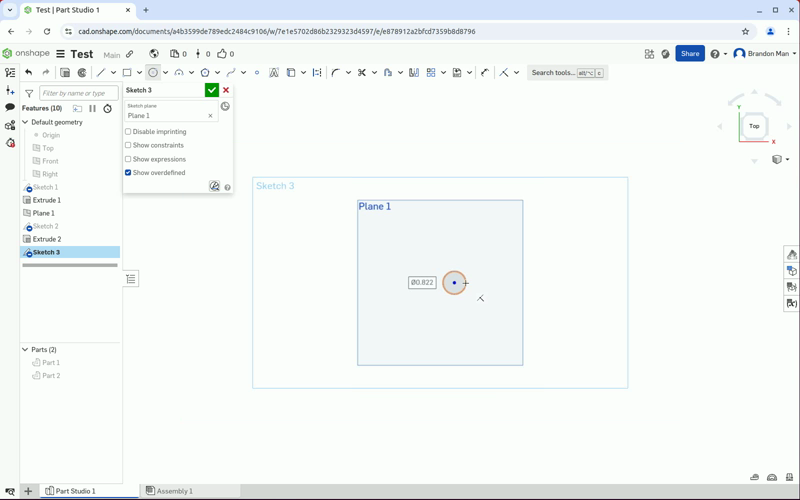
scroll(-6)
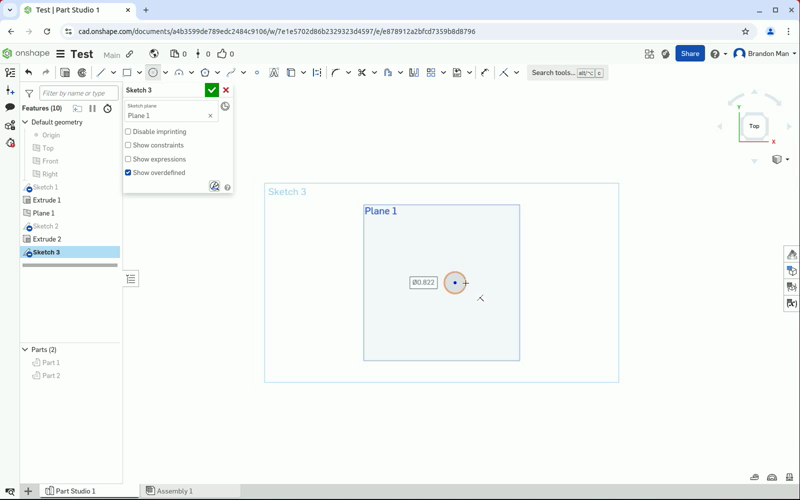
scroll(-6)
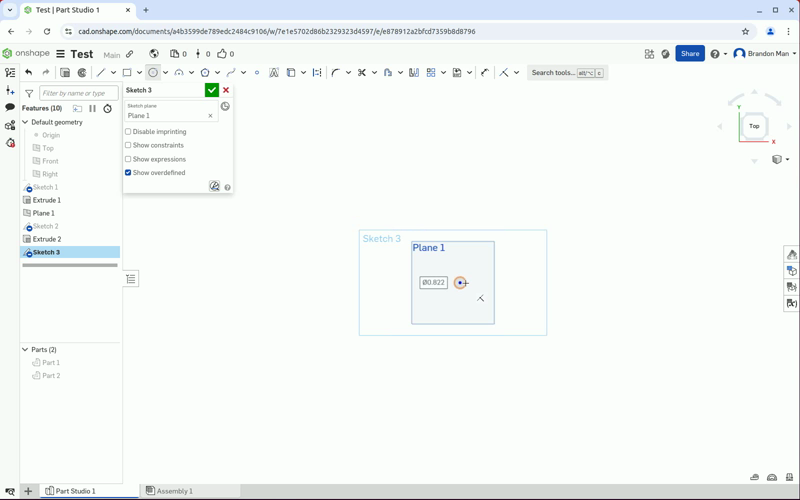
scroll(-6)
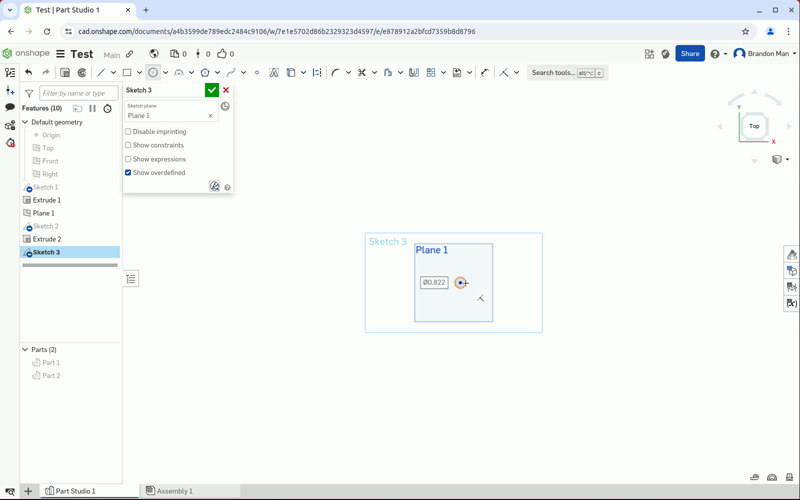
scroll(-6)
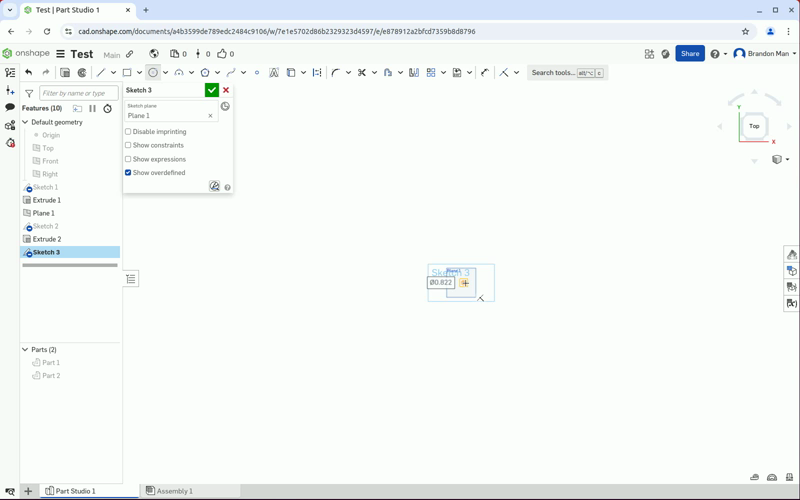
key(esc)
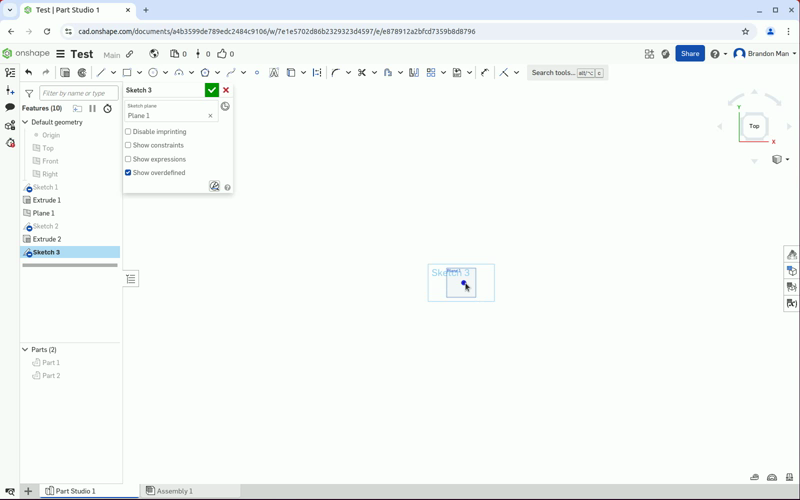
mouse_move(462, 281)
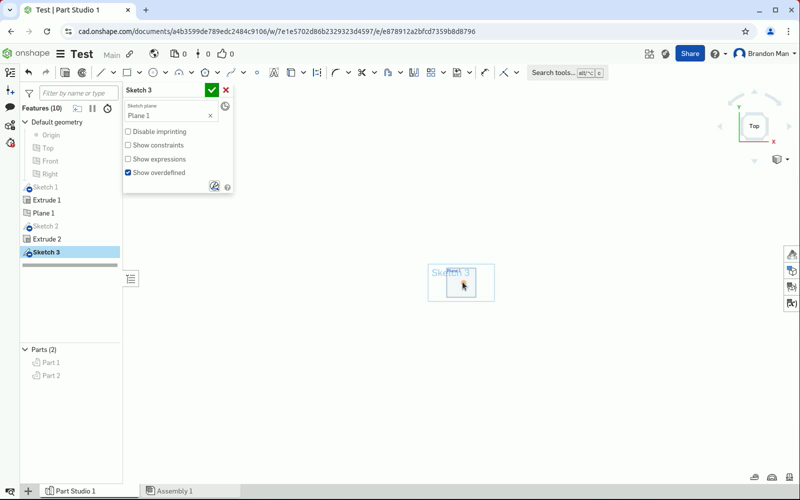
scroll(6)
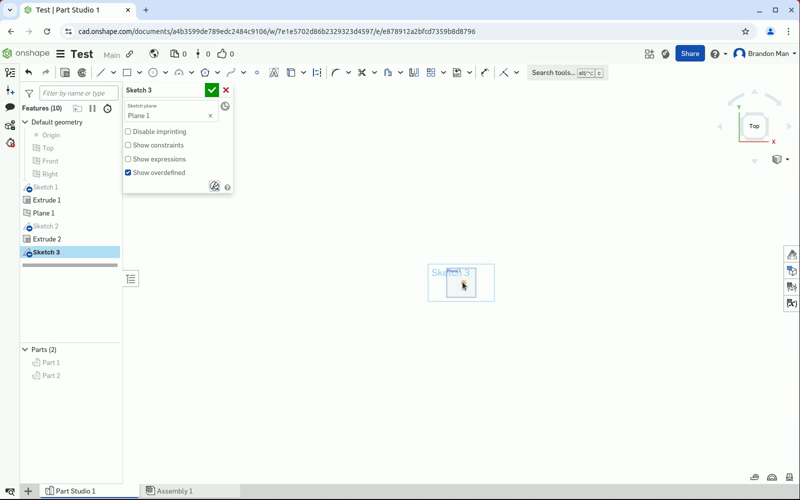
scroll(6)
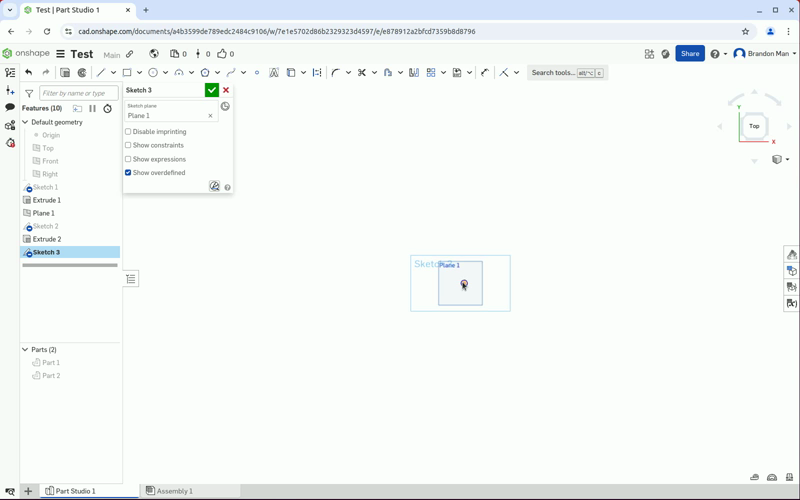
scroll(6)
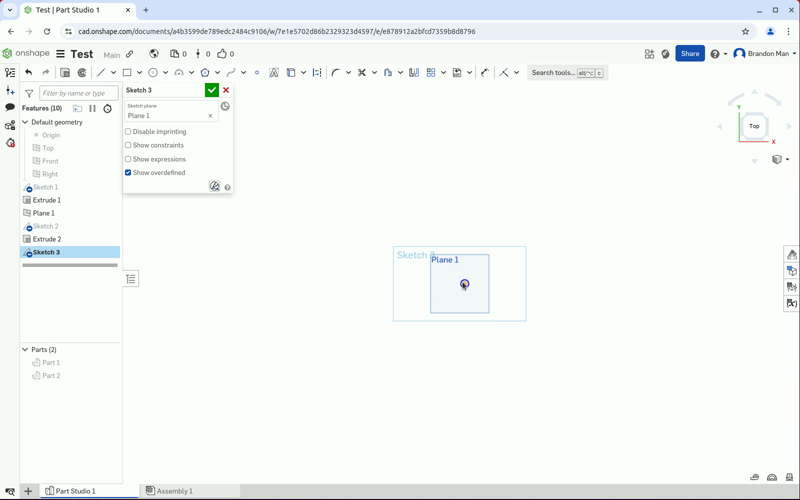
scroll(6)
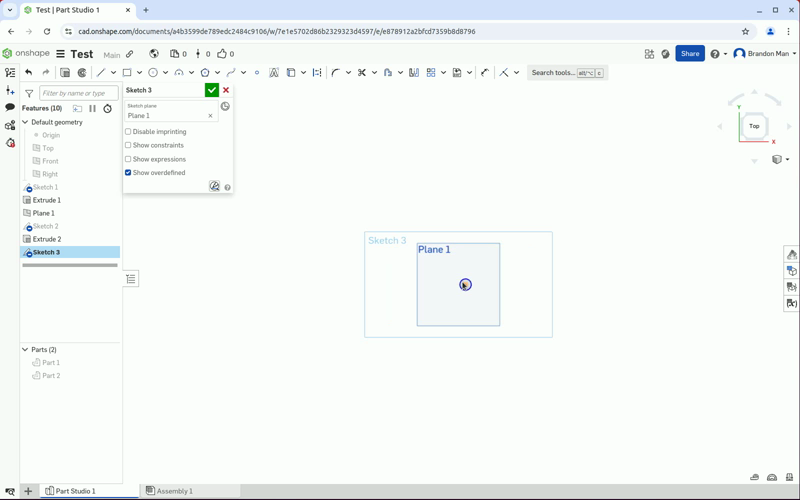
scroll(6)
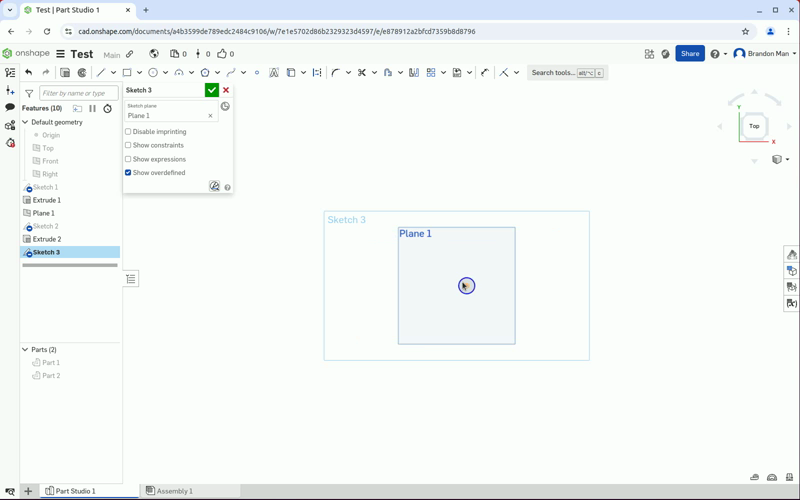
scroll(6)
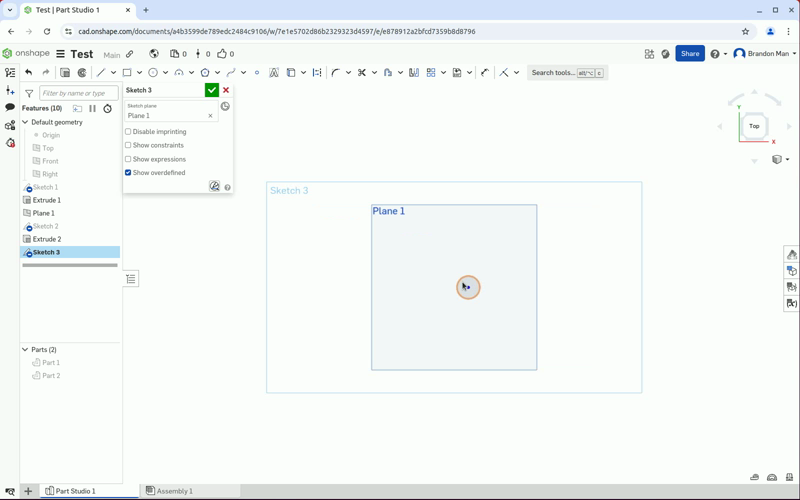
scroll(6)
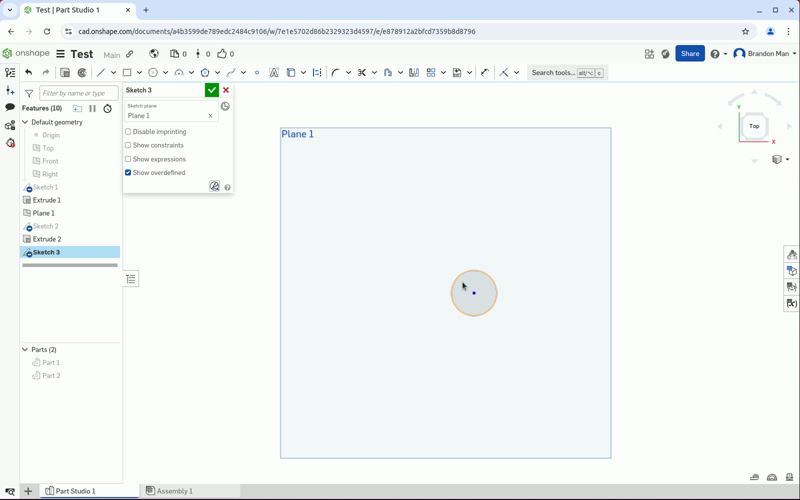
click(462, 281)
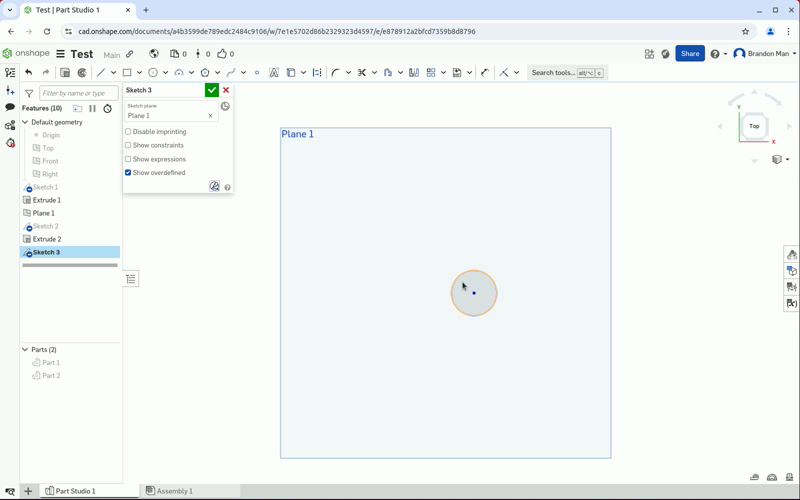
scroll(-6)
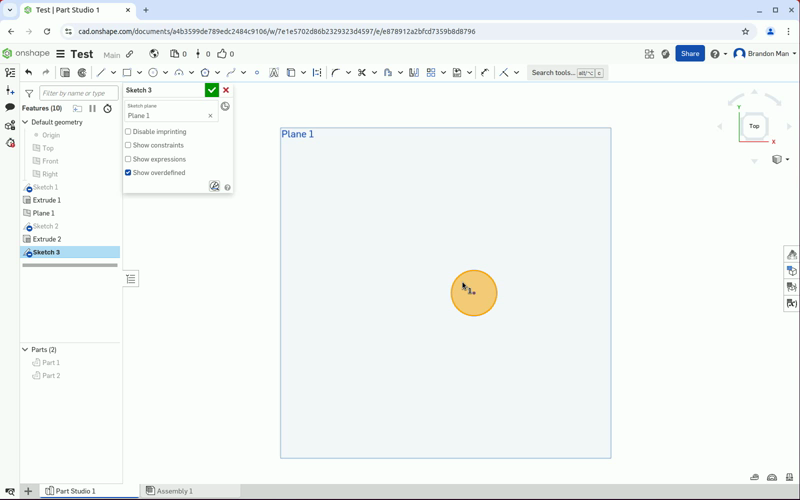
scroll(-6)
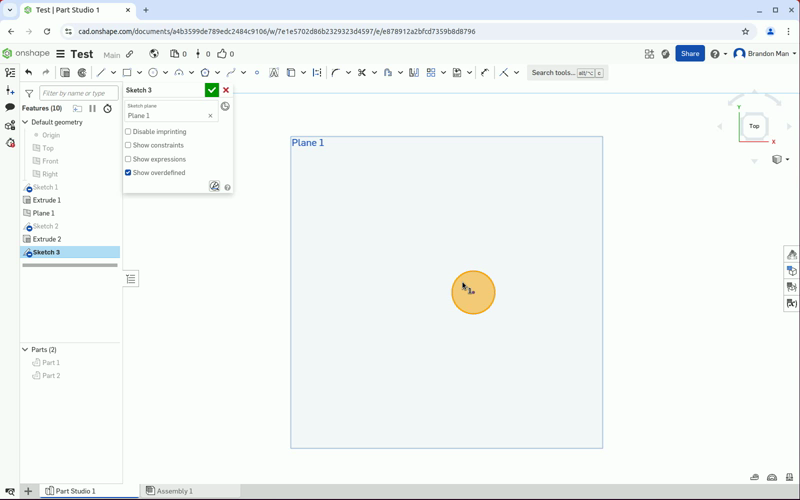
scroll(-6)
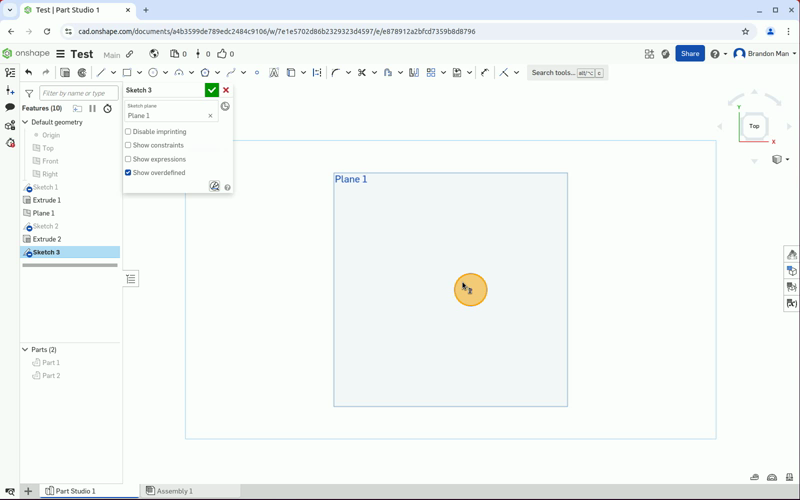
scroll(-6)
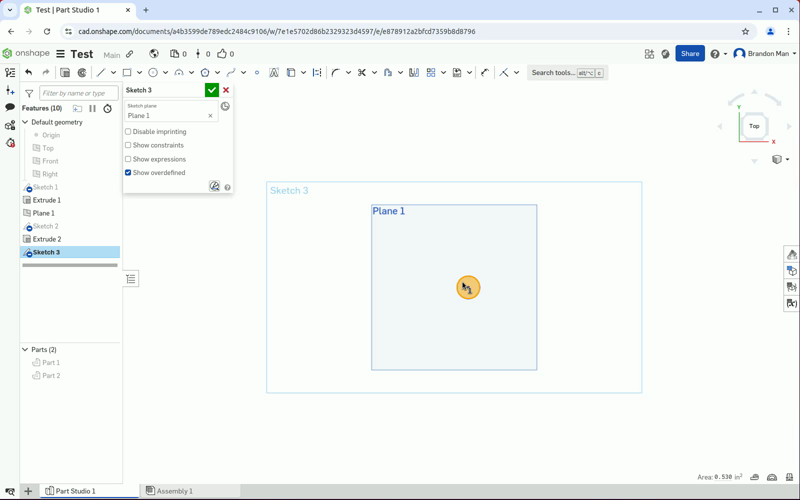
scroll(-6)
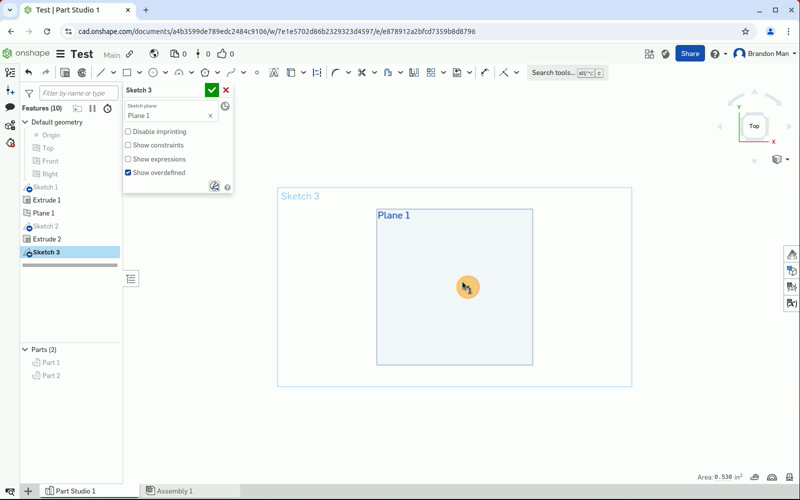
scroll(-6)
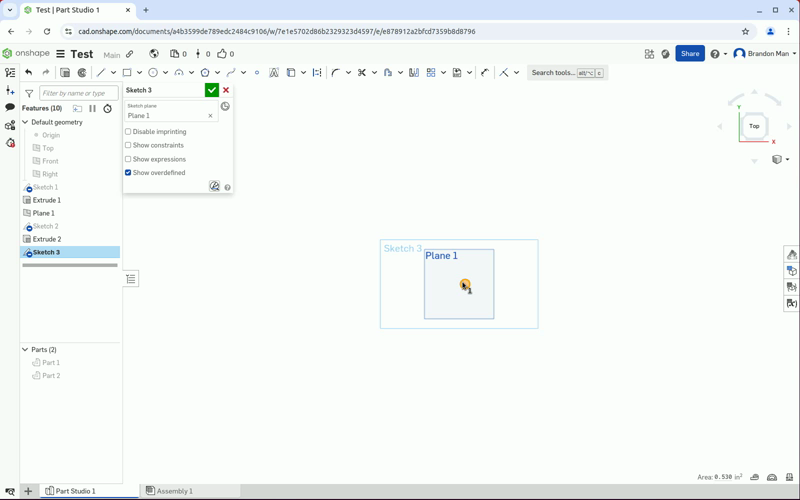
scroll(-6)
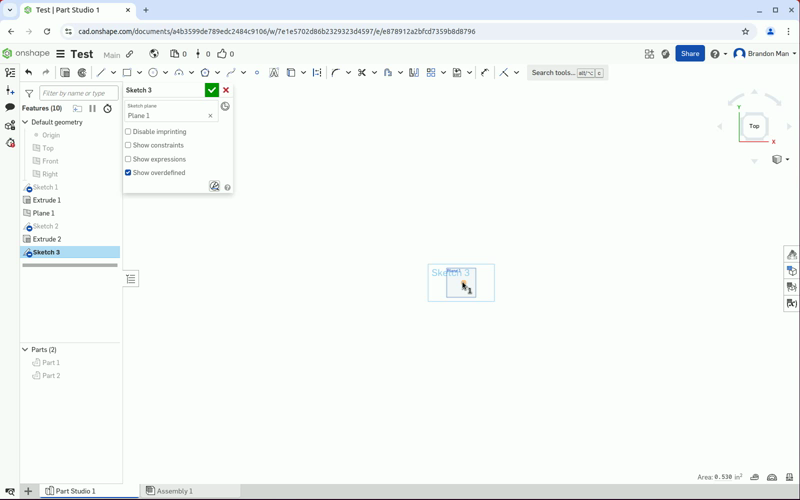
mouse_move(73, 352)
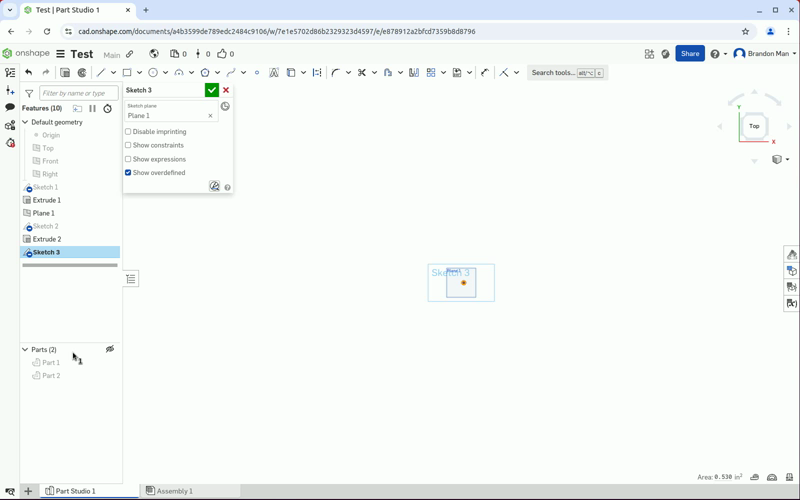
key(shift+y)
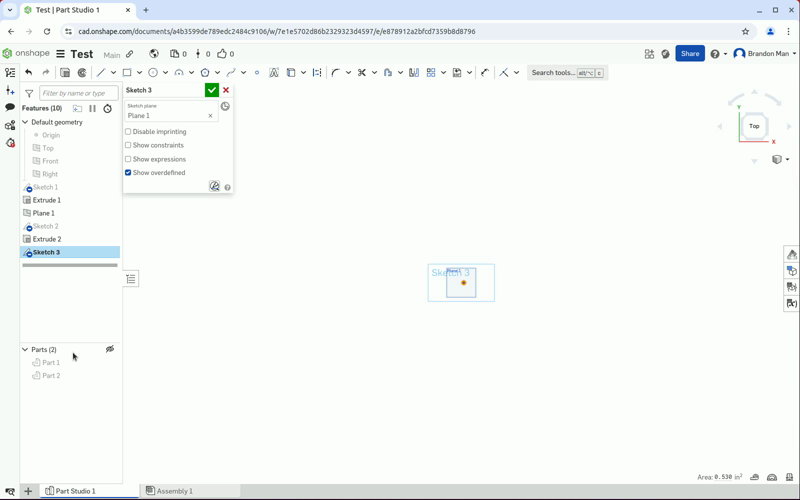
key(shift+e)
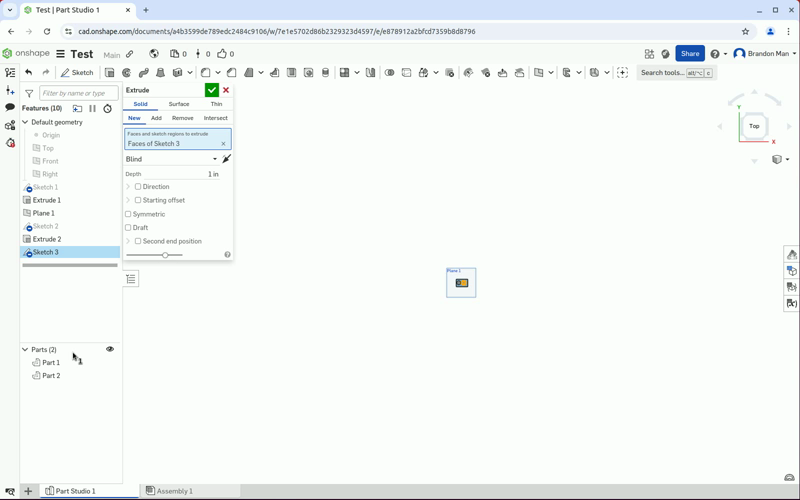
mouse_move(143, 106)
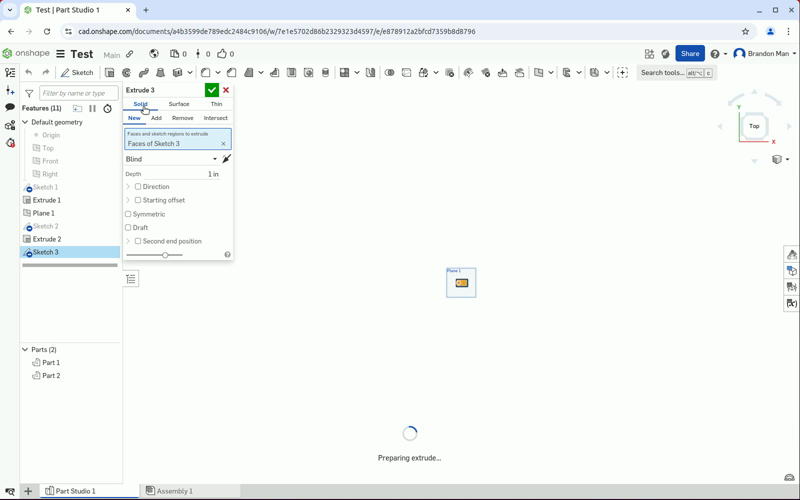
click(143, 106)
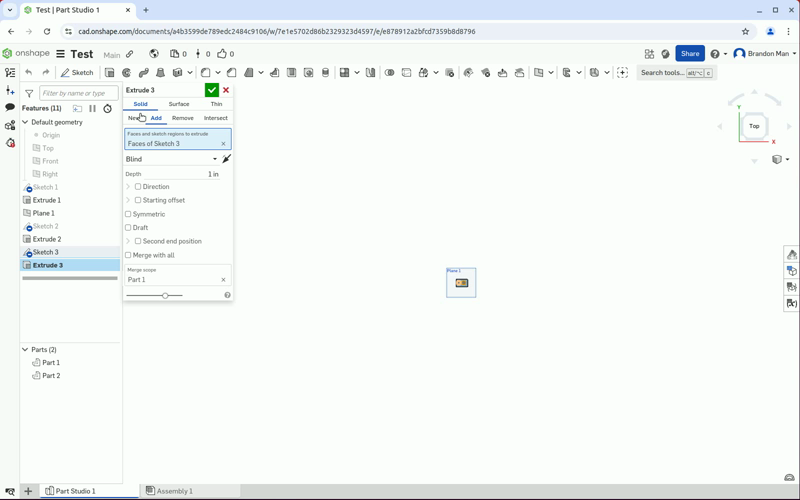
mouse_move(137, 120)
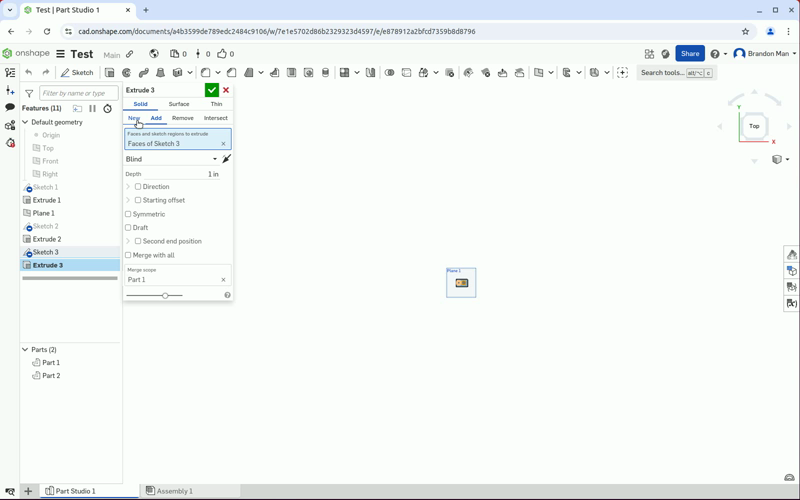
click(137, 120)
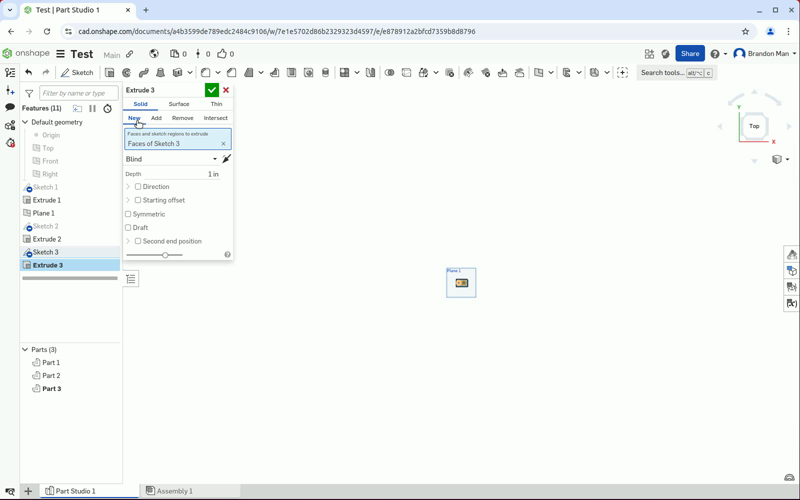
key(tab, 4)
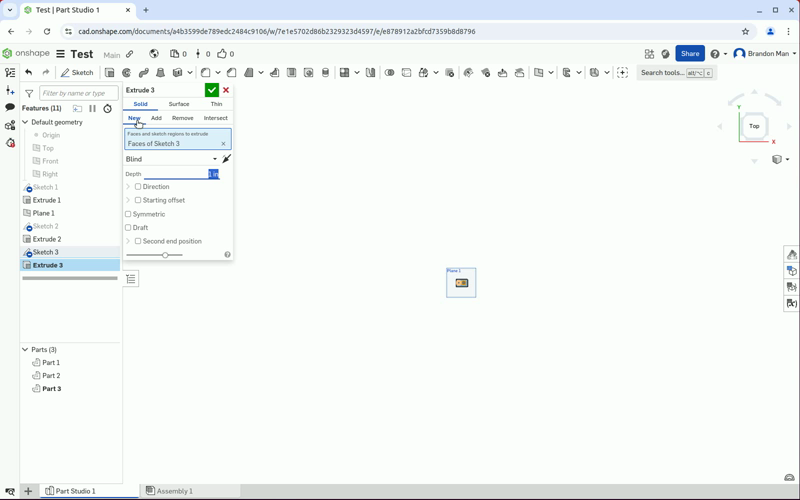
text(22.145)
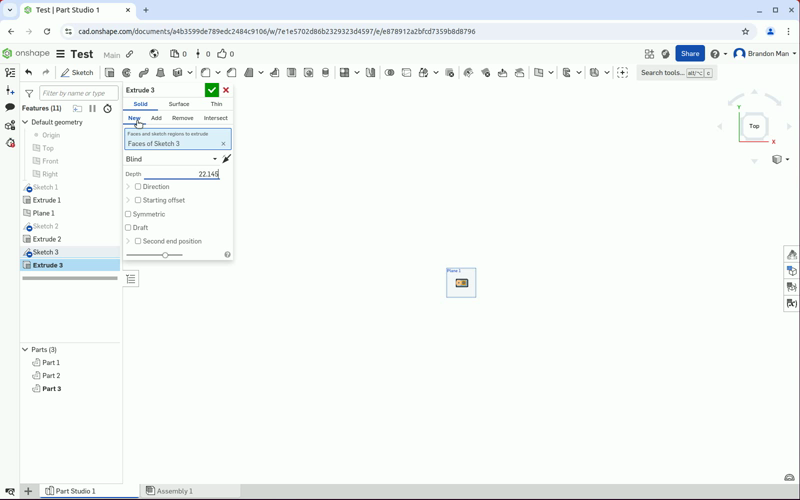
key(enter)
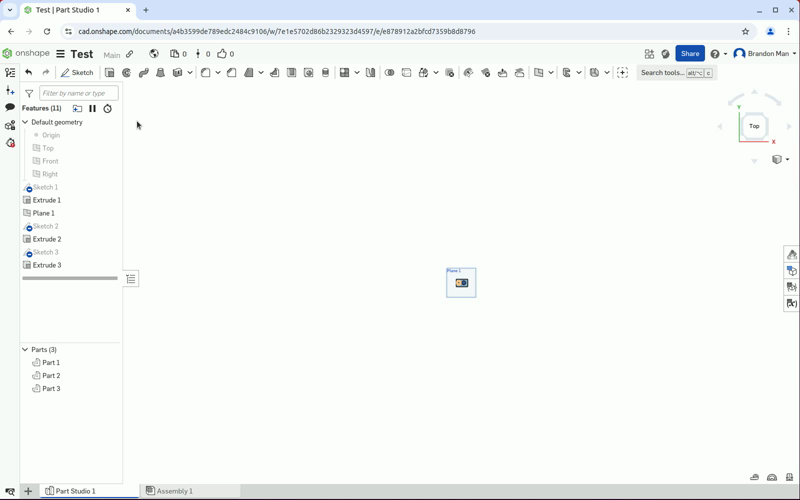
key(shift+h)
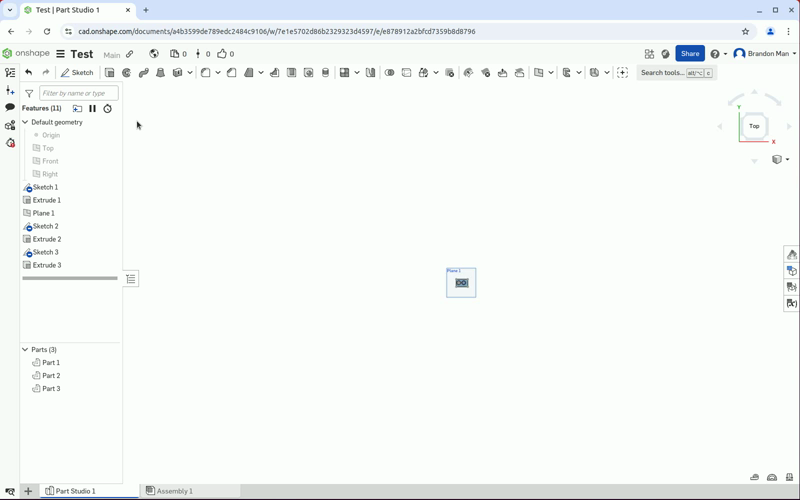
key(shift+h)
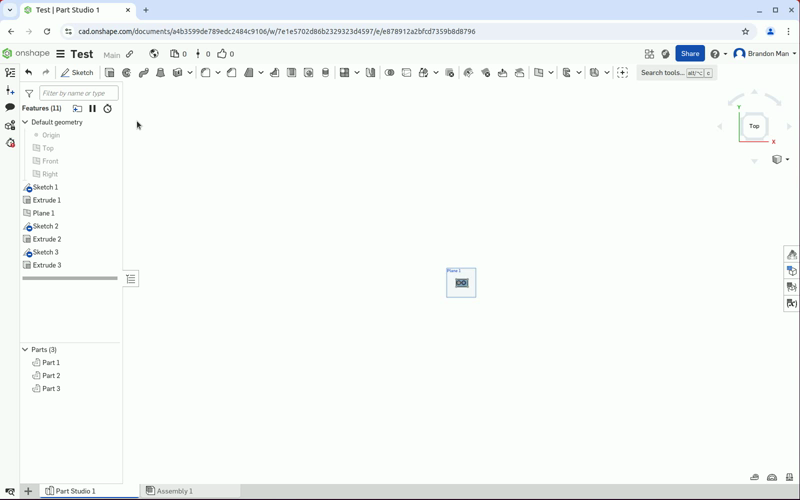
key(shift+7)
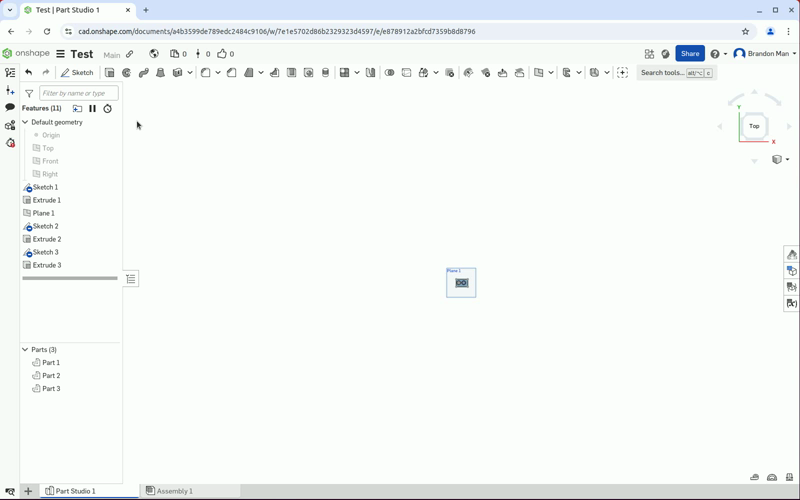
key(up, 3)
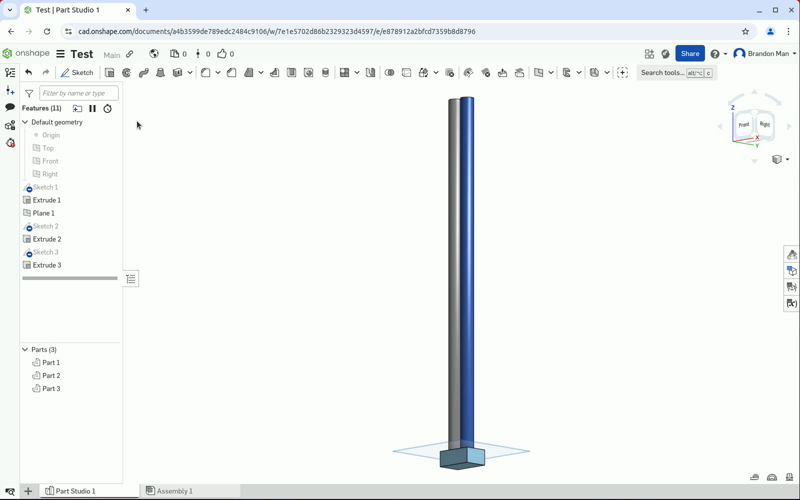
key(left, 3)
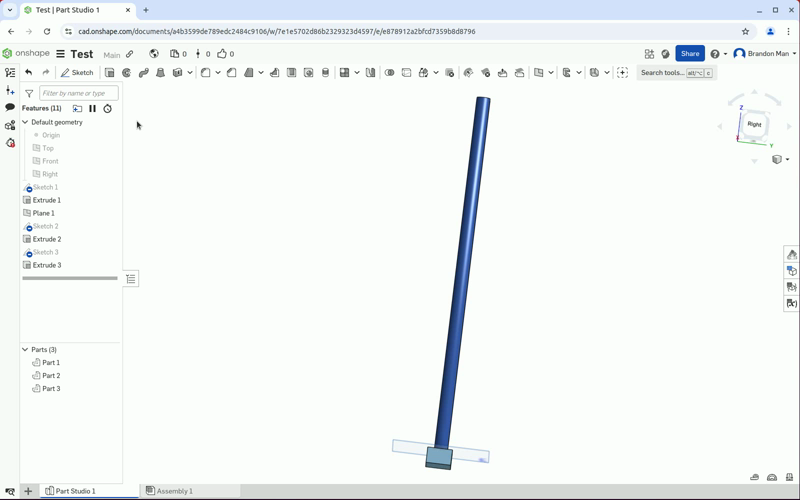
key(right, 3)
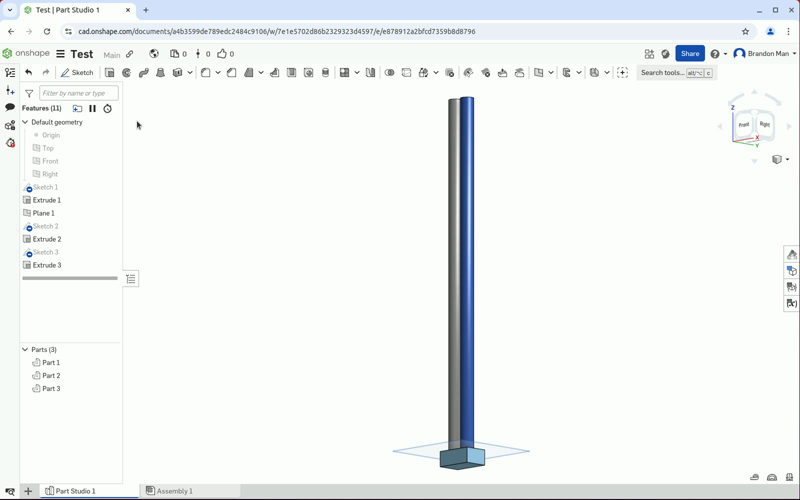
key(down, 3)
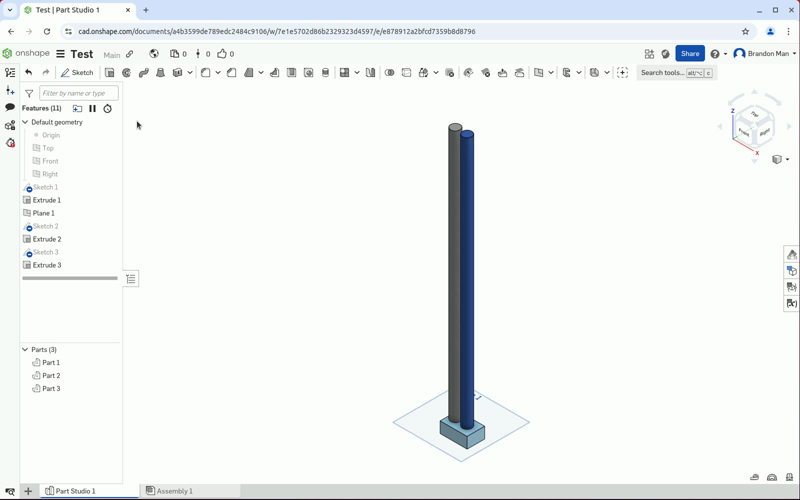
mouse_move(73, 189)
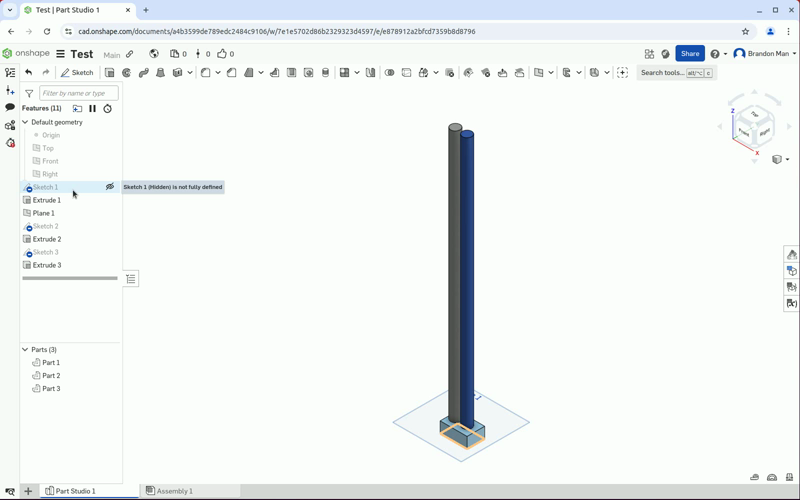
click(73, 189)